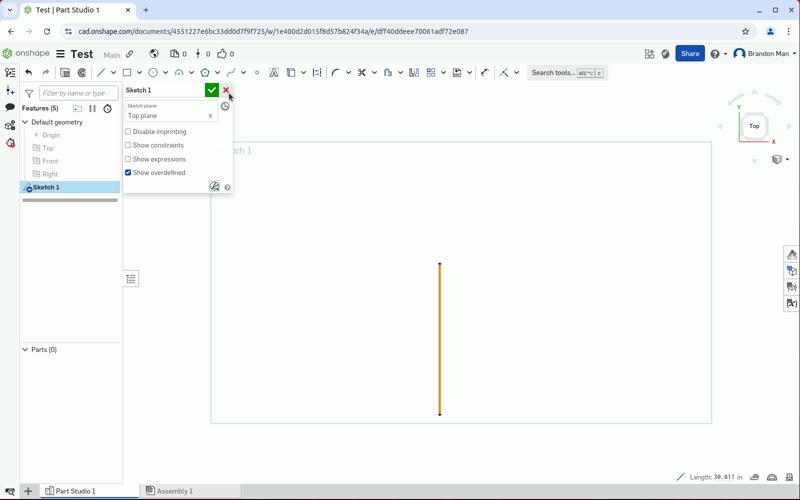
key(shift+h)
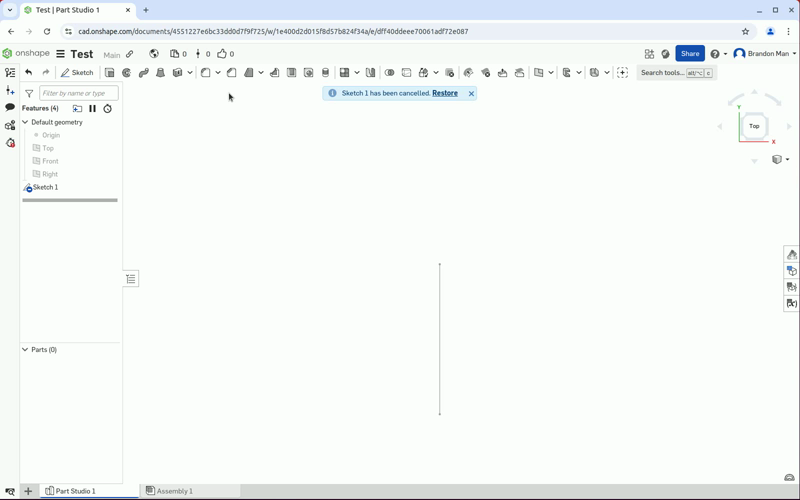
mouse_move(73, 352)
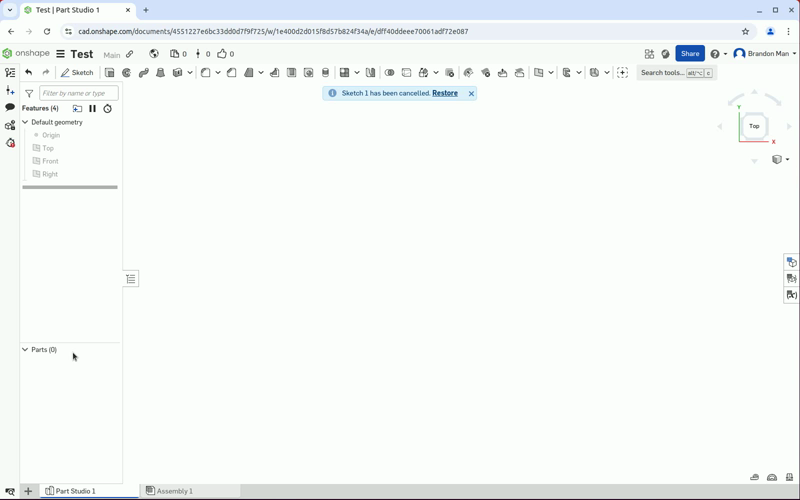
key(y)
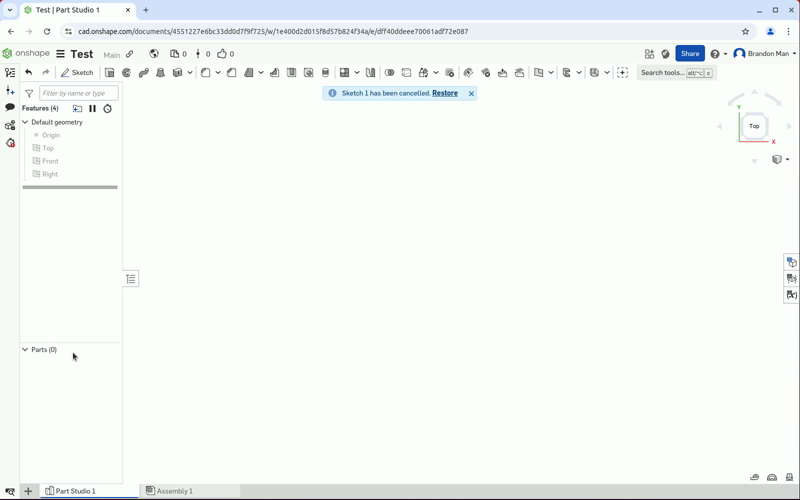
key(shift+p)
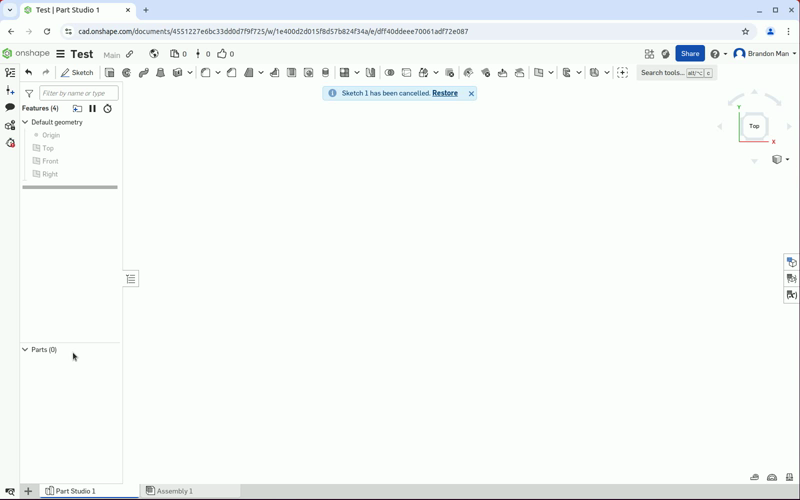
key(space)
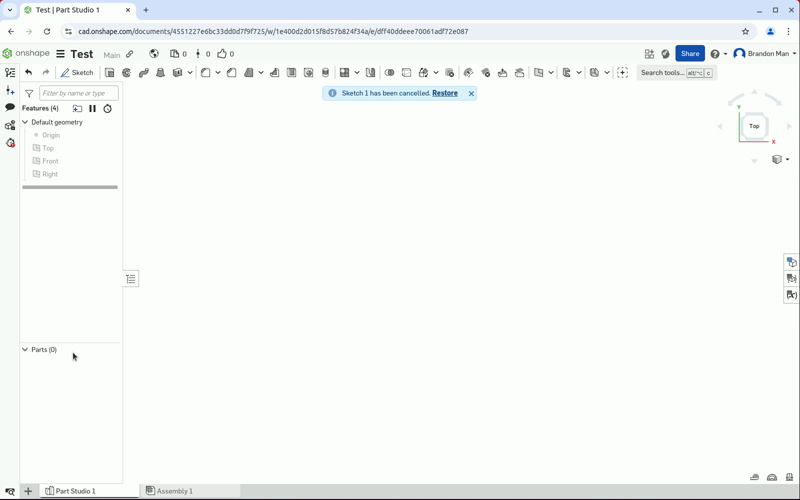
key_down(shift)
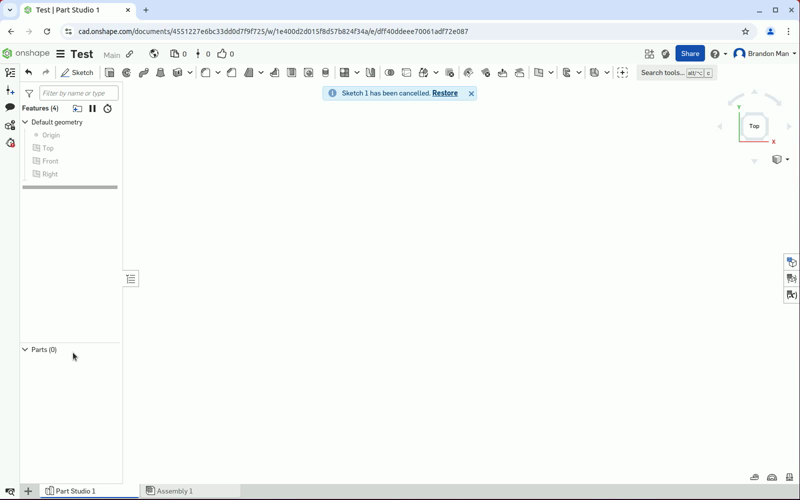
key(up)
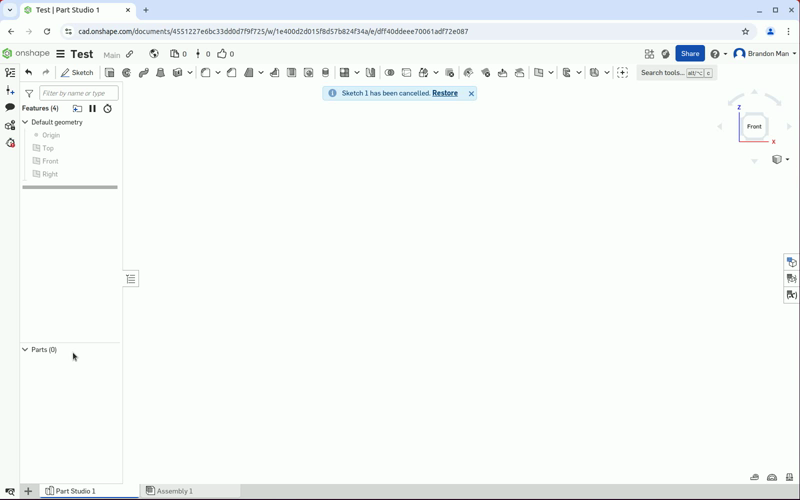
key_up(shift)
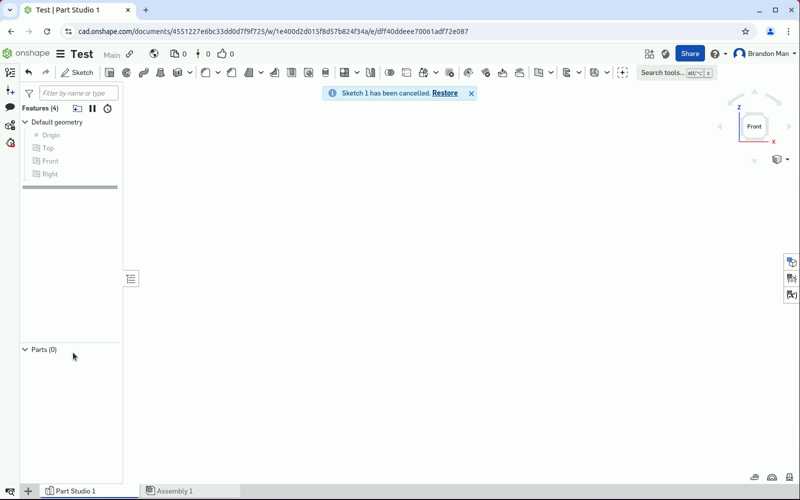
mouse_move(73, 352)
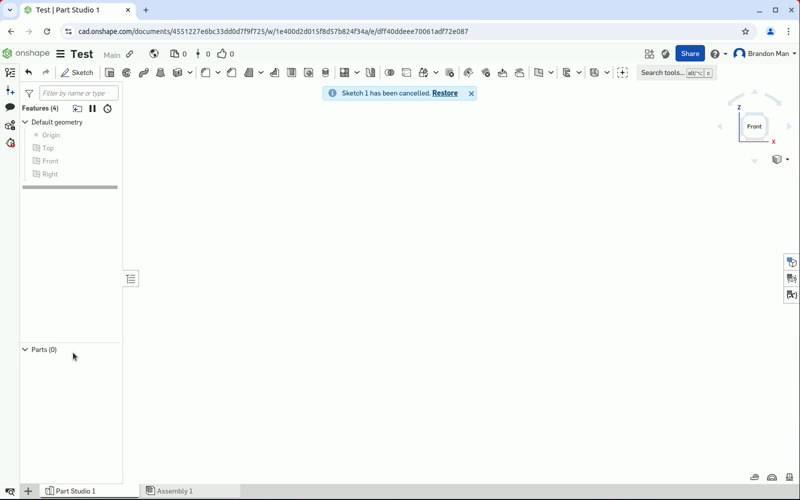
key(shift+y)
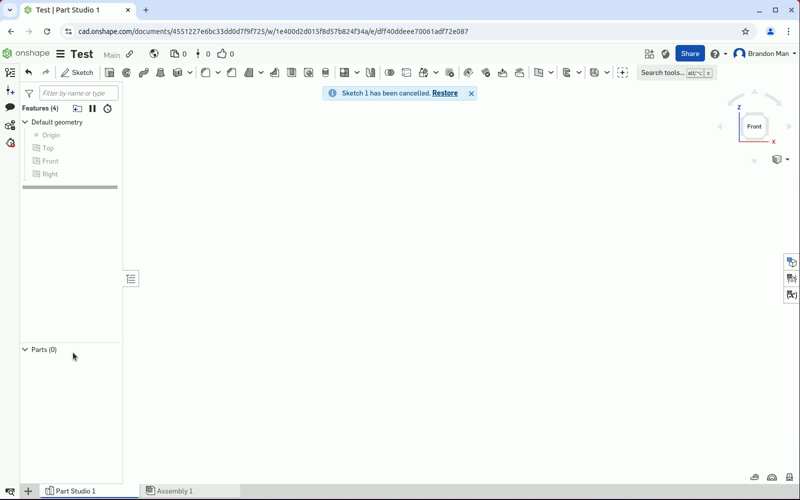
key(shift+s)
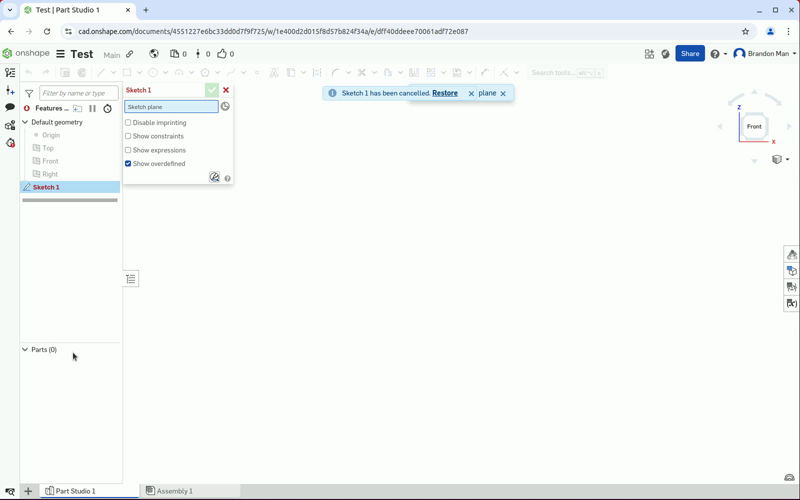
mouse_move(73, 163)
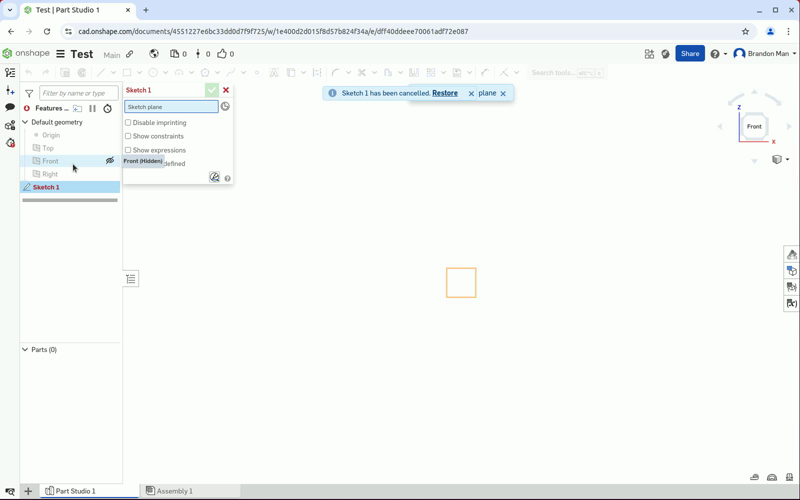
click(73, 163)
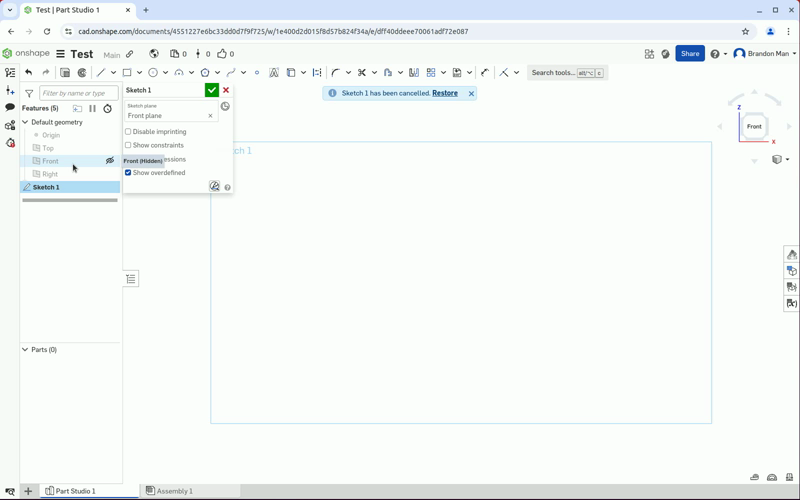
mouse_move(73, 352)
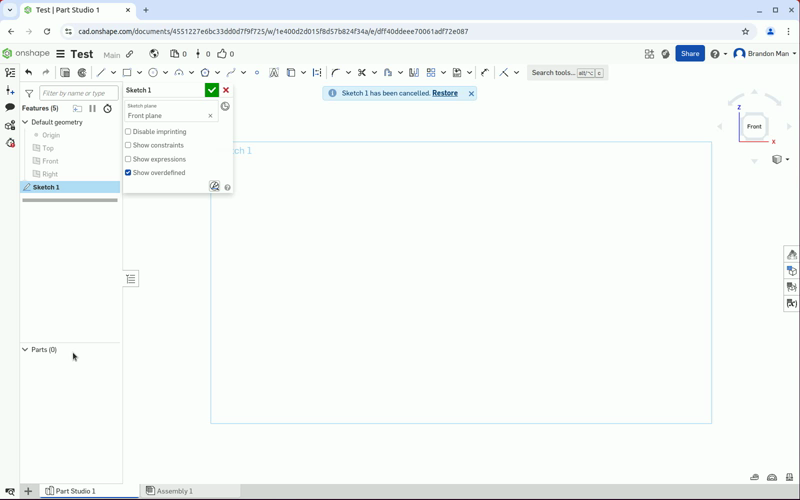
key(y)
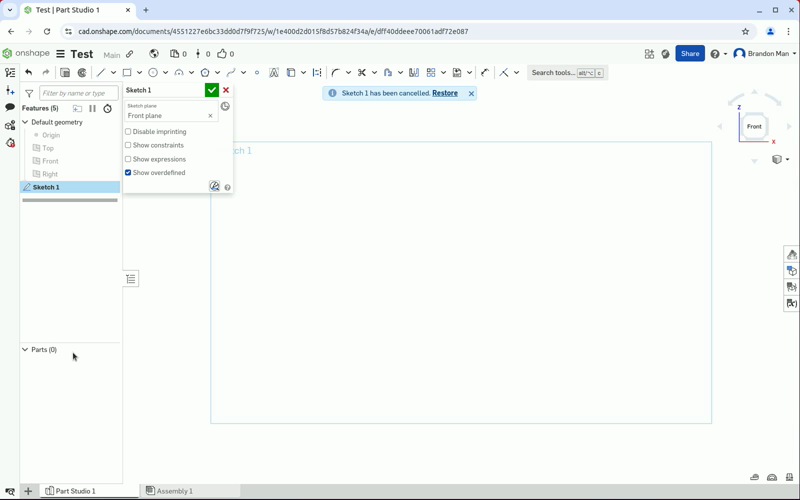
key(l)
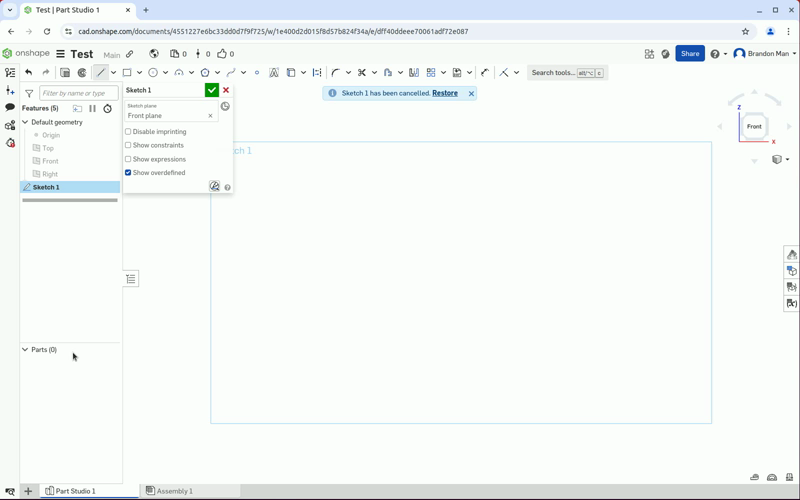
key_down(shift)
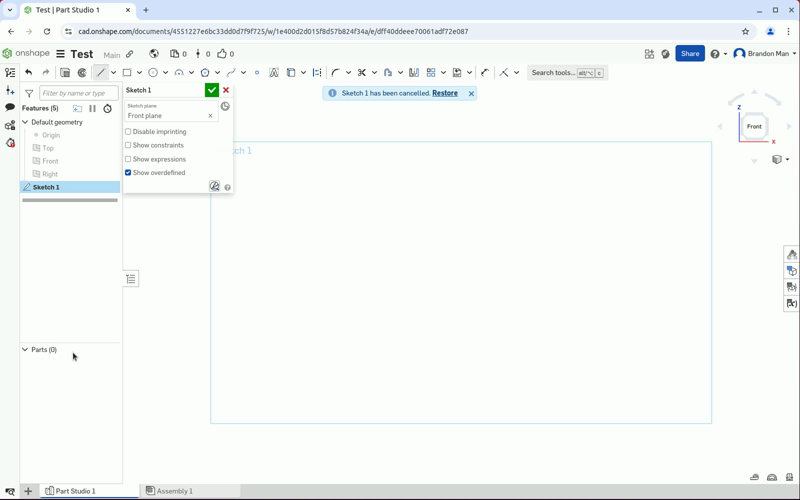
mouse_move(460, 282)
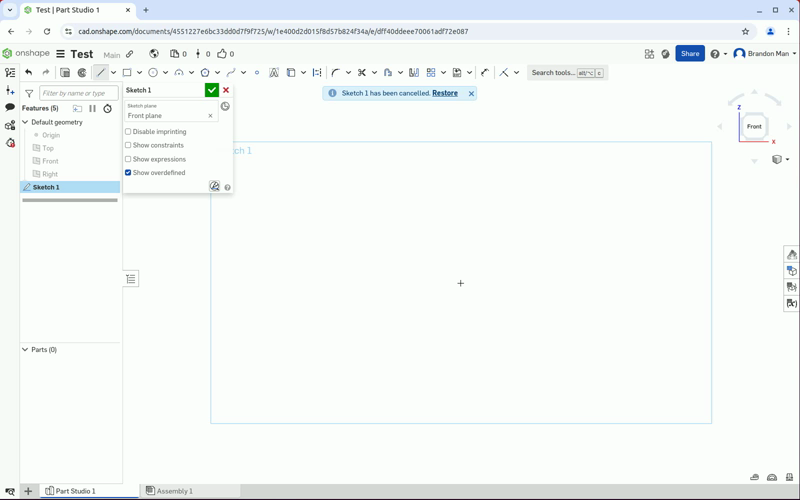
click(460, 282)
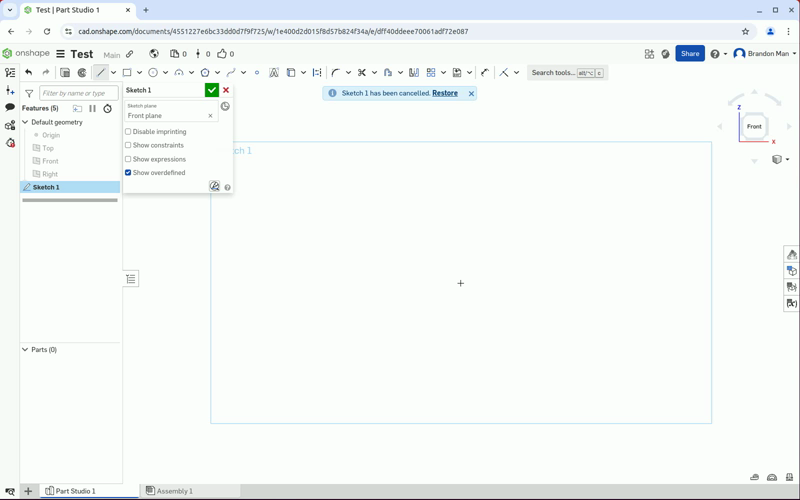
key_up(shift)
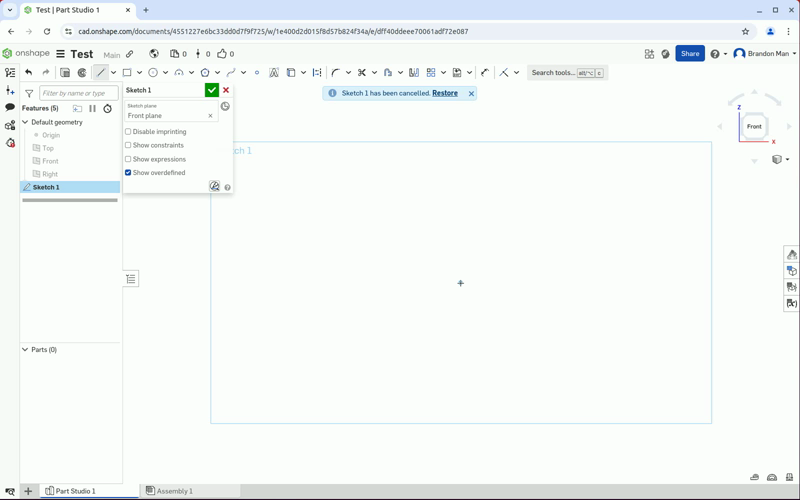
key_down(shift)
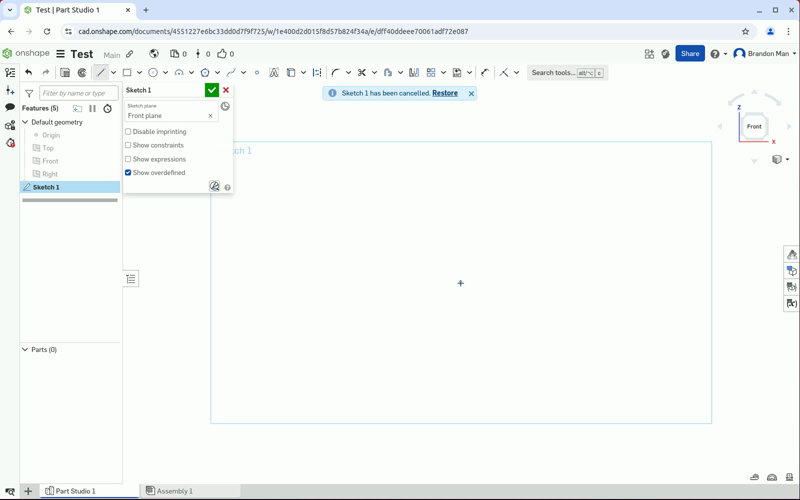
mouse_move(536, 282)
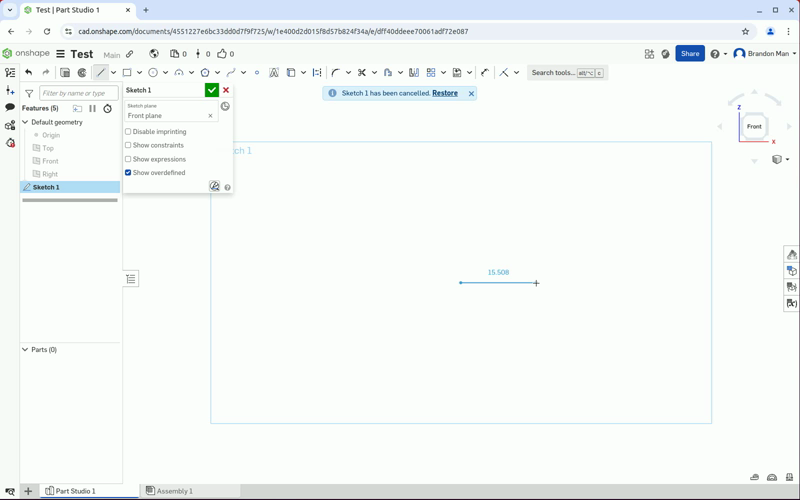
click(536, 282)
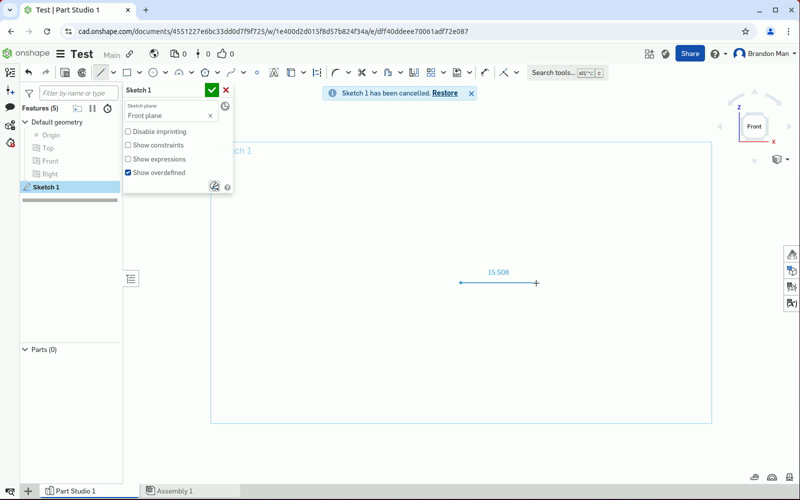
key_up(shift)
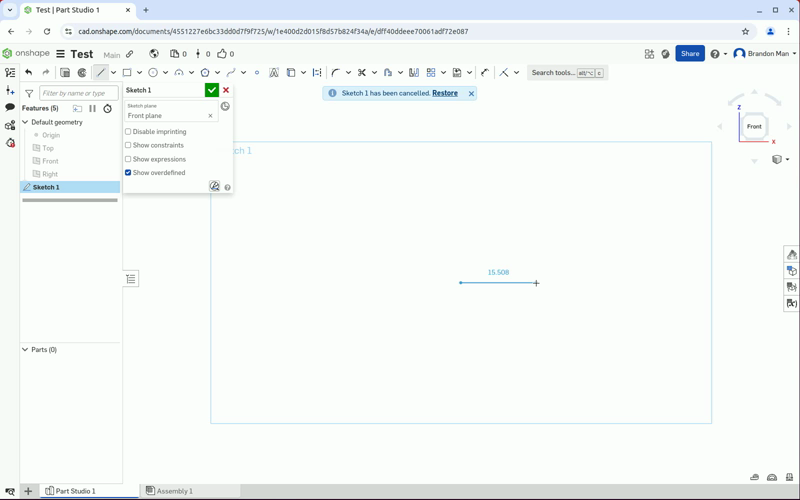
key_down(shift)
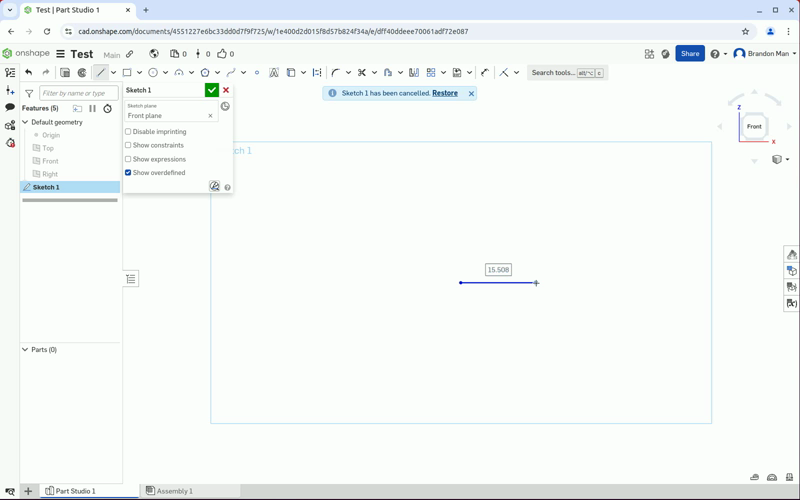
mouse_move(566, 282)
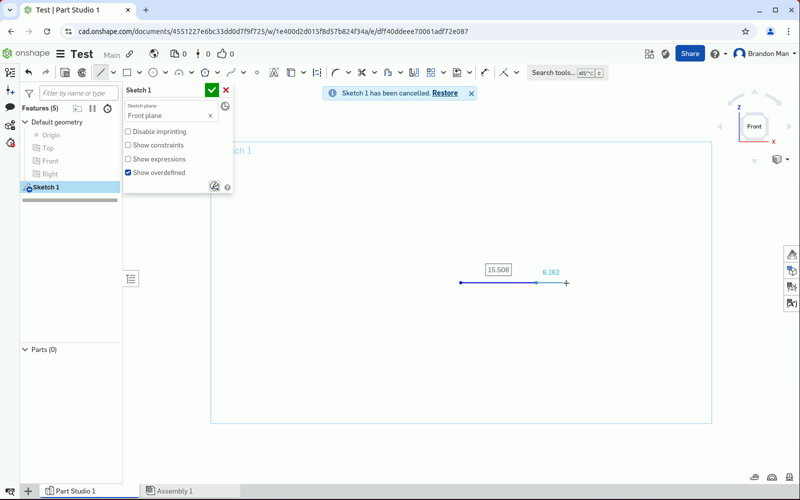
mouse_move(536, 264)
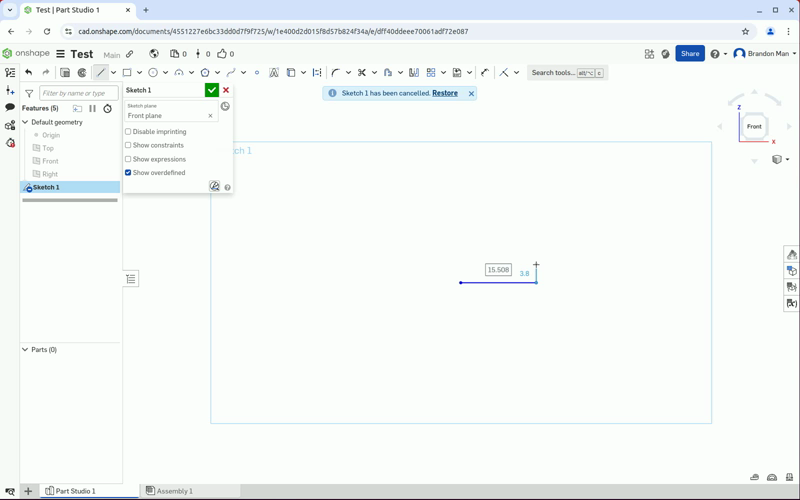
click(536, 264)
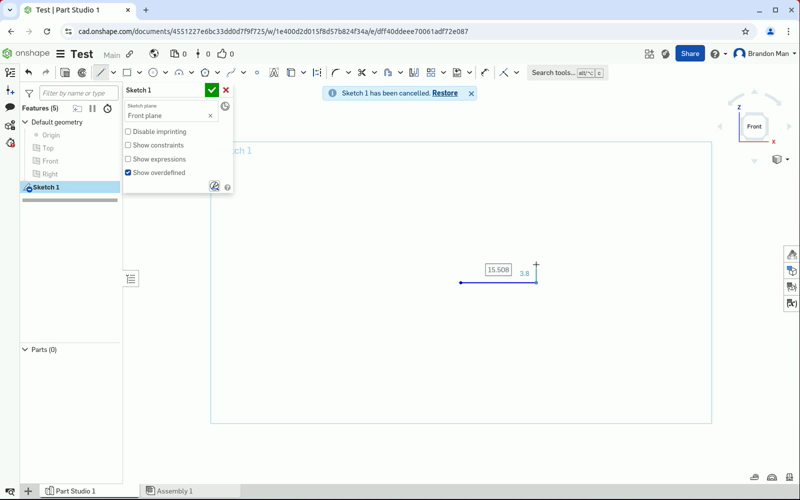
key_up(shift)
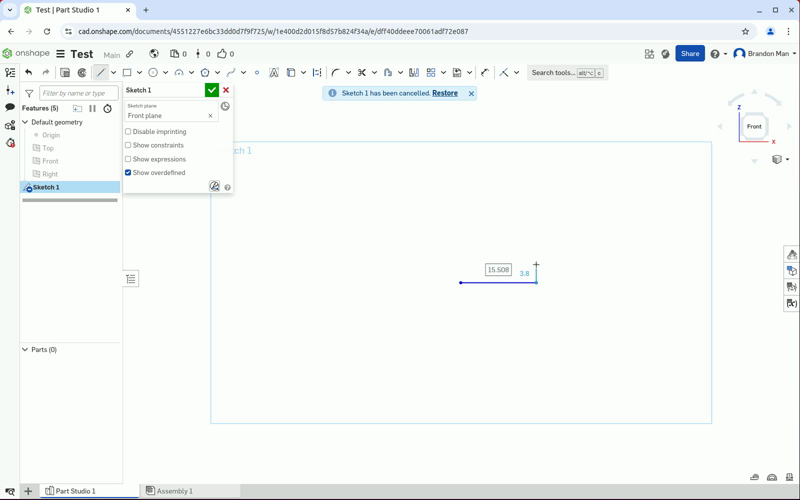
key_down(shift)
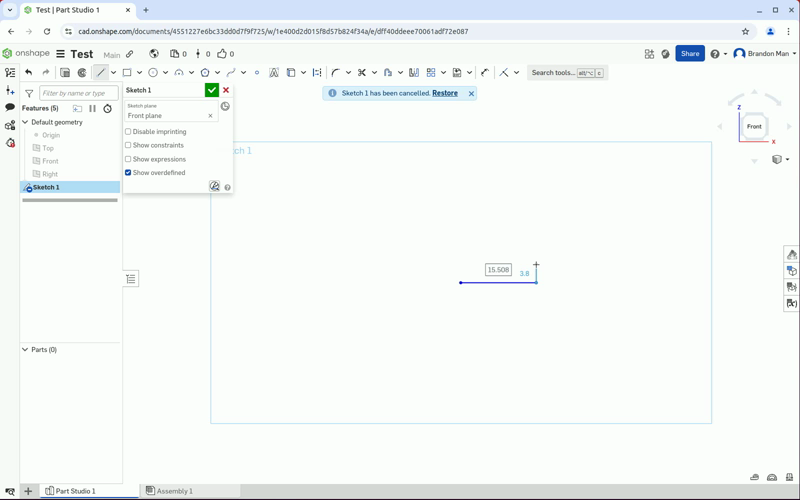
mouse_move(460, 264)
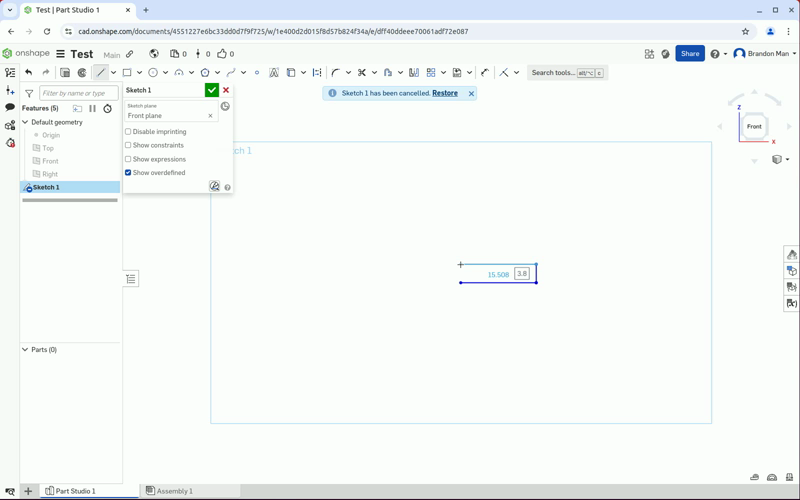
click(460, 264)
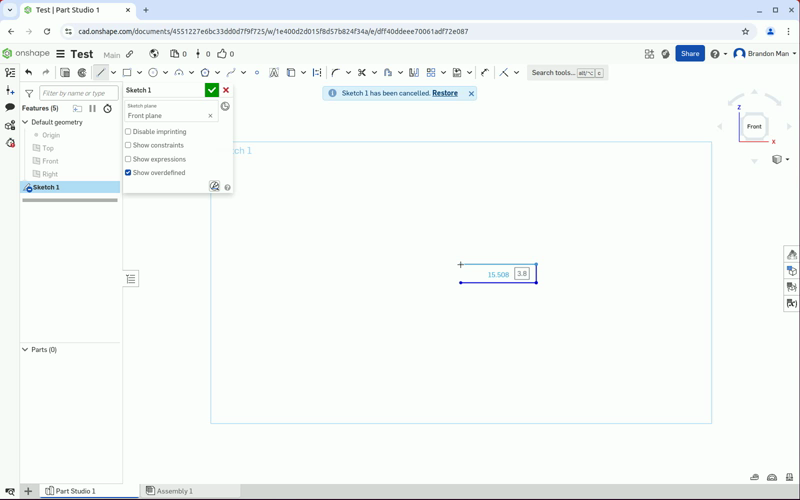
key_up(shift)
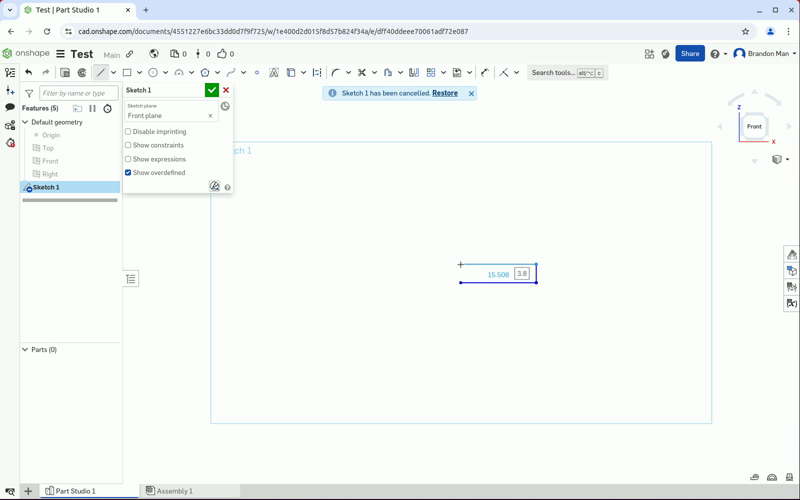
mouse_move(490, 264)
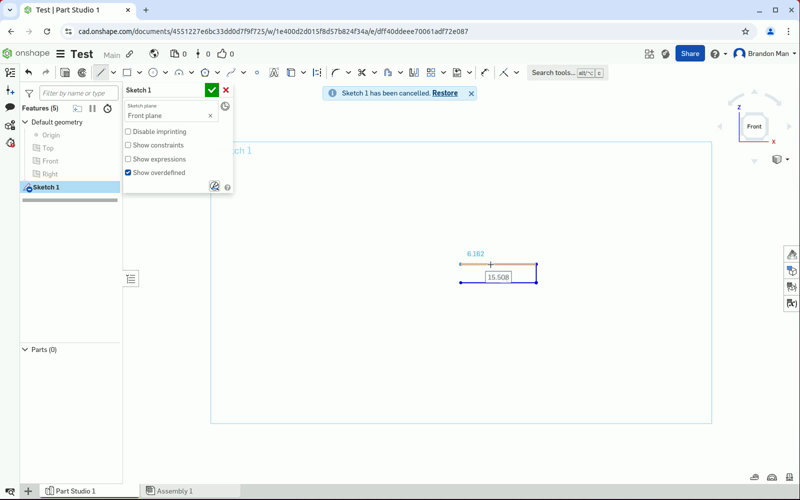
key_down(shift)
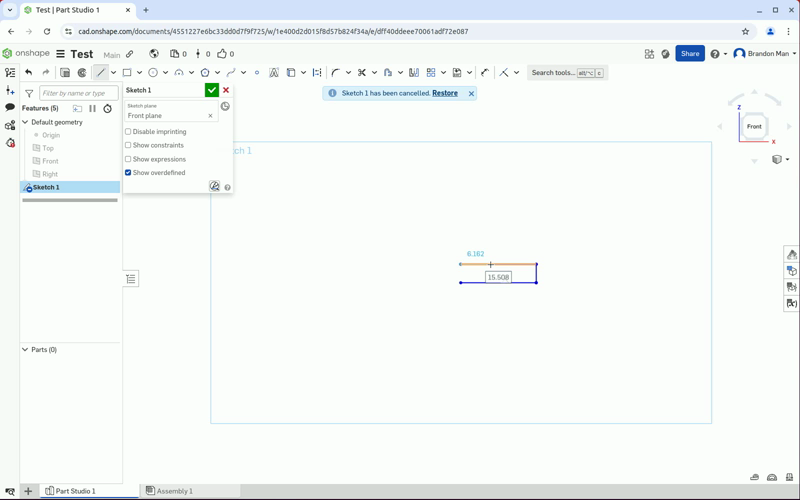
mouse_move(460, 282)
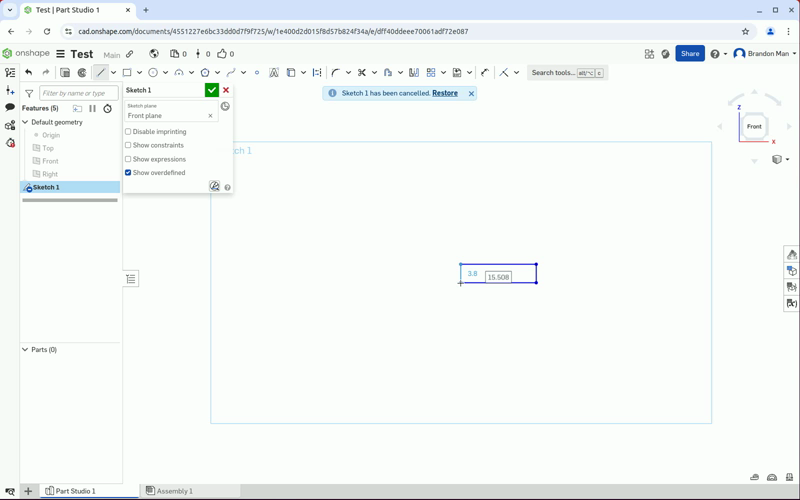
key_up(shift)
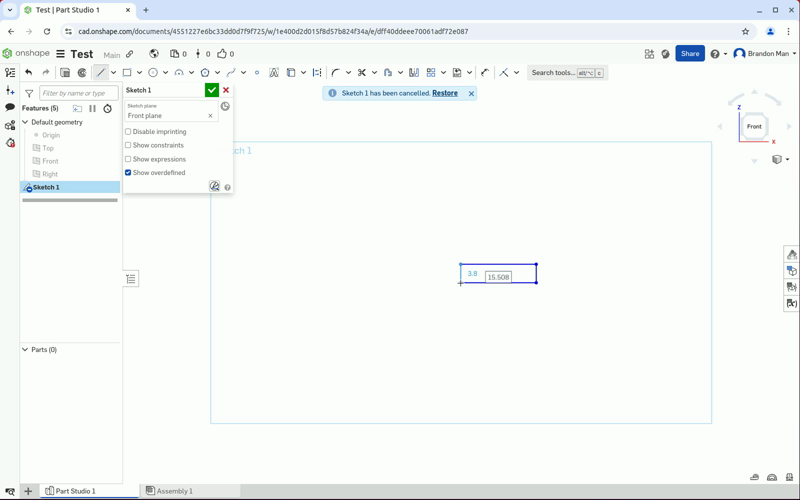
click(460, 282)
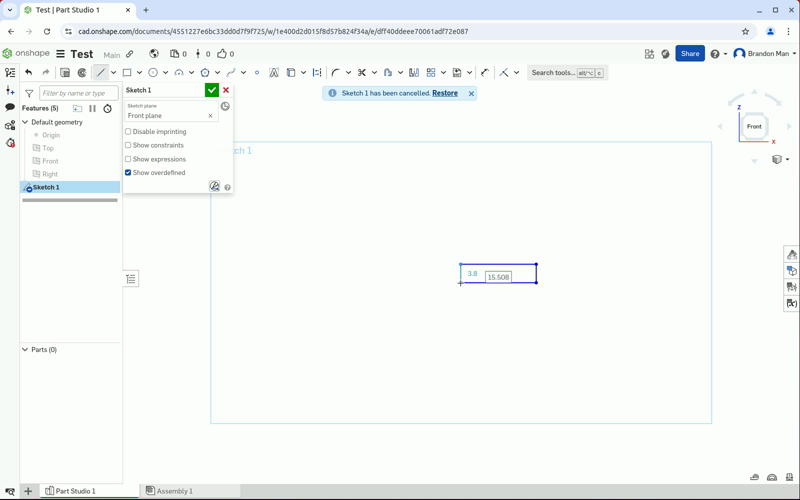
key(esc)
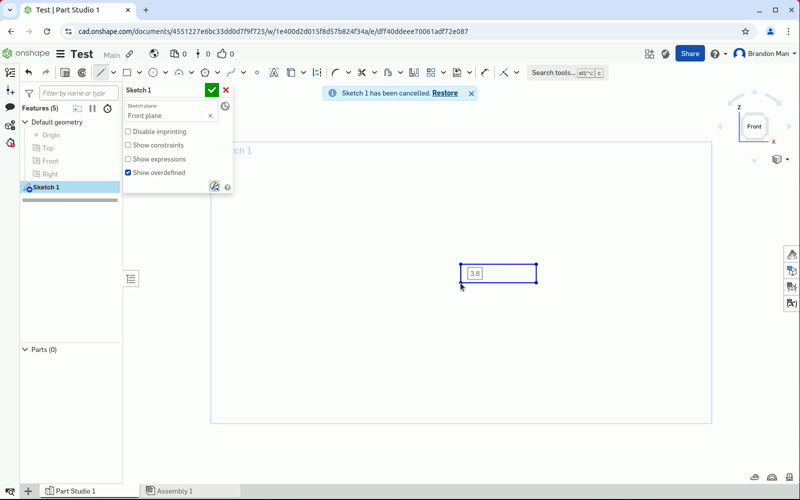
mouse_move(530, 267)
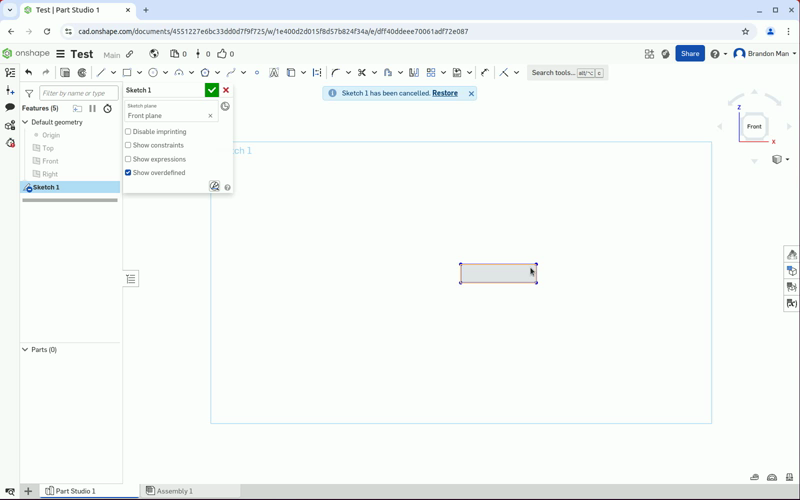
scroll(6)
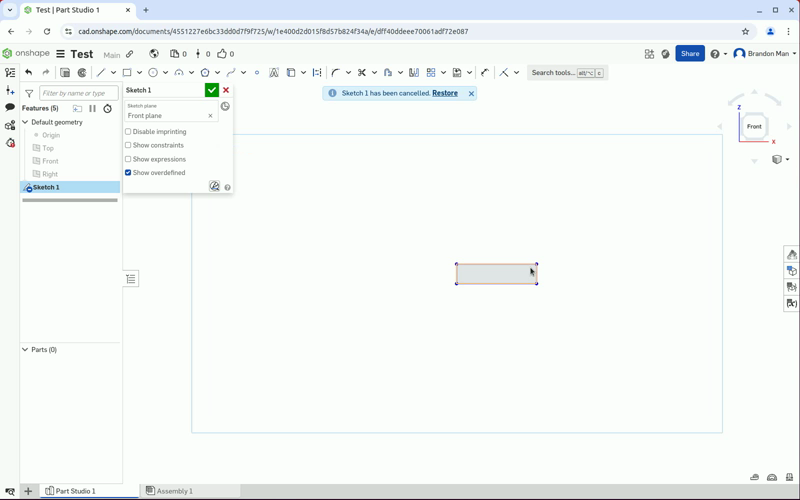
scroll(6)
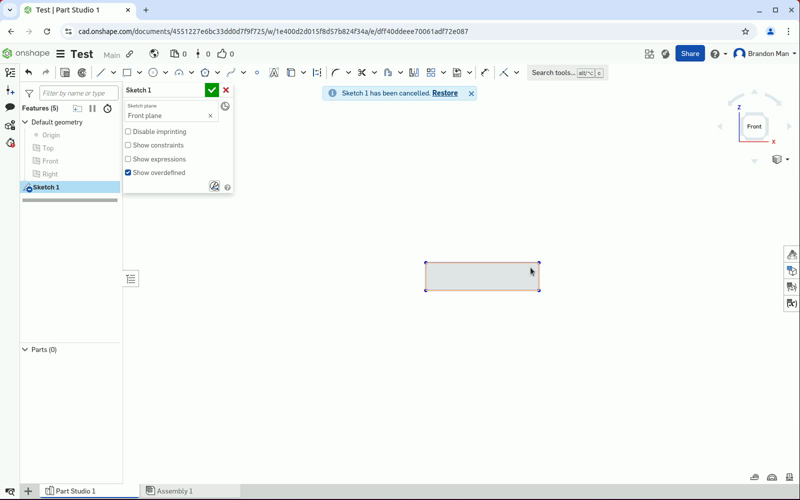
scroll(6)
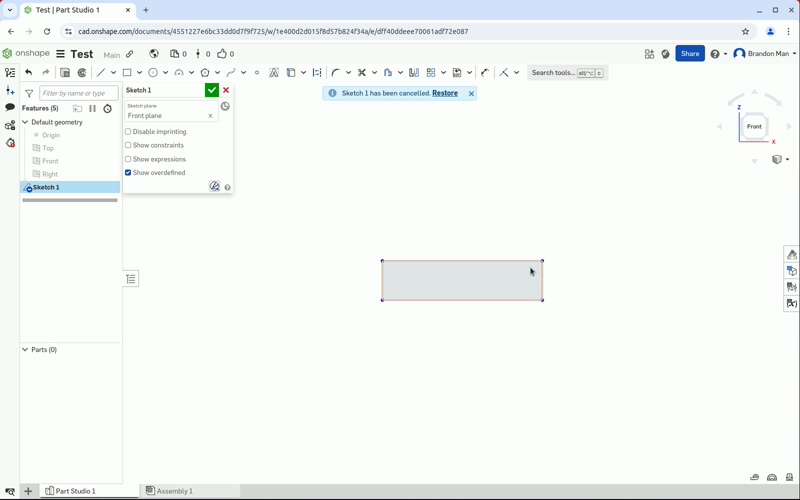
scroll(6)
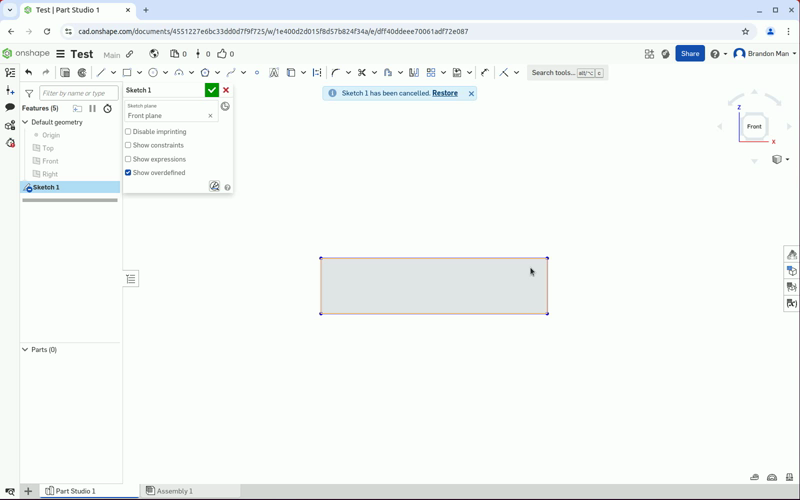
scroll(6)
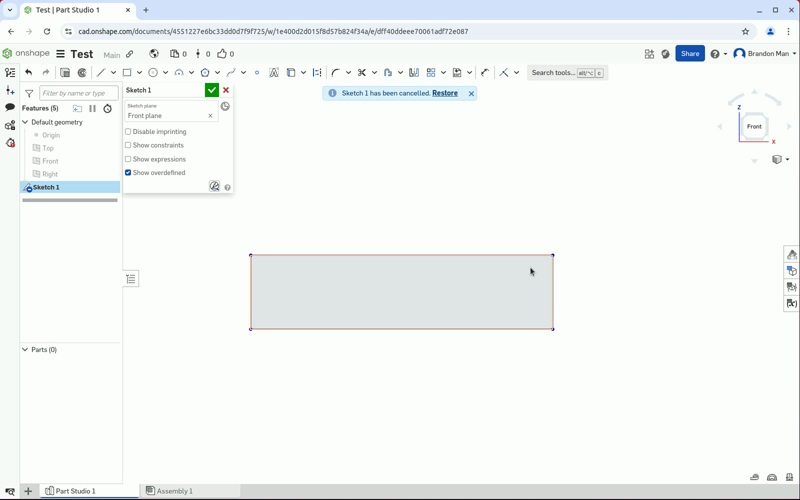
scroll(6)
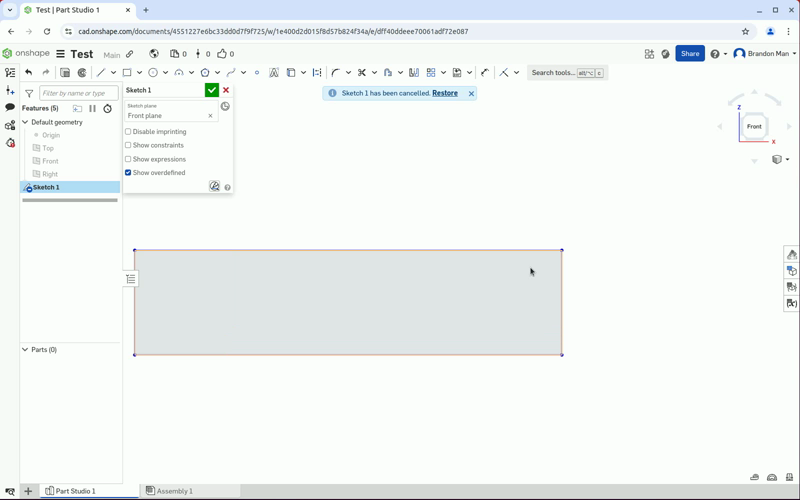
scroll(6)
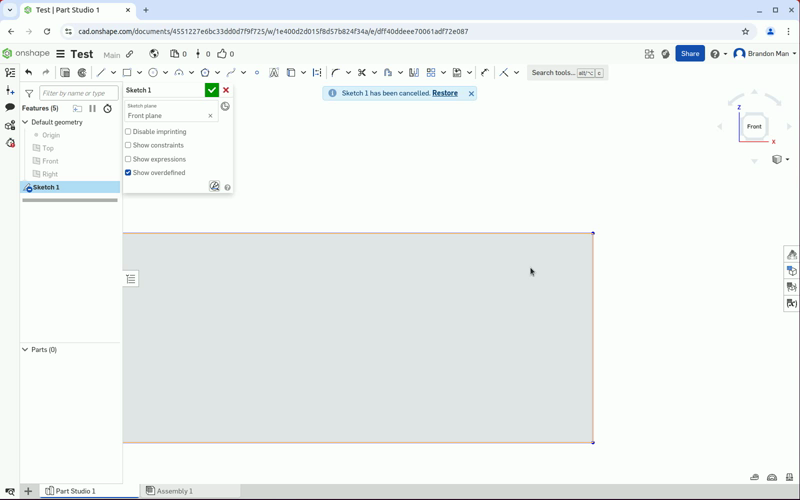
click(530, 267)
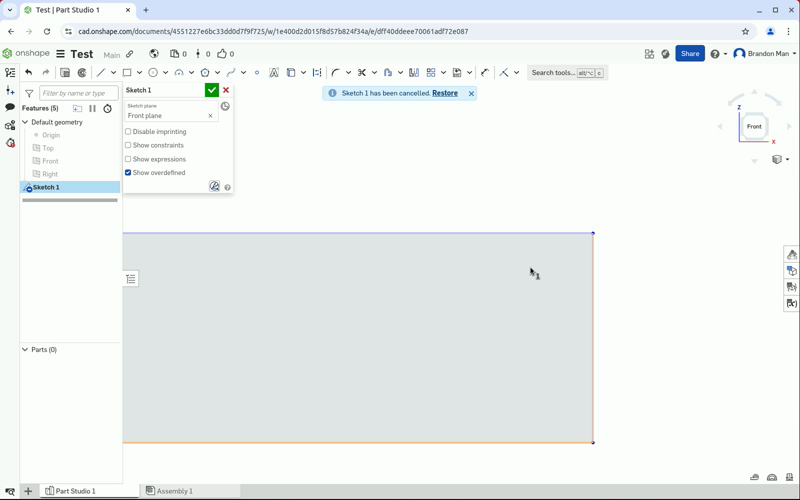
scroll(-6)
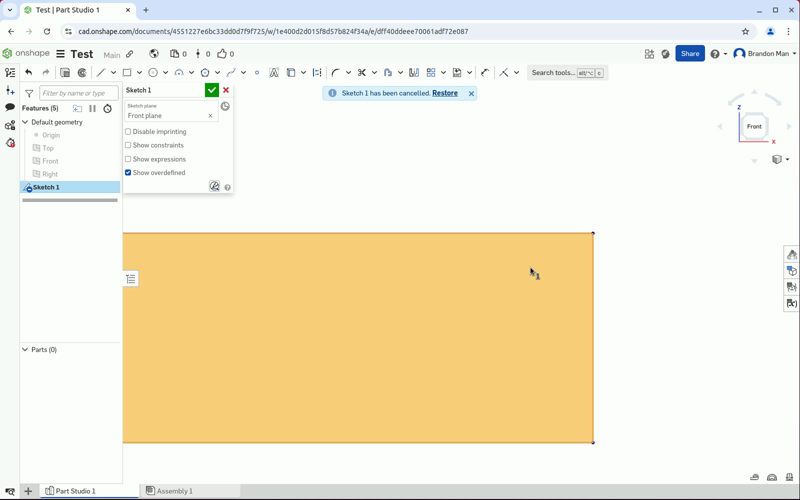
scroll(-6)
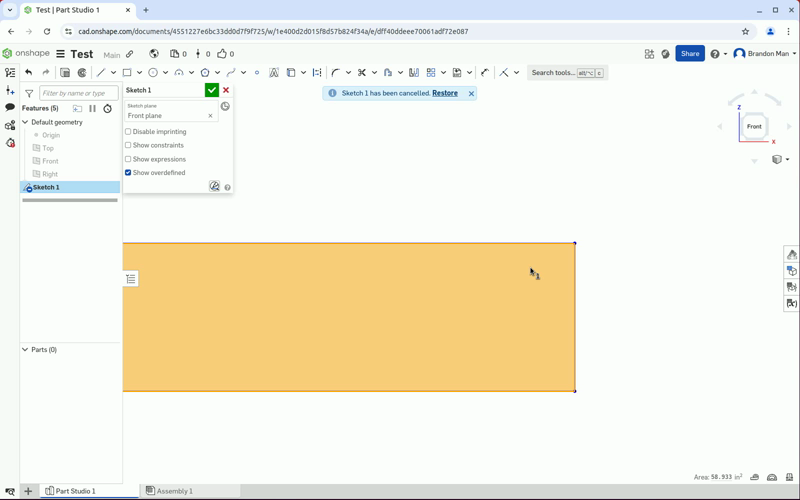
scroll(-6)
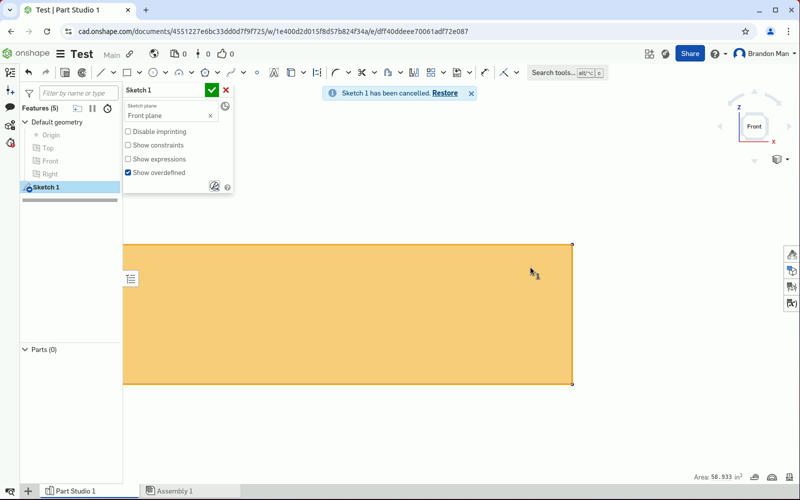
scroll(-6)
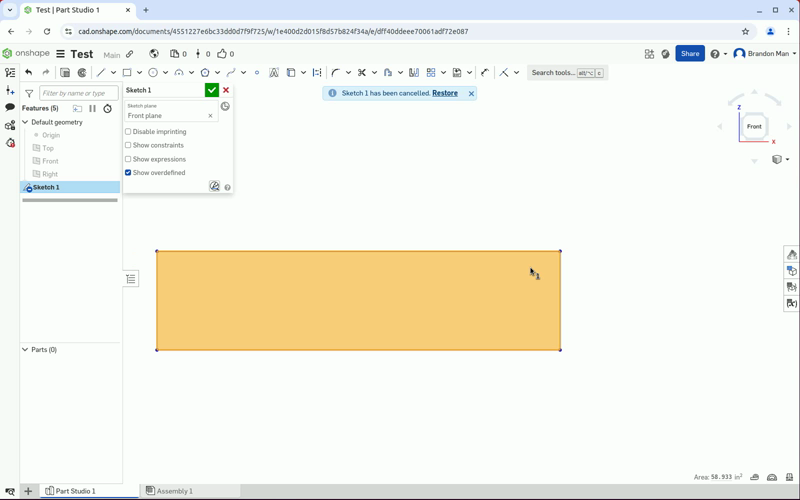
scroll(-6)
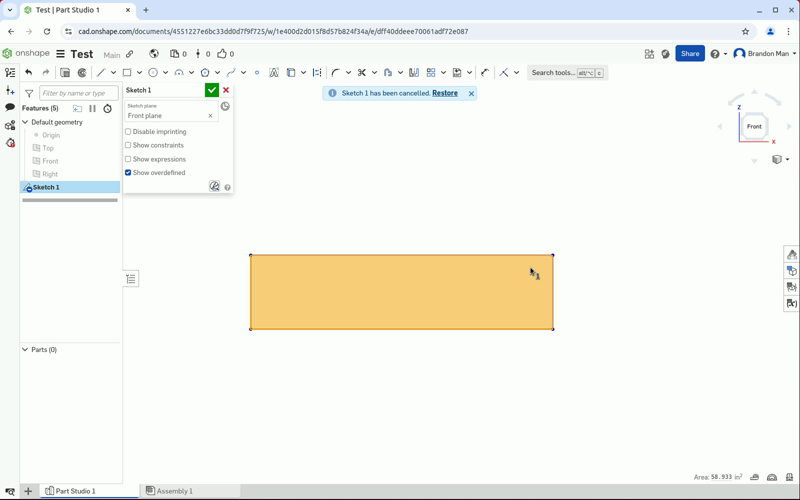
scroll(-6)
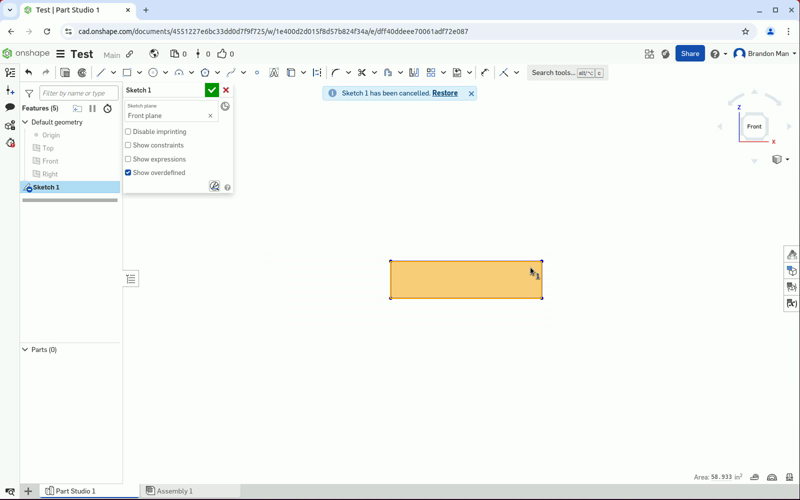
scroll(-6)
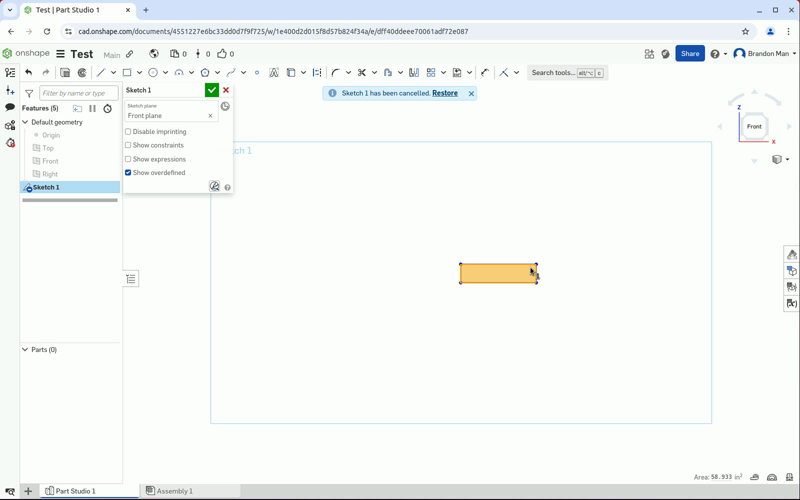
mouse_move(73, 352)
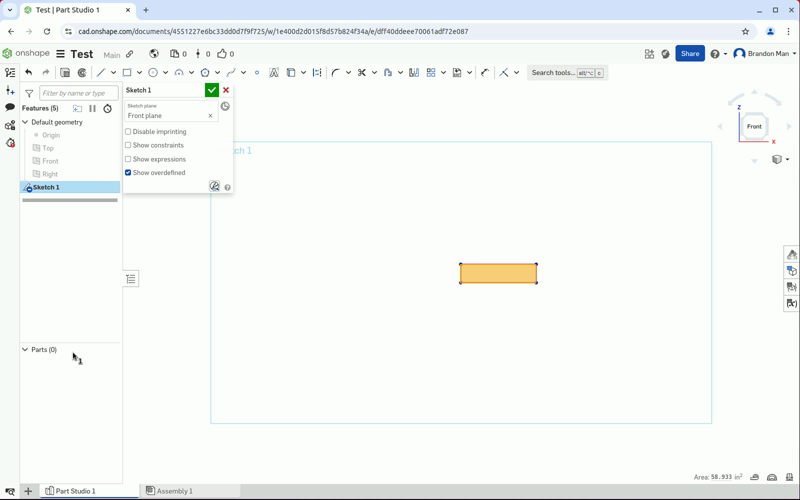
key(shift+y)
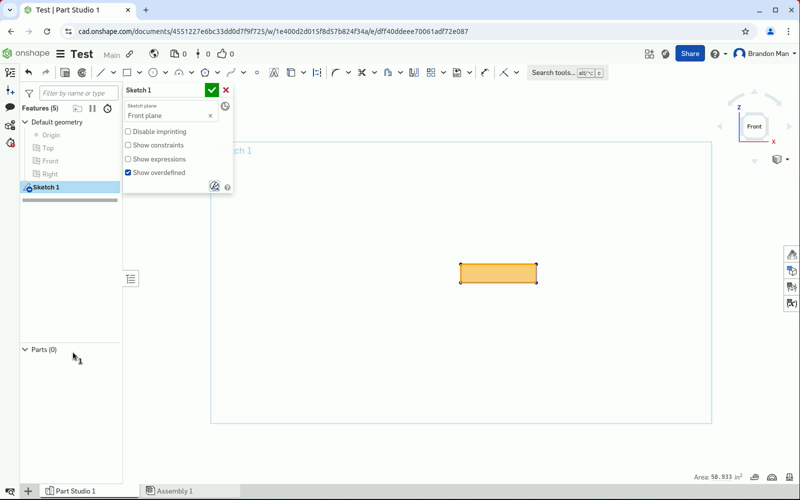
key(shift+e)
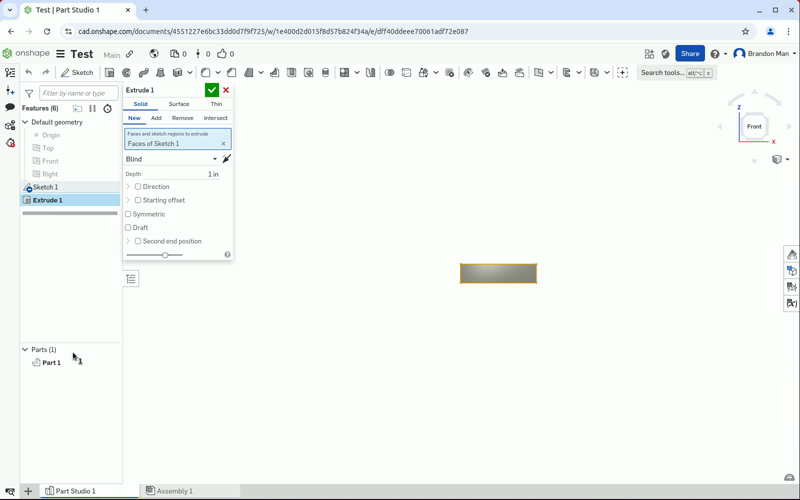
mouse_move(143, 106)
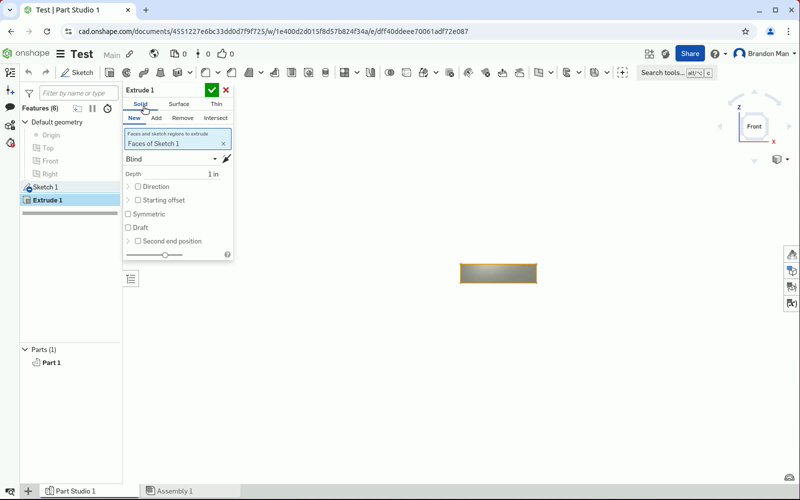
click(143, 106)
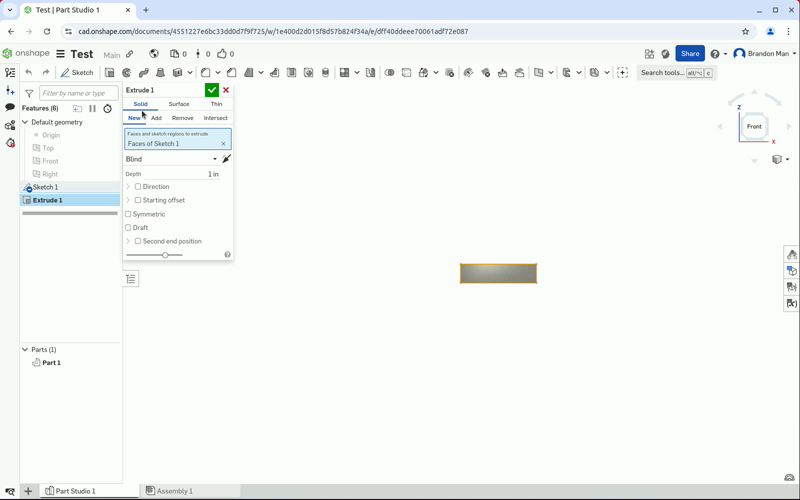
mouse_move(137, 120)
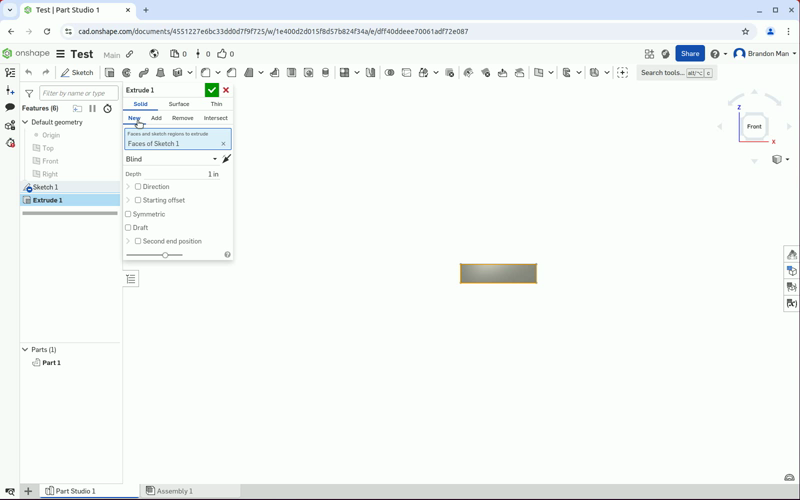
click(137, 120)
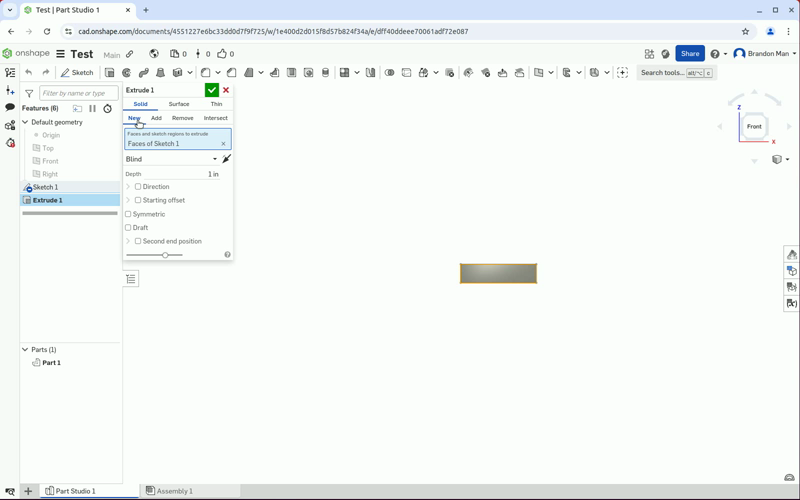
key(tab, 4)
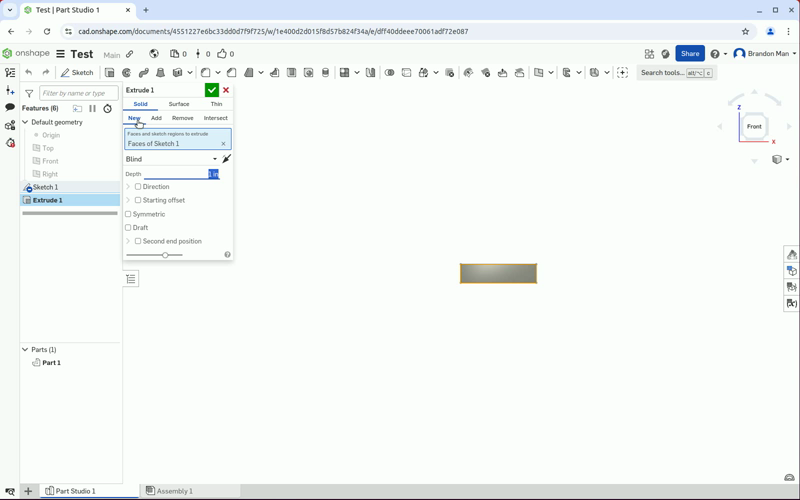
text(23.108)
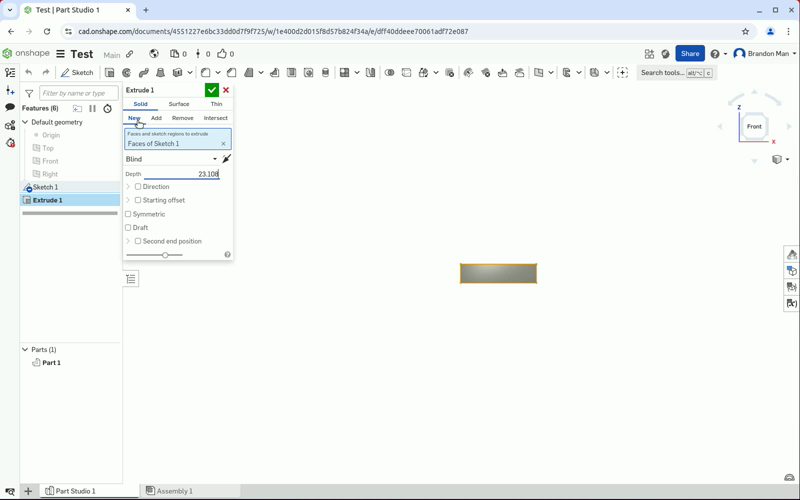
key(enter)
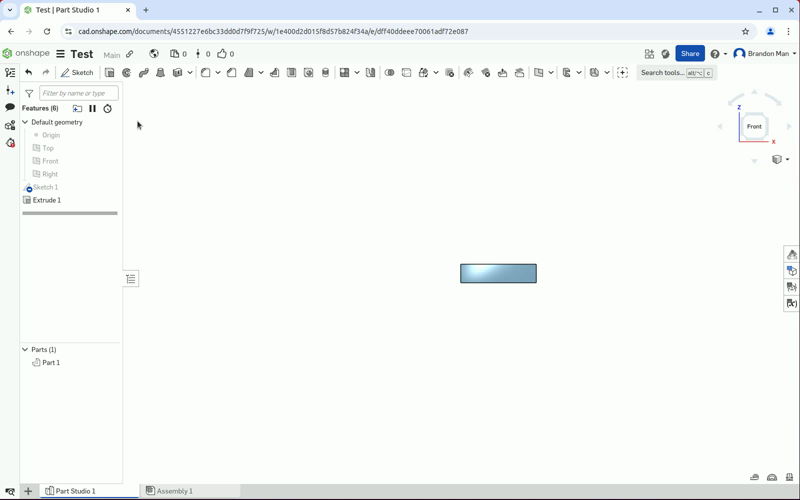
key(shift+h)
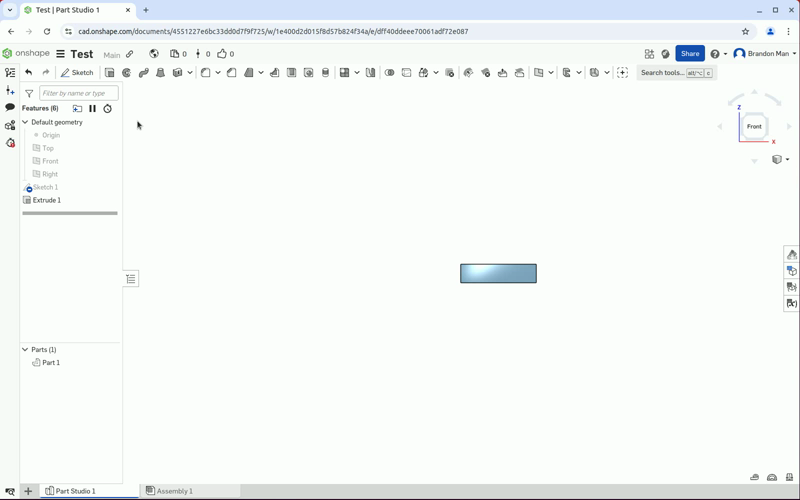
key(shift+h)
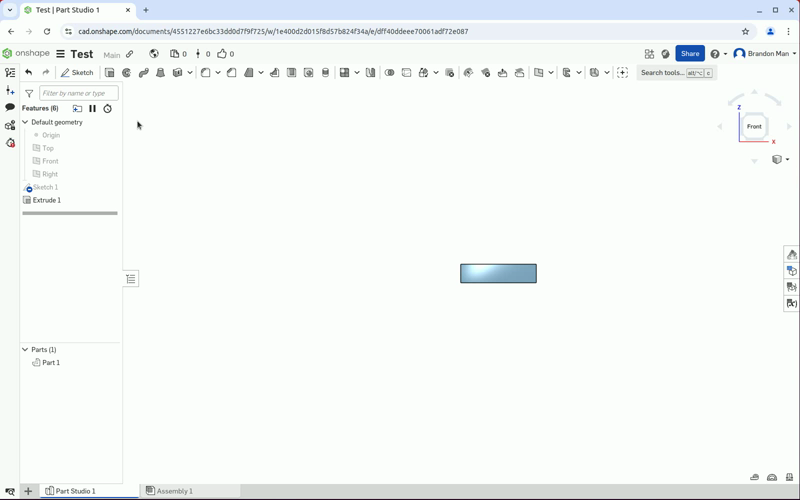
mouse_move(73, 189)
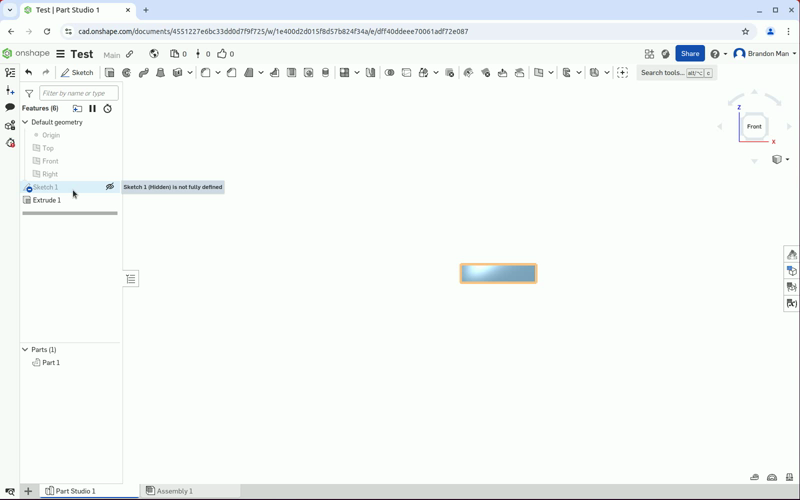
click(73, 189)
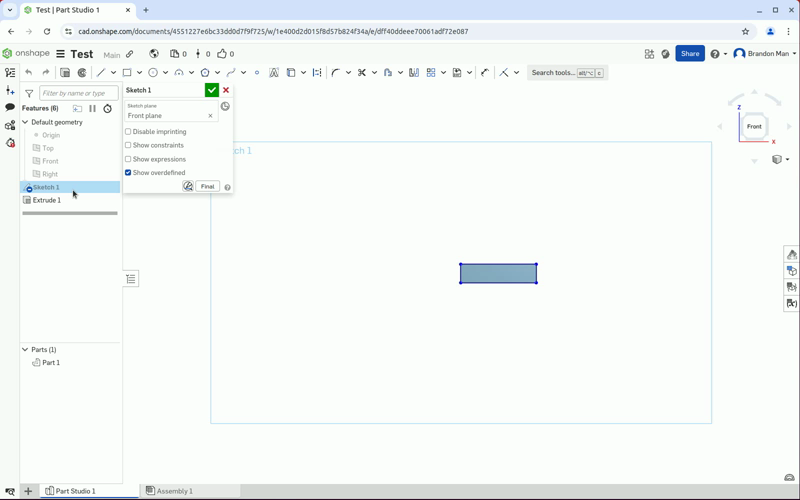
mouse_move(229, 92)
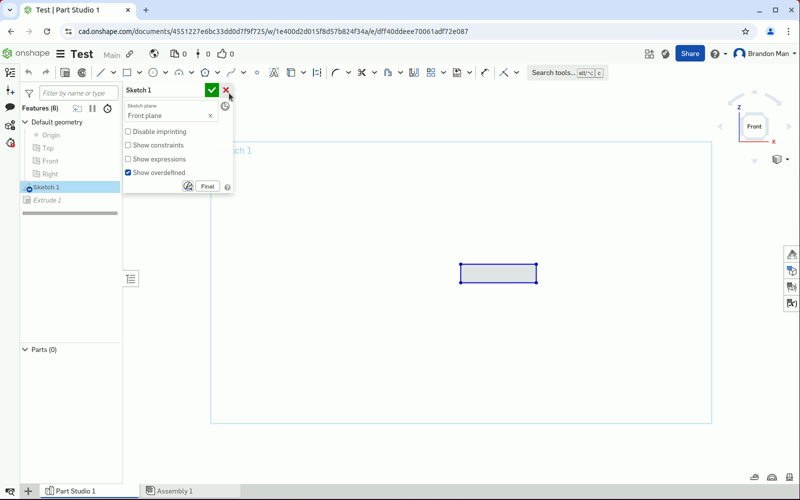
click(229, 92)
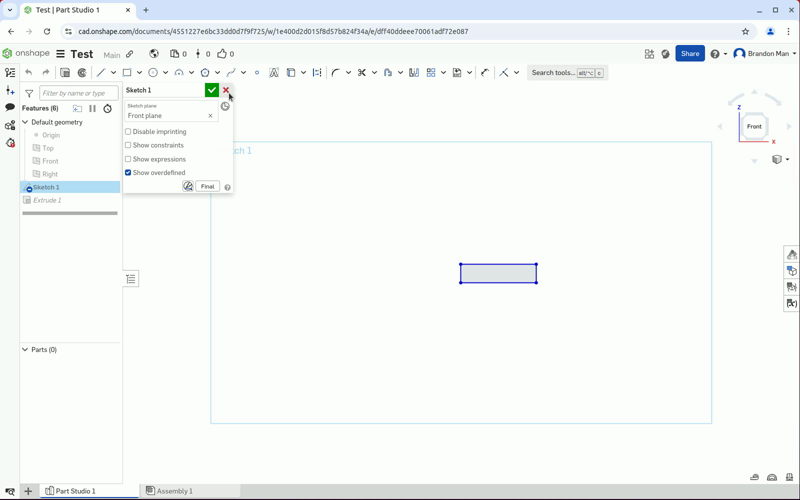
key(shift+s)
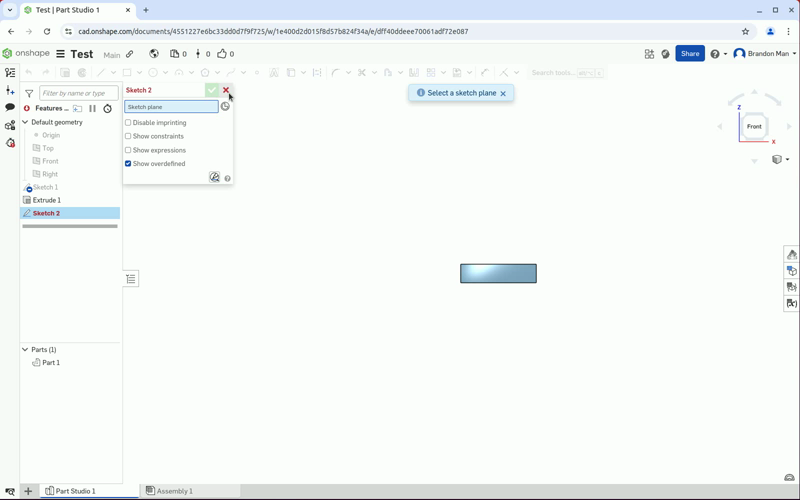
mouse_move(73, 163)
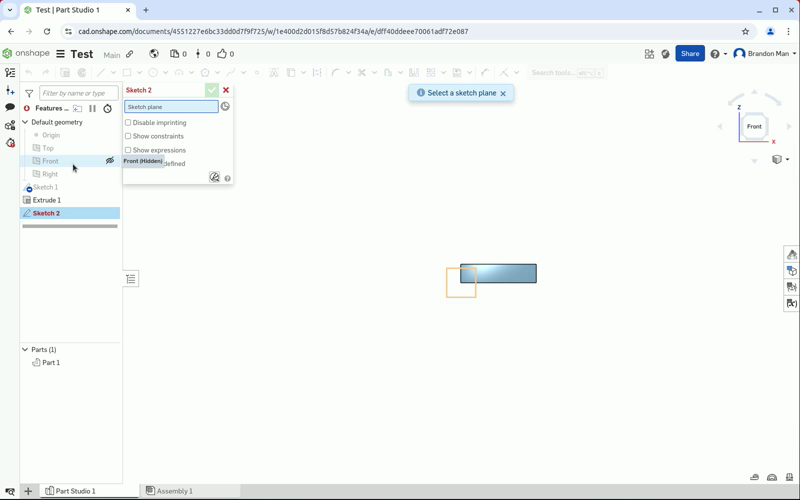
click(73, 163)
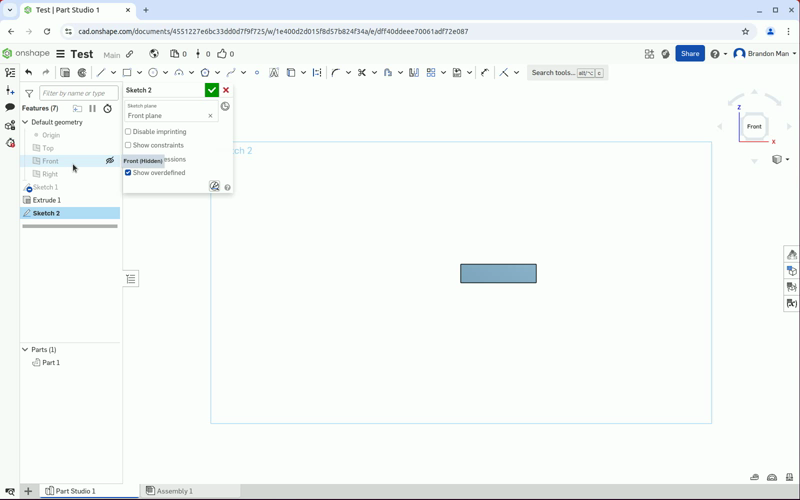
mouse_move(73, 352)
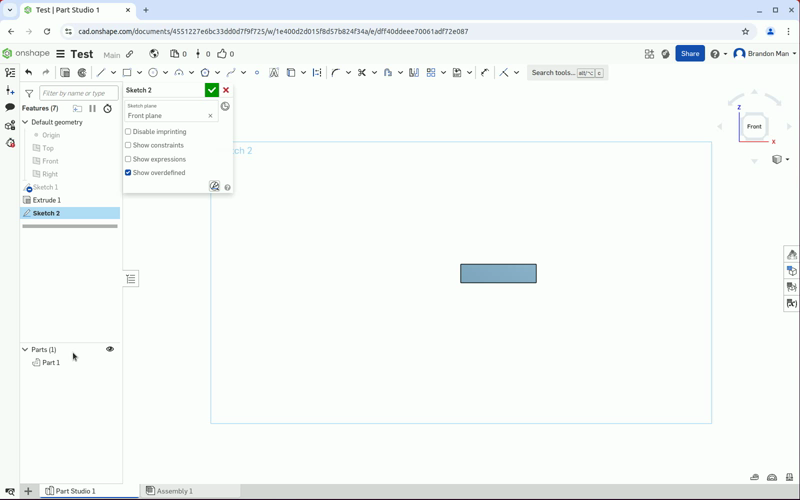
key(y)
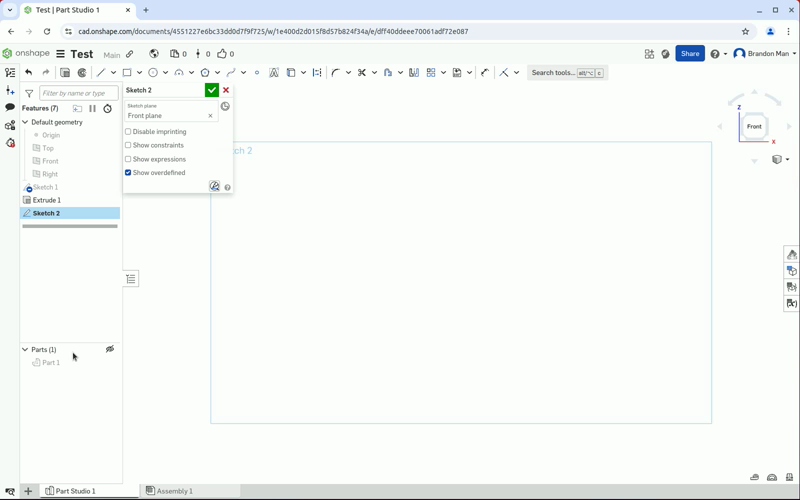
key(l)
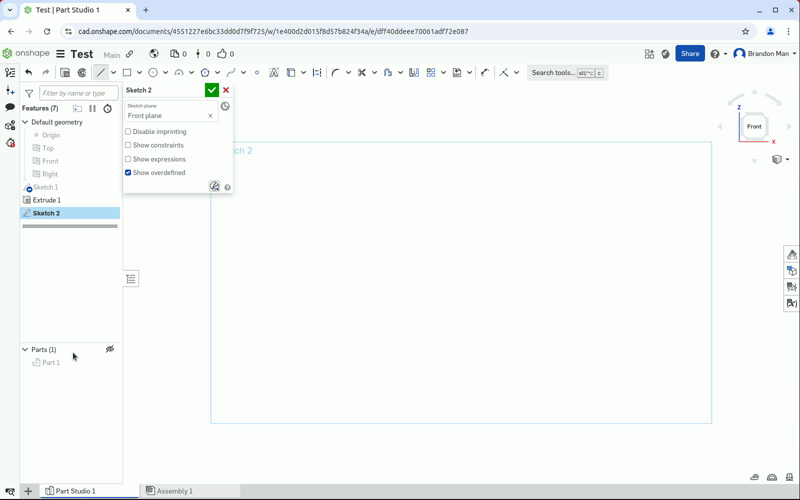
key_down(shift)
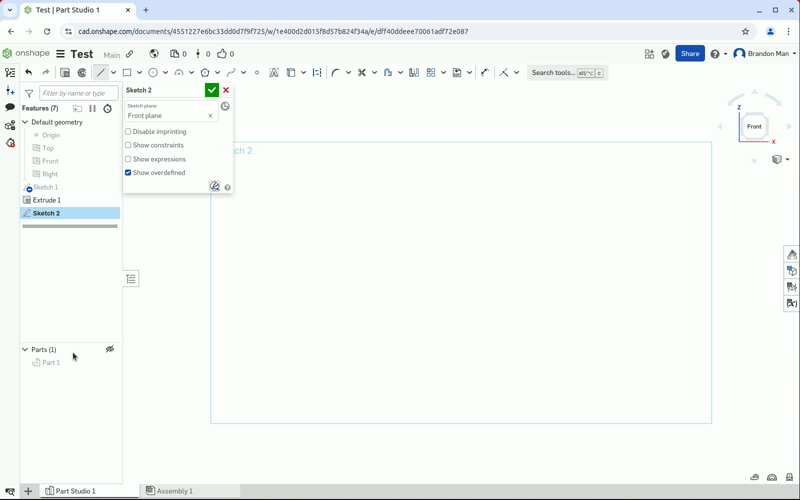
mouse_move(460, 264)
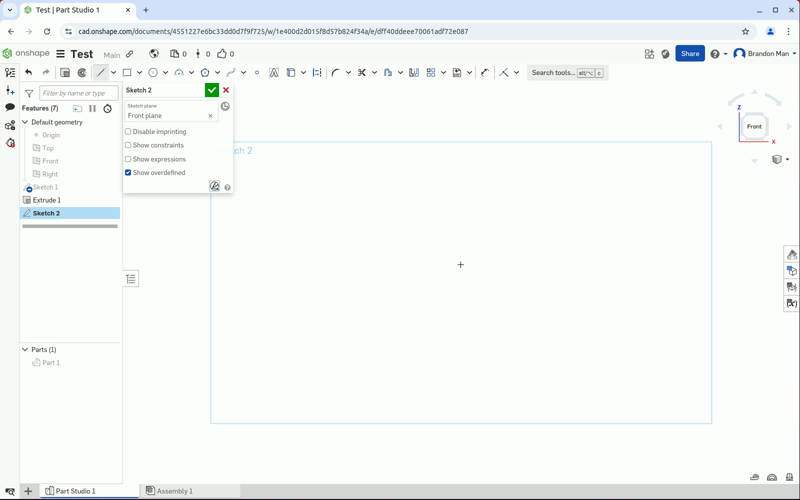
click(460, 264)
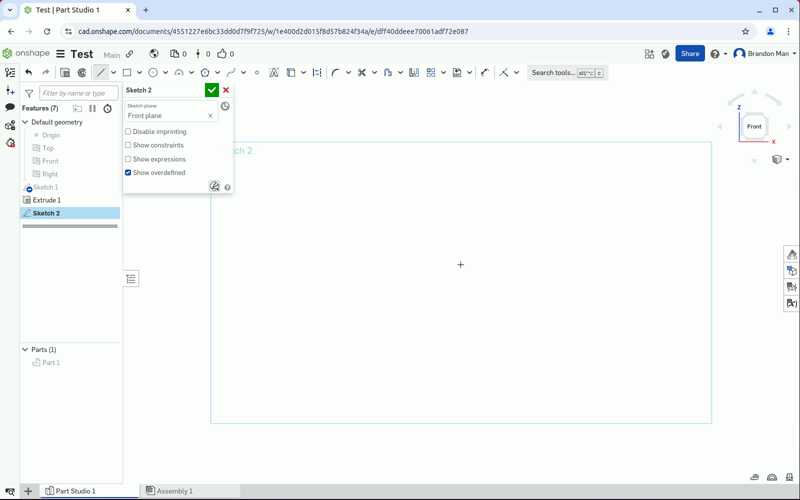
key_up(shift)
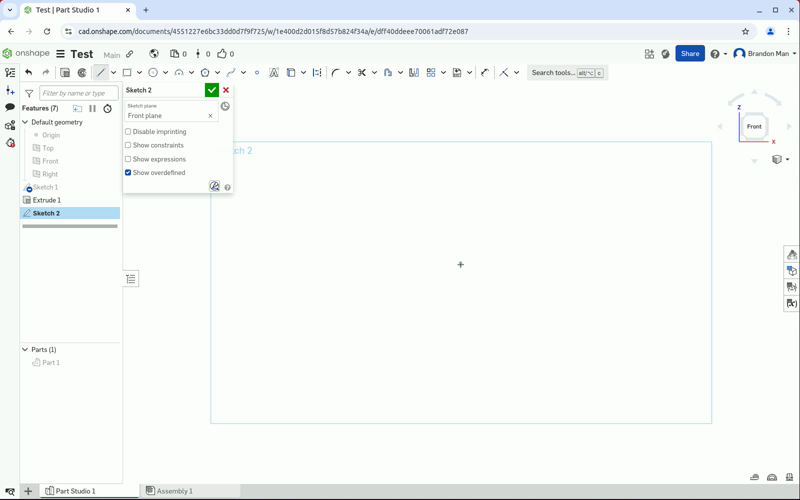
key_down(shift)
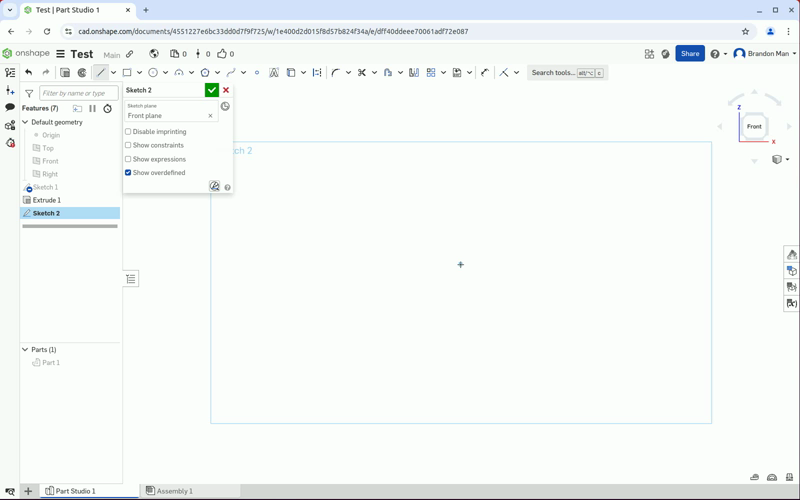
mouse_move(490, 264)
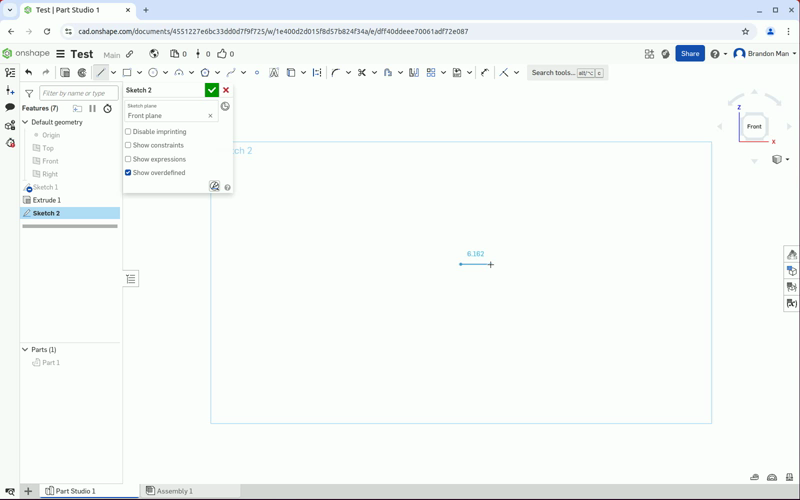
mouse_move(511, 264)
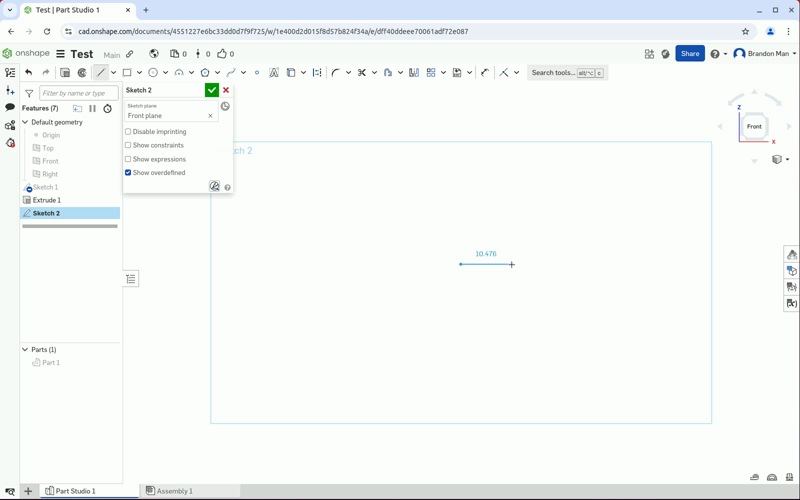
click(511, 264)
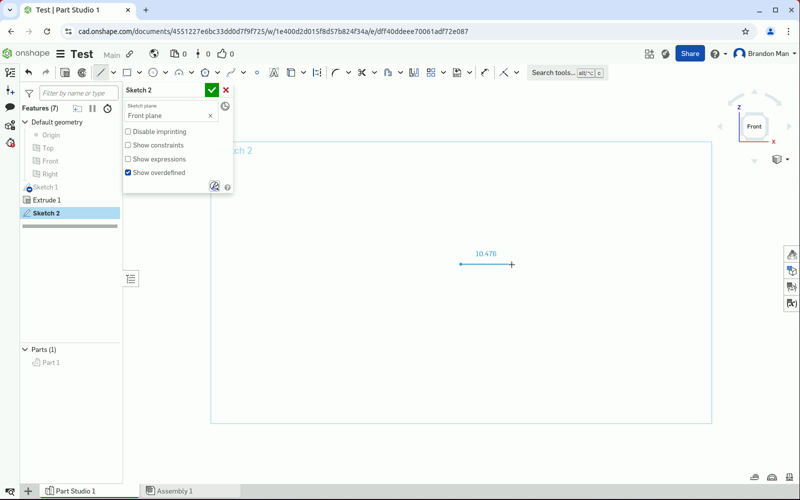
key_up(shift)
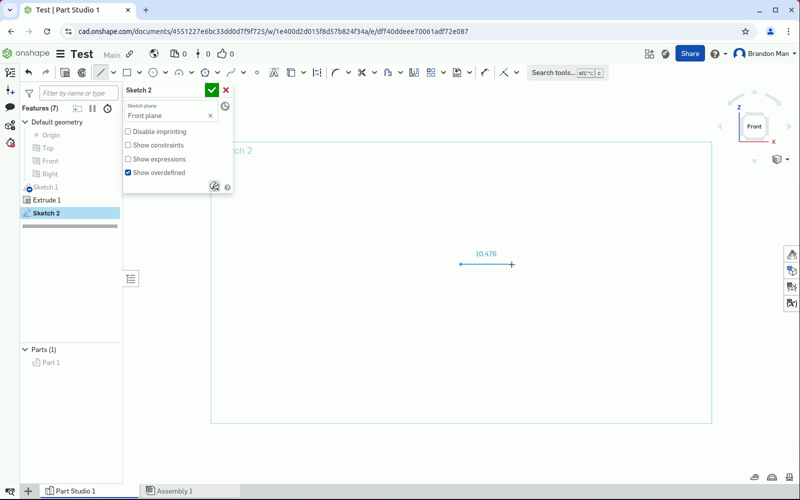
key_down(shift)
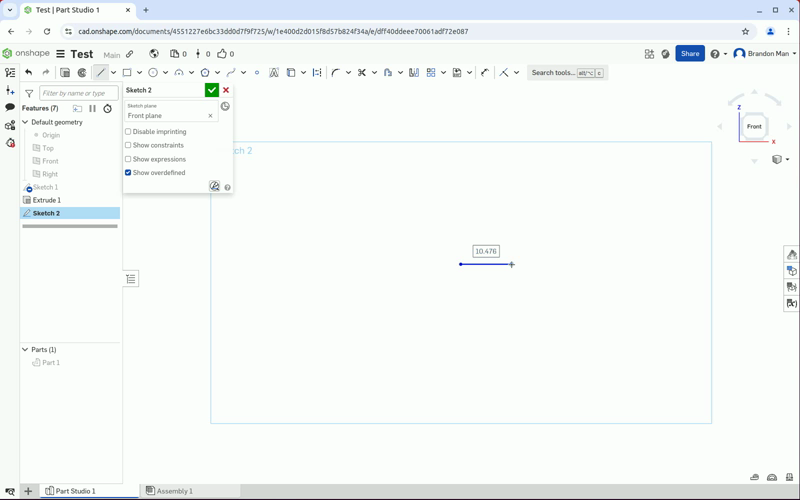
mouse_move(541, 264)
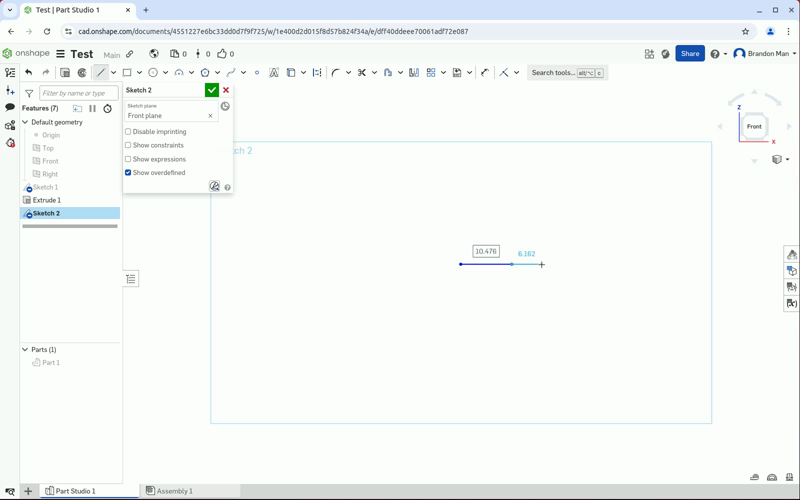
mouse_move(511, 244)
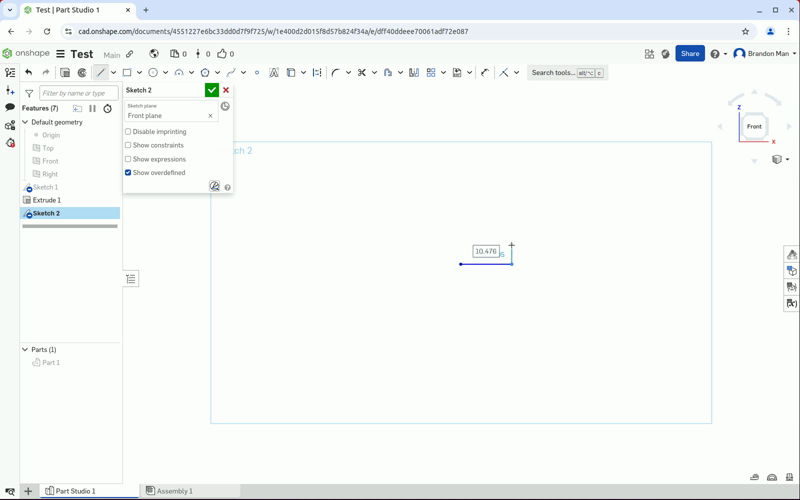
click(511, 244)
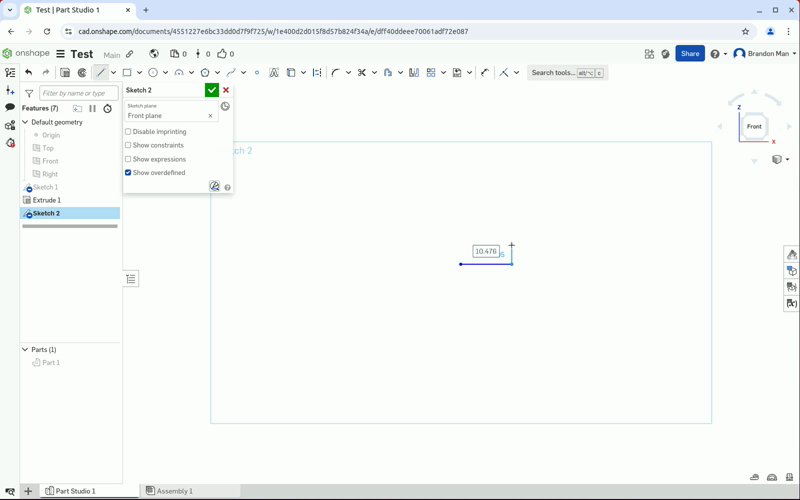
key_up(shift)
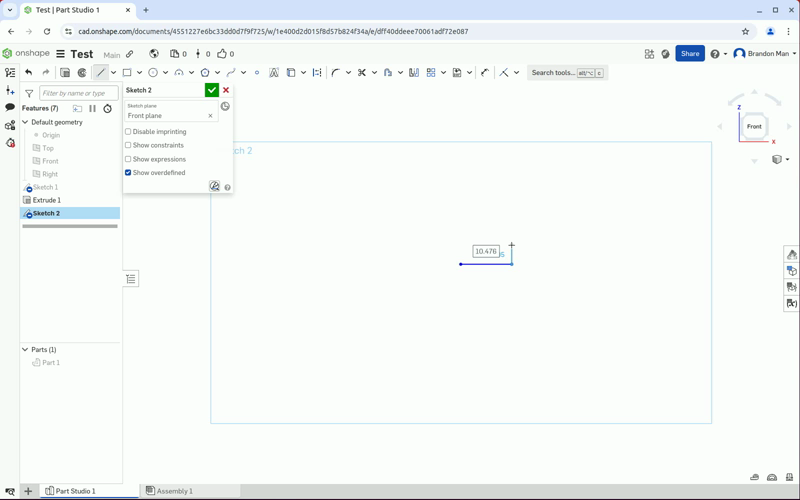
key_down(shift)
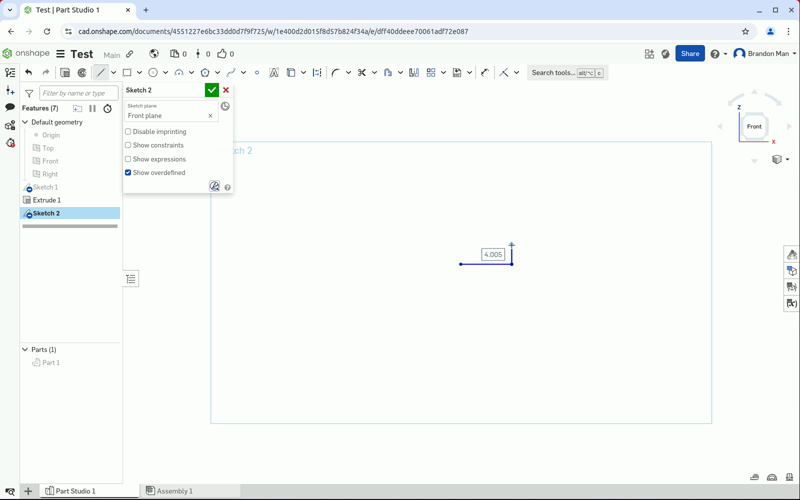
mouse_move(541, 244)
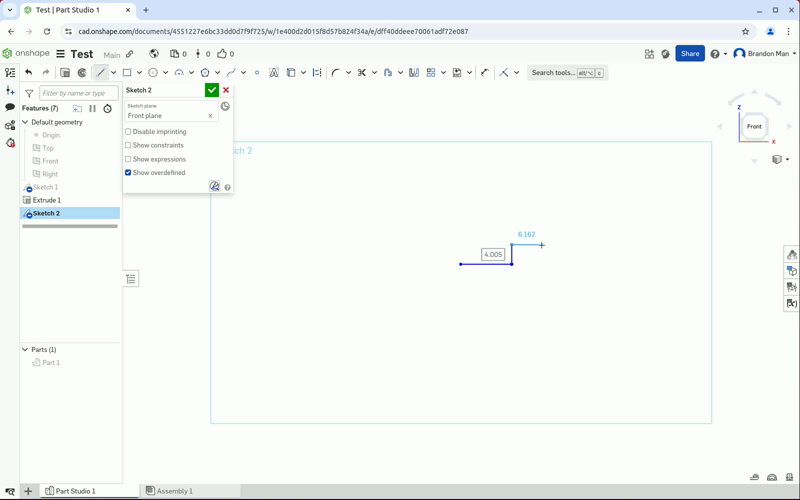
mouse_move(486, 225)
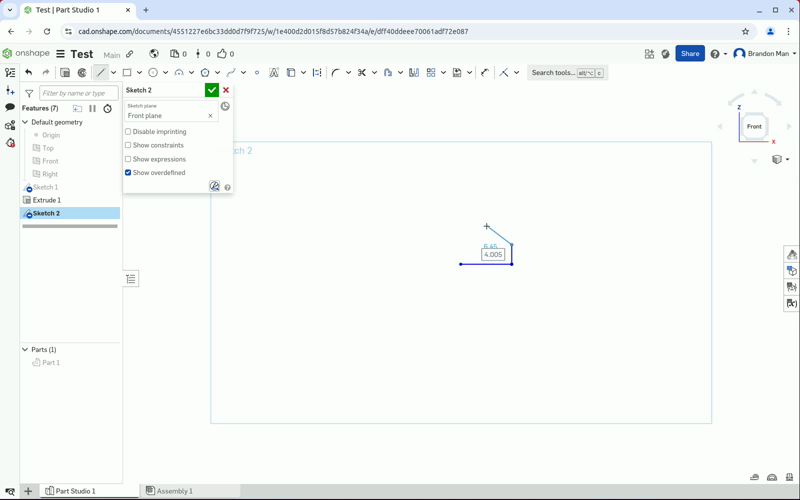
click(486, 225)
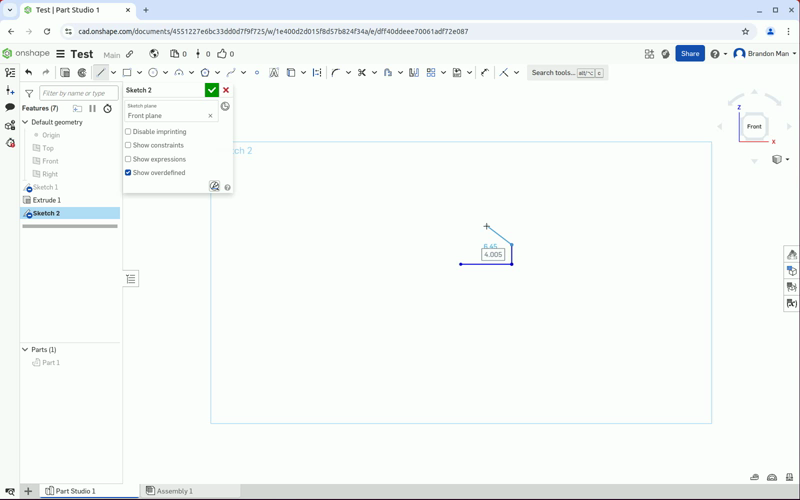
key_up(shift)
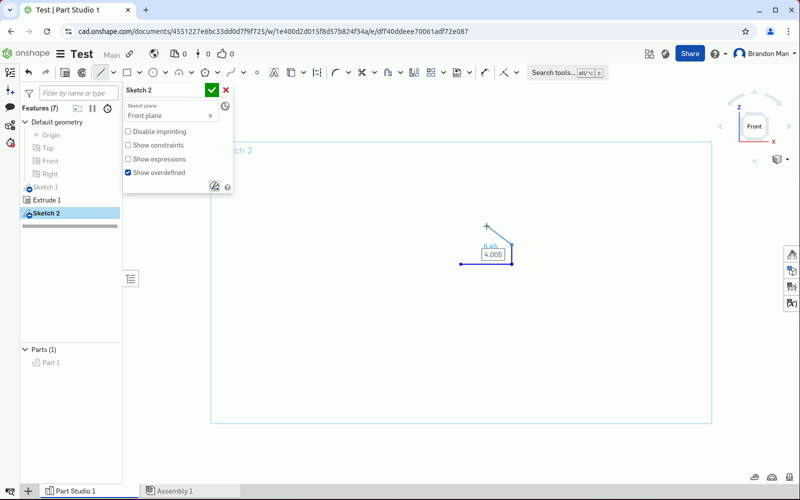
key_down(shift)
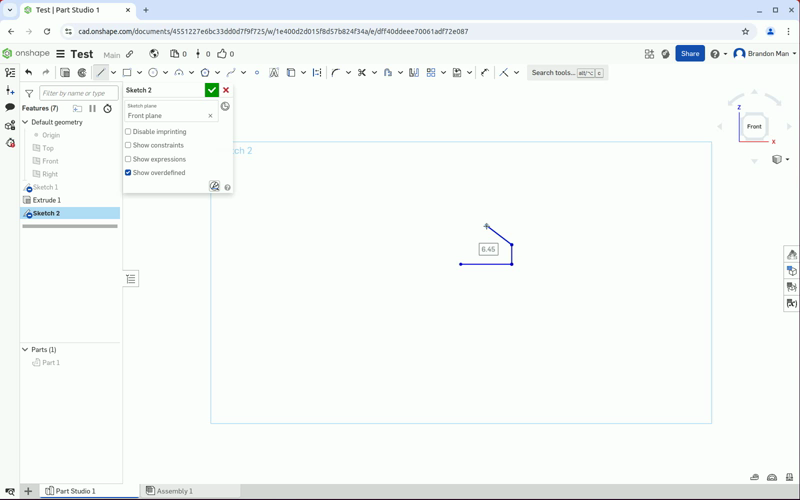
mouse_move(516, 225)
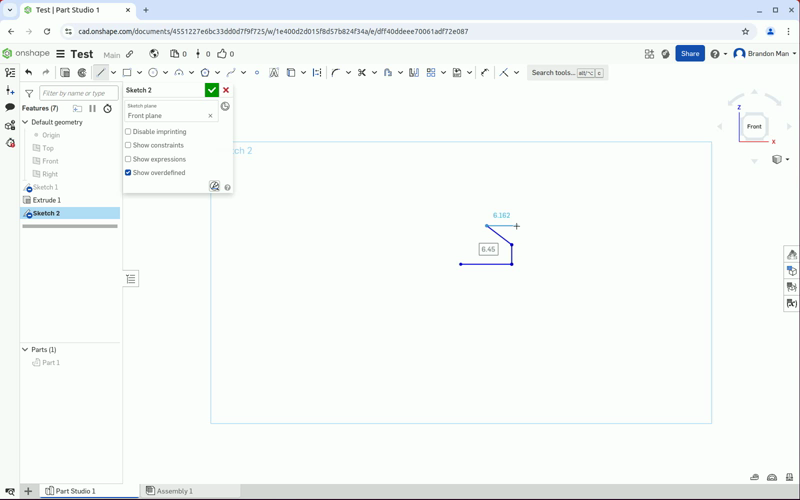
mouse_move(460, 225)
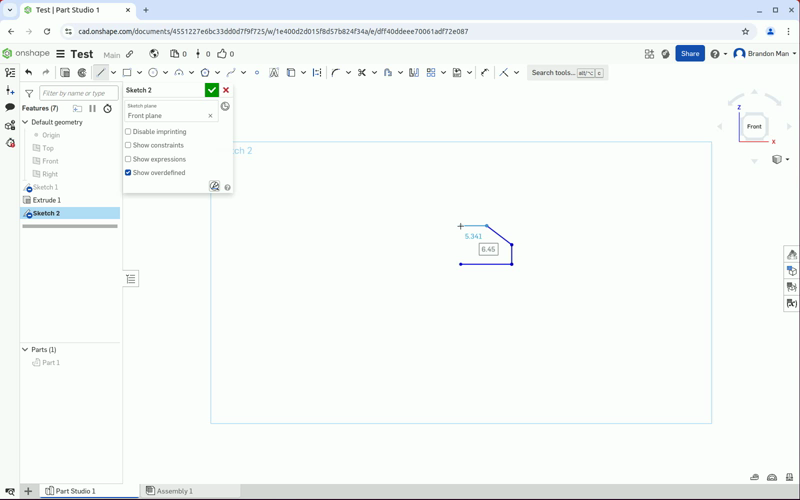
click(460, 225)
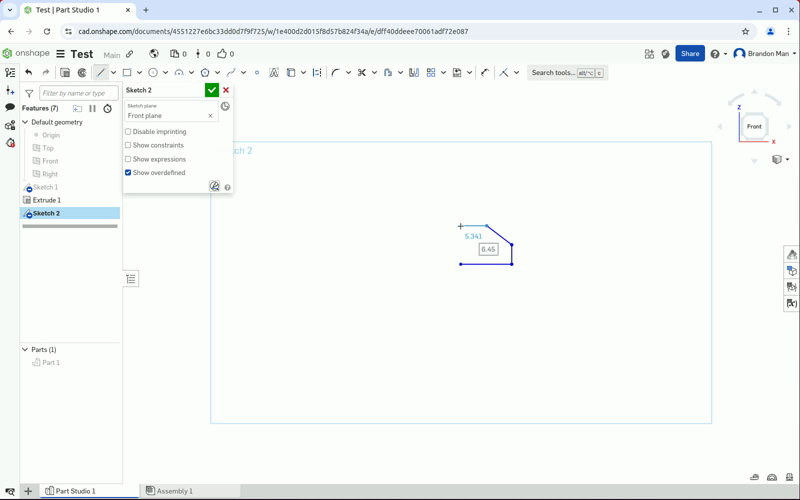
key_up(shift)
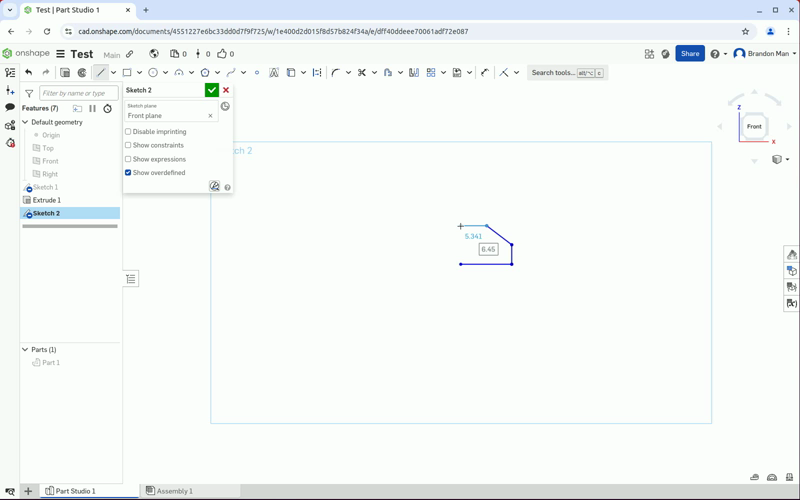
mouse_move(490, 225)
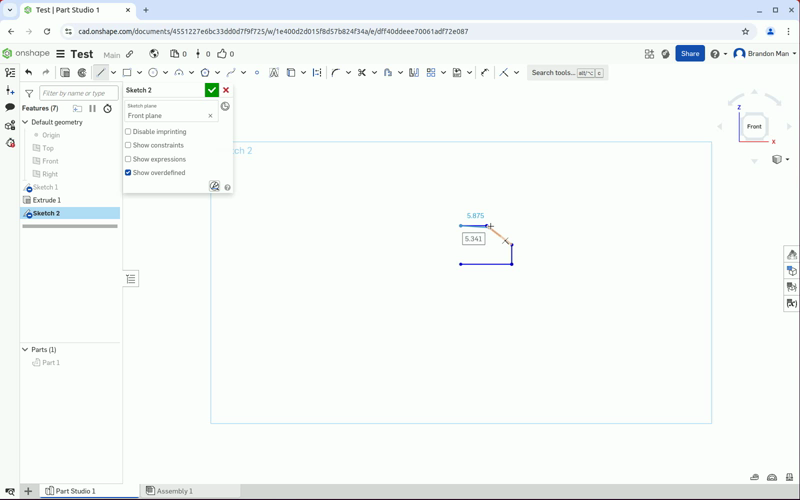
key_down(shift)
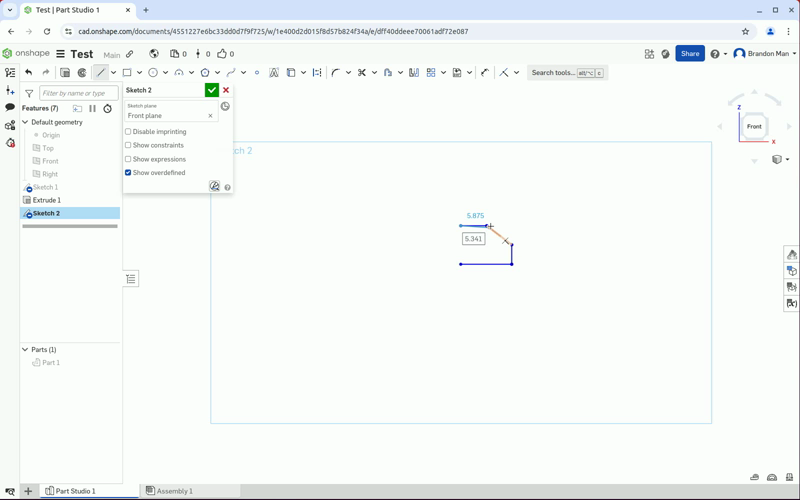
mouse_move(460, 264)
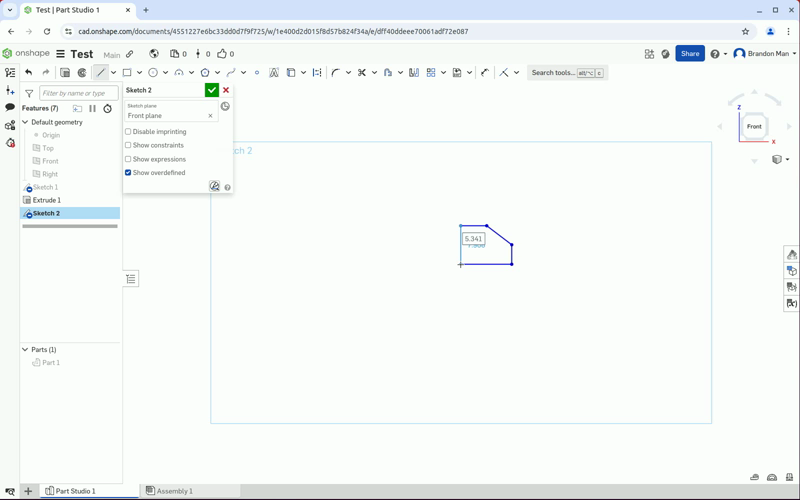
key_up(shift)
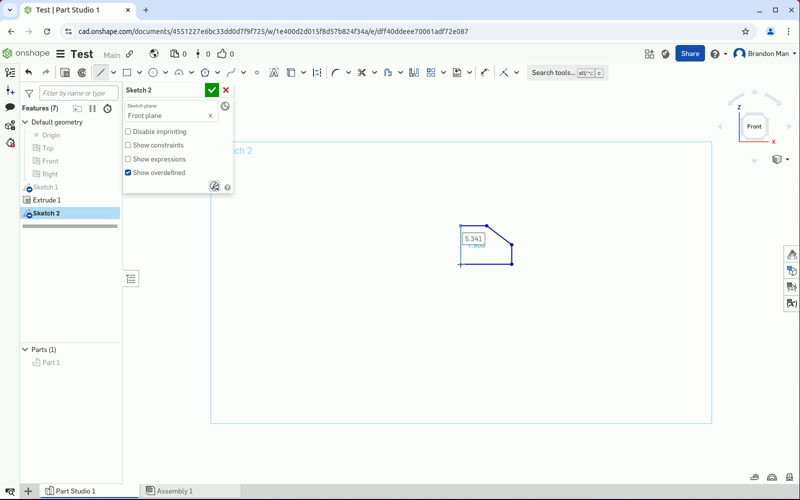
click(460, 264)
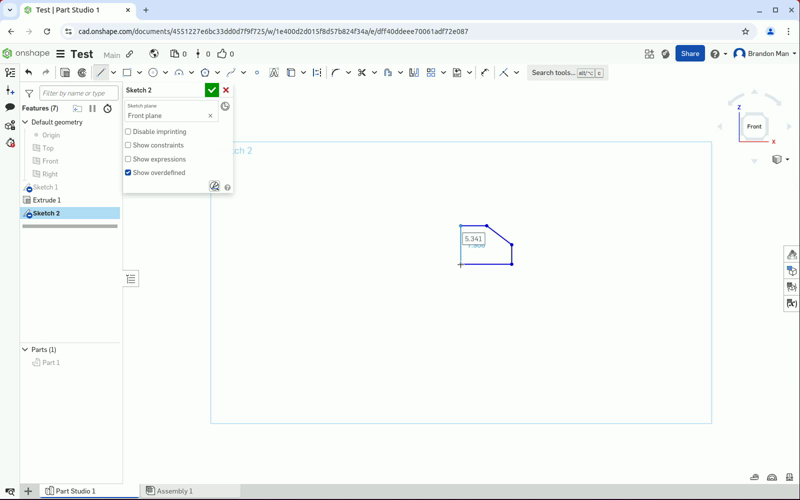
key(esc)
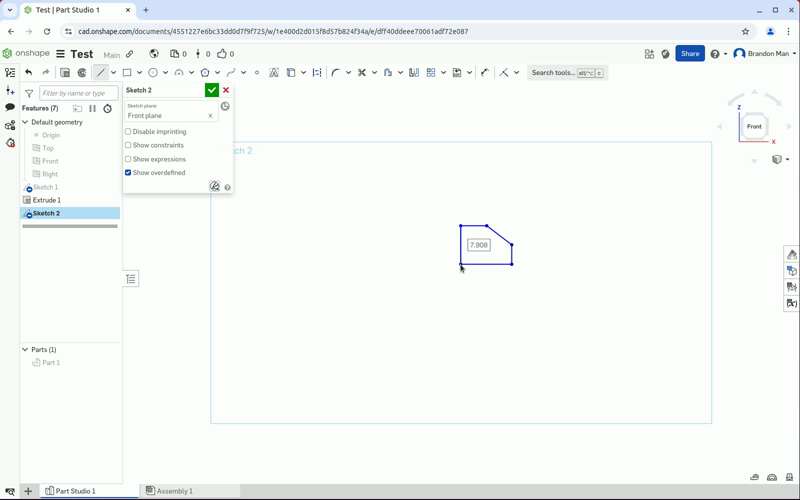
mouse_move(464, 229)
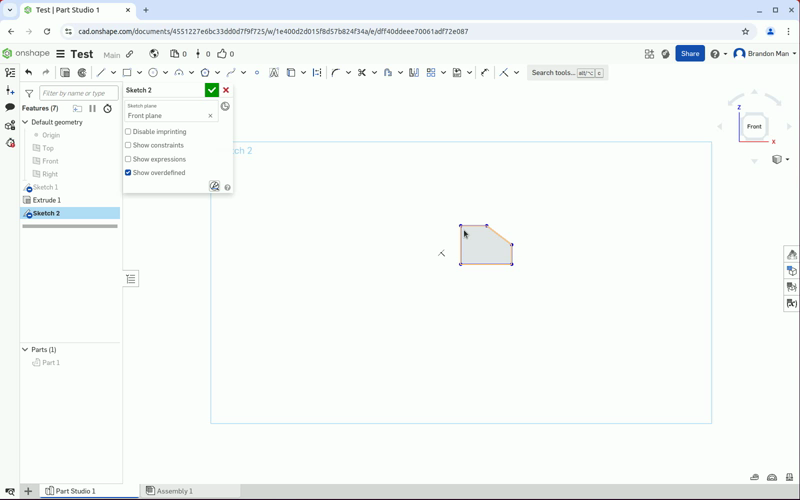
scroll(6)
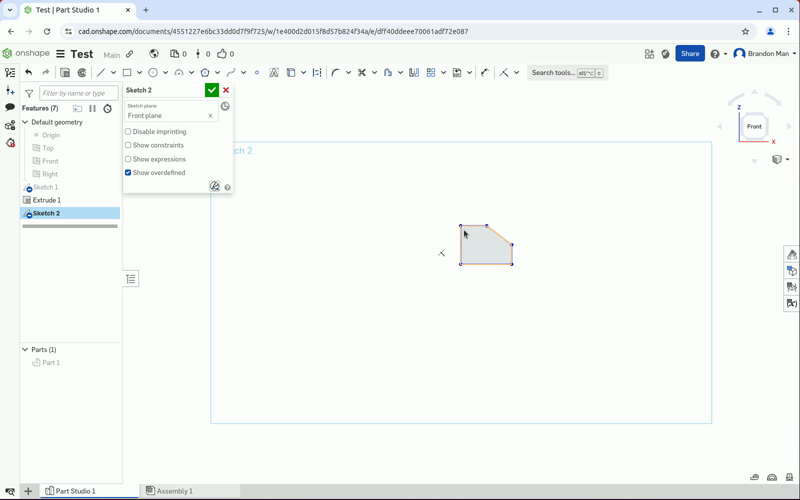
scroll(6)
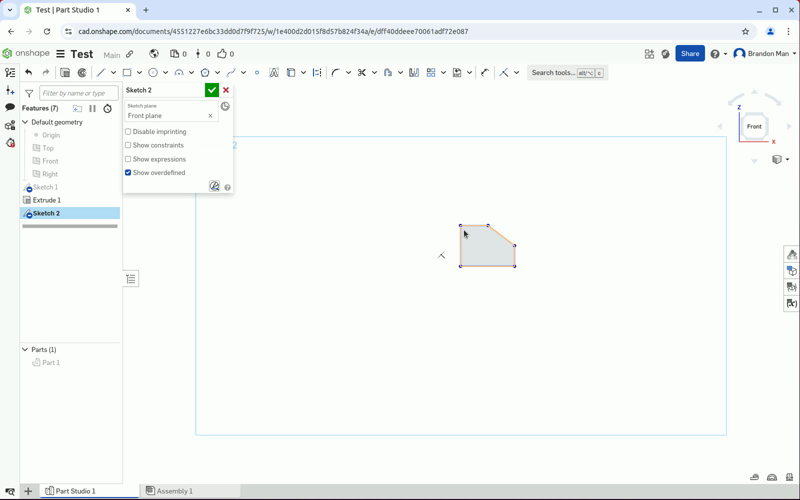
scroll(6)
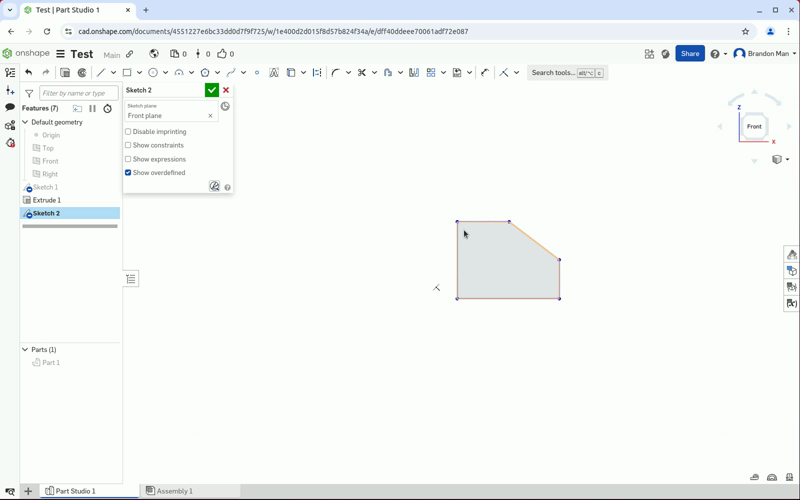
scroll(6)
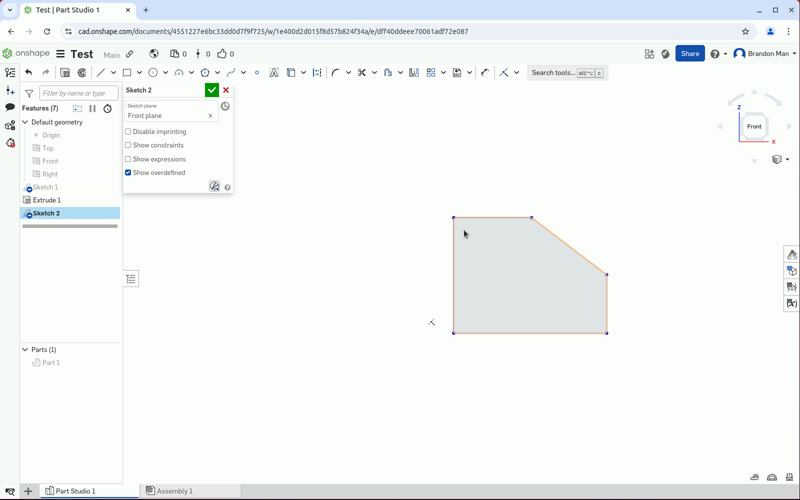
scroll(6)
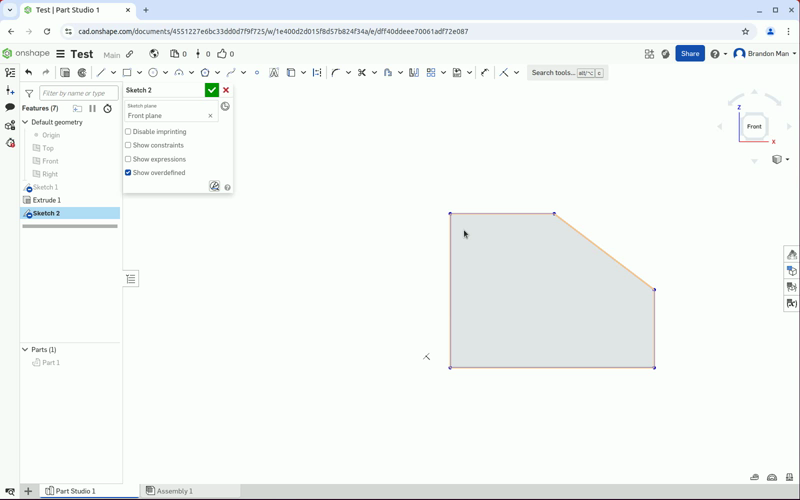
scroll(6)
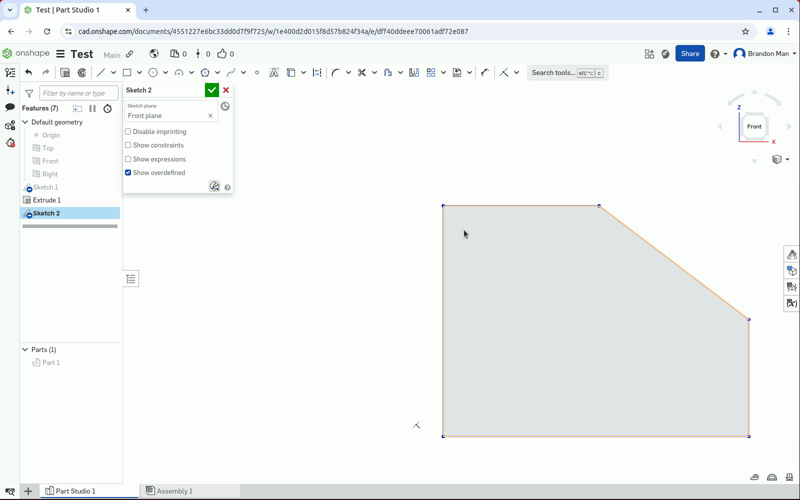
scroll(6)
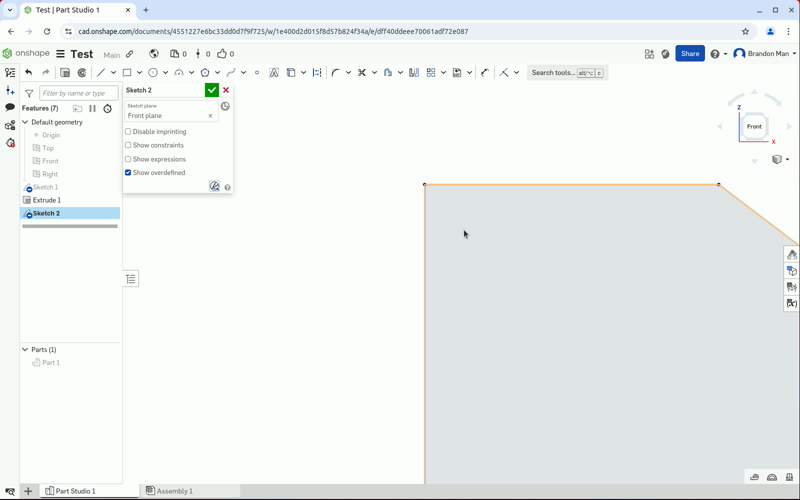
click(464, 229)
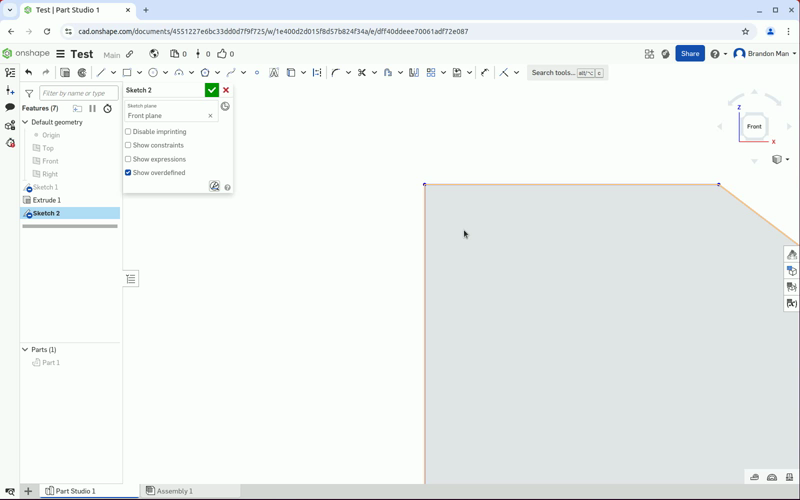
scroll(-6)
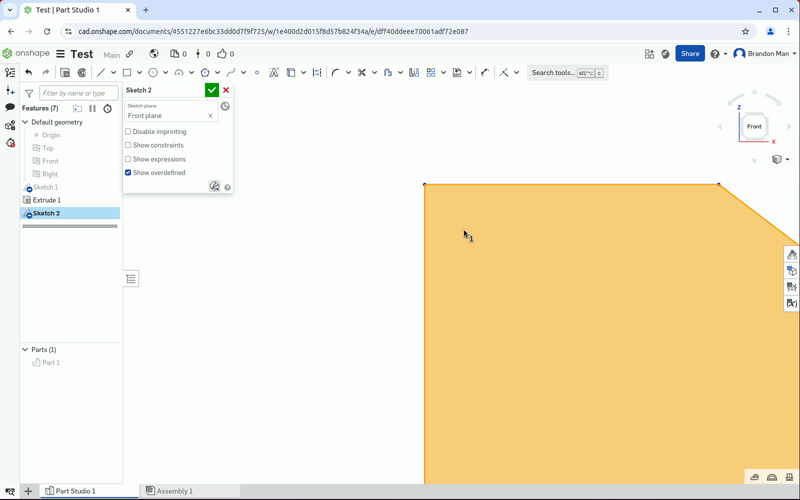
scroll(-6)
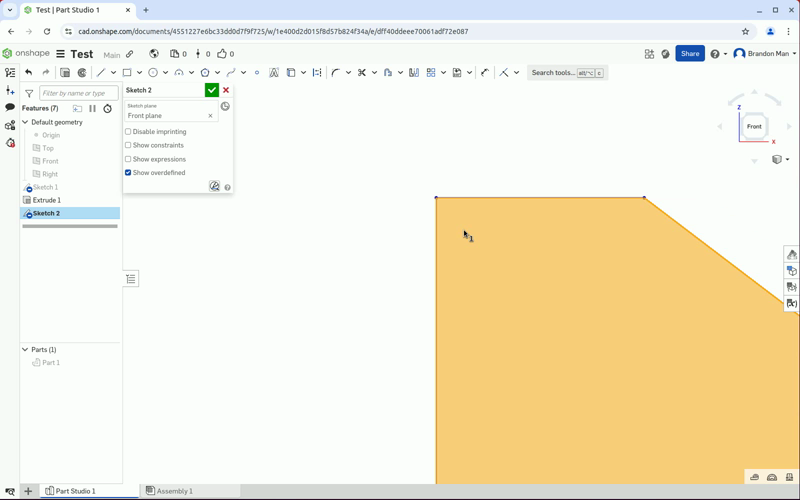
scroll(-6)
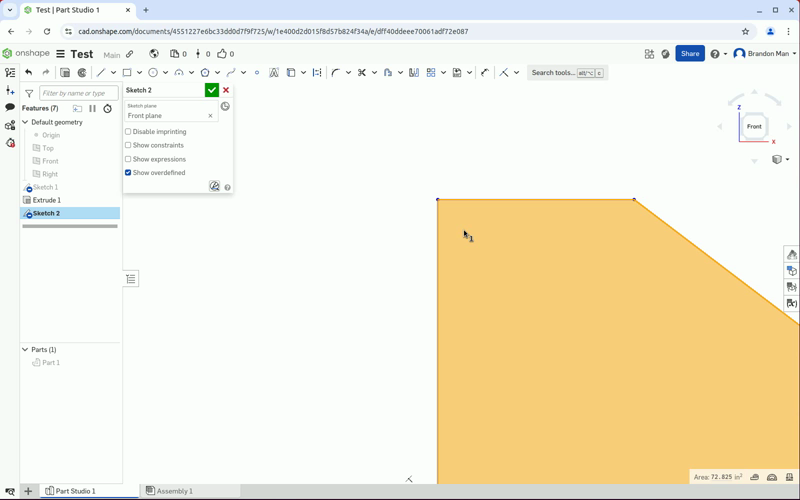
scroll(-6)
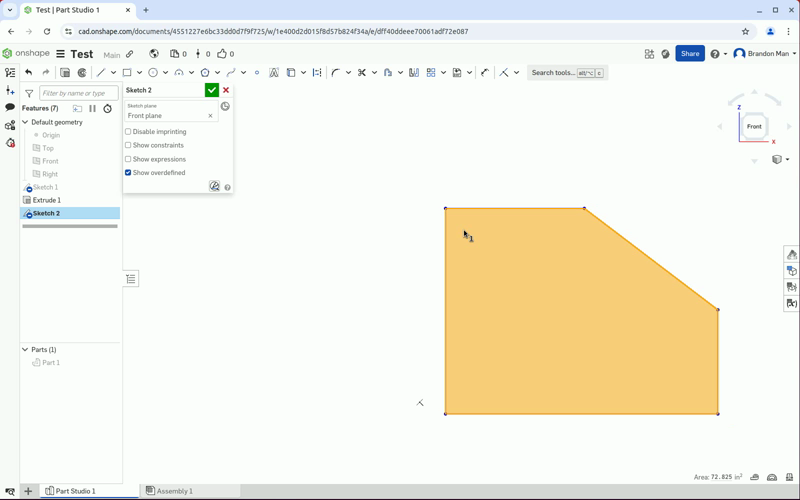
scroll(-6)
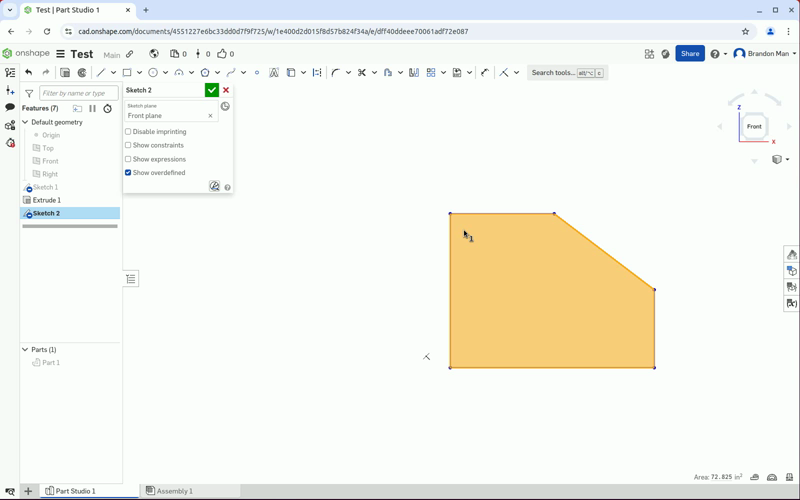
scroll(-6)
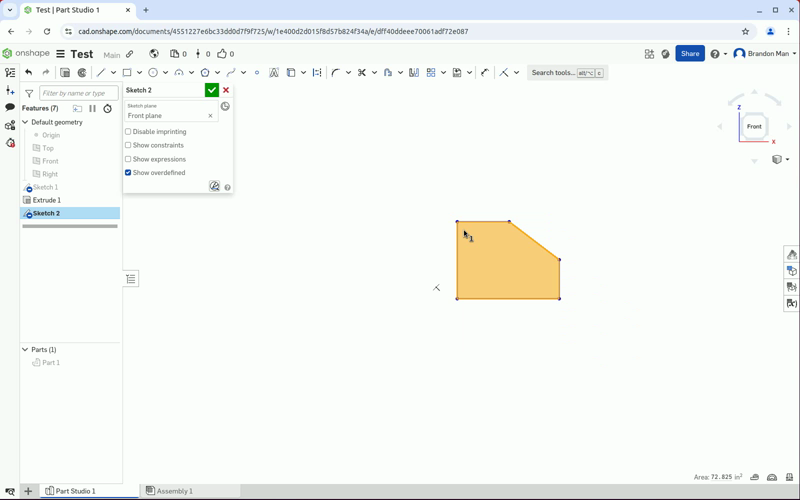
scroll(-6)
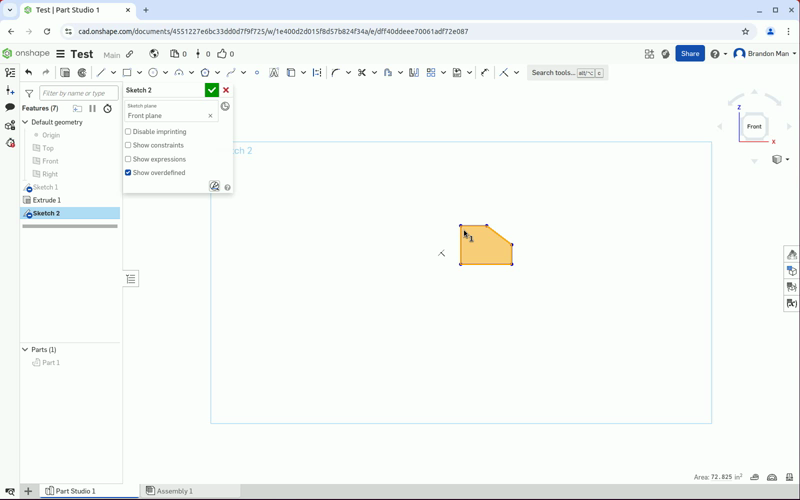
mouse_move(73, 352)
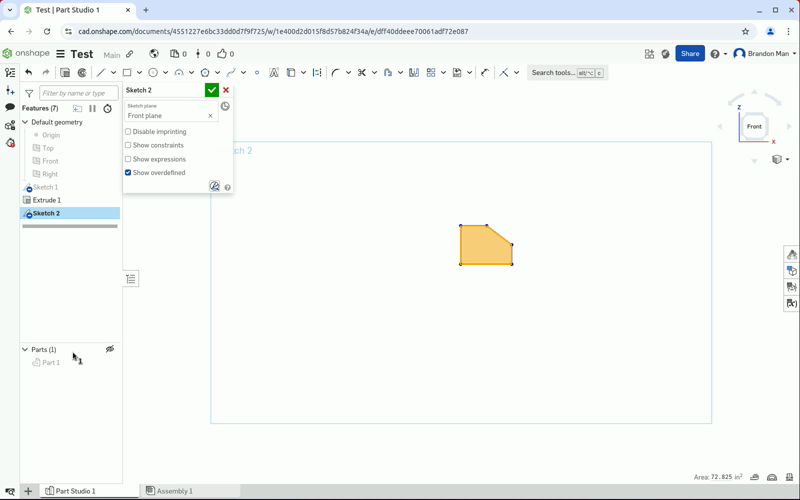
key(shift+y)
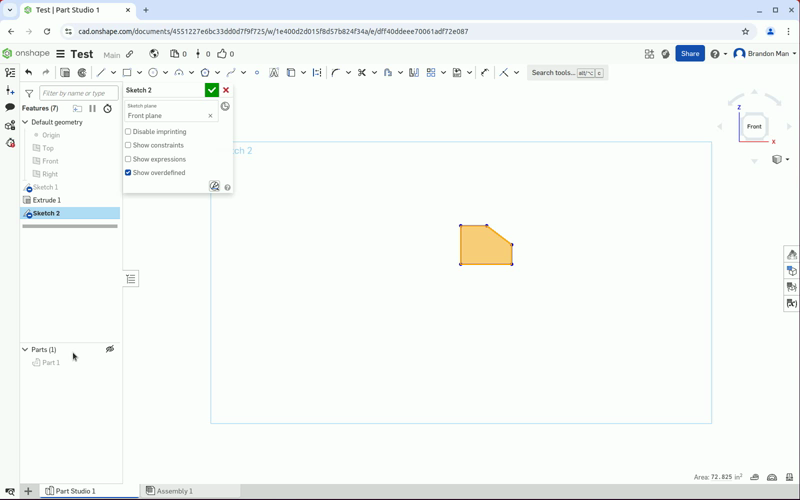
key(shift+e)
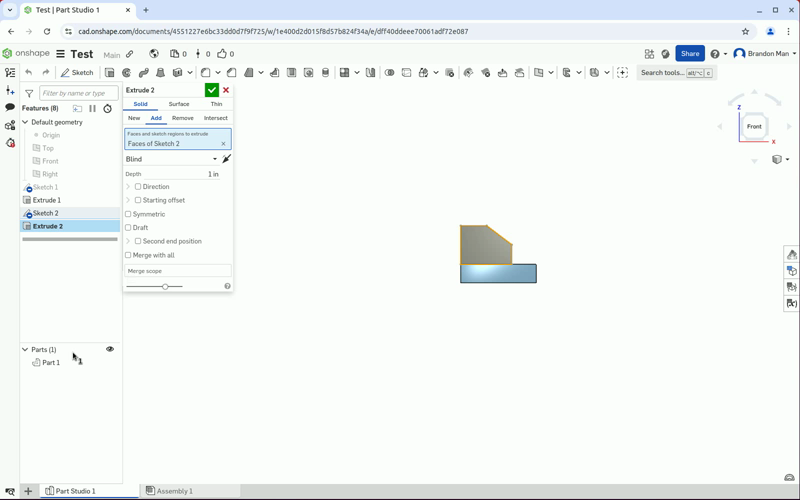
mouse_move(143, 106)
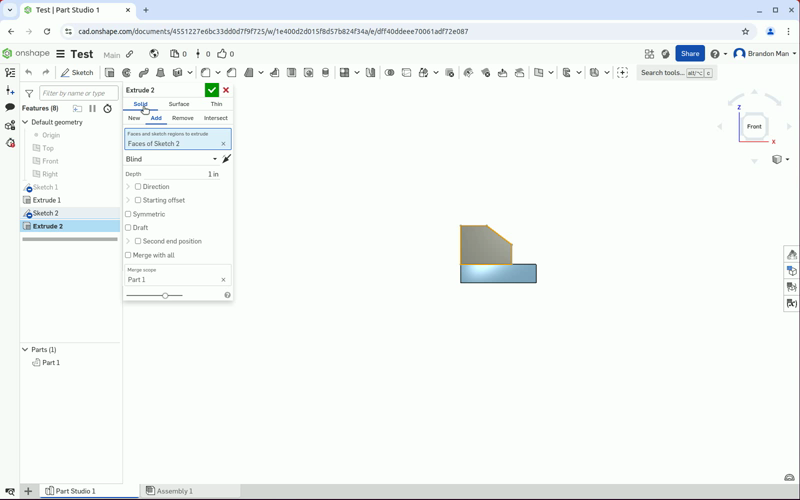
click(143, 106)
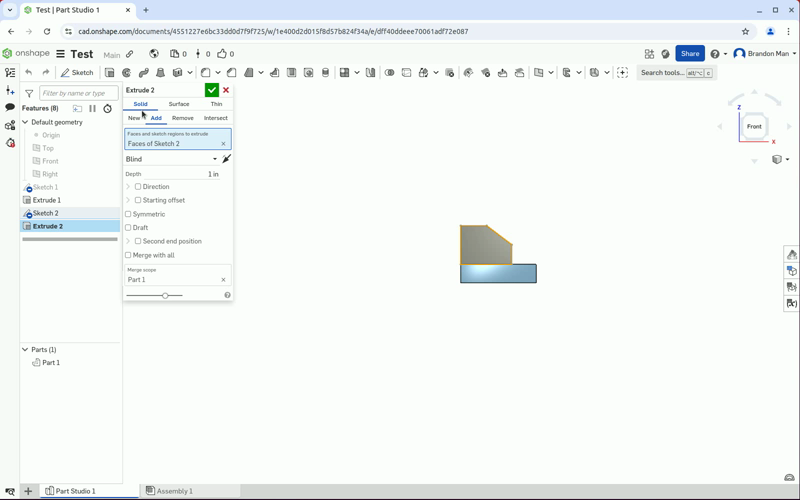
mouse_move(137, 120)
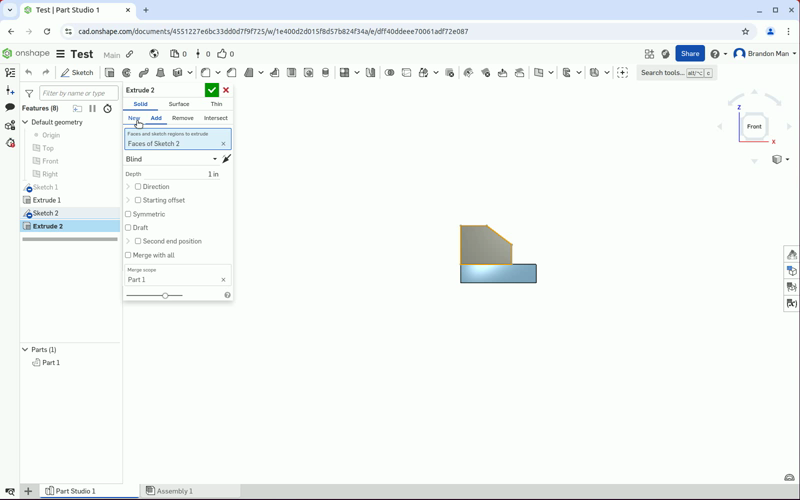
click(137, 120)
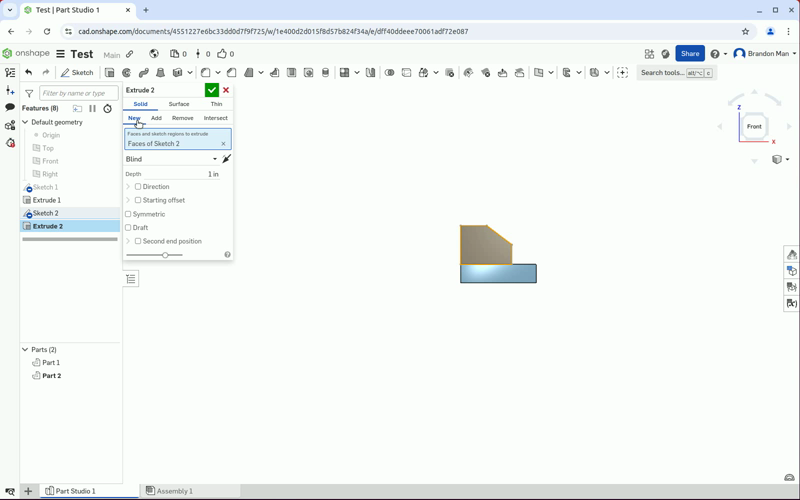
key(tab, 4)
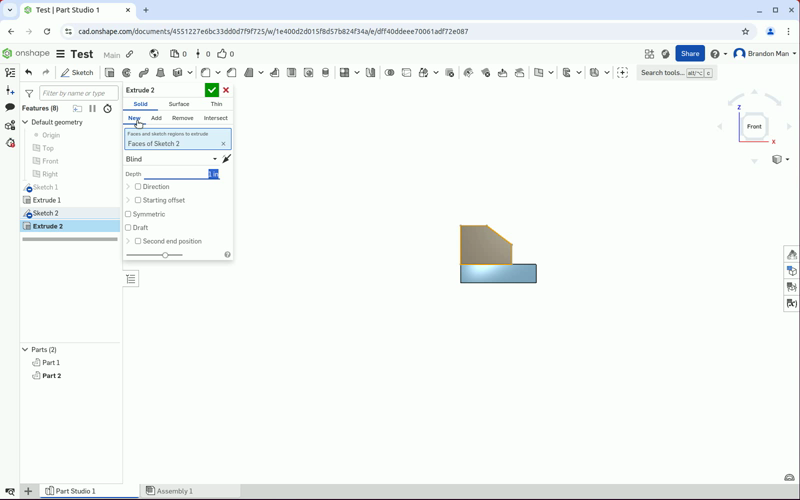
text(15.405)
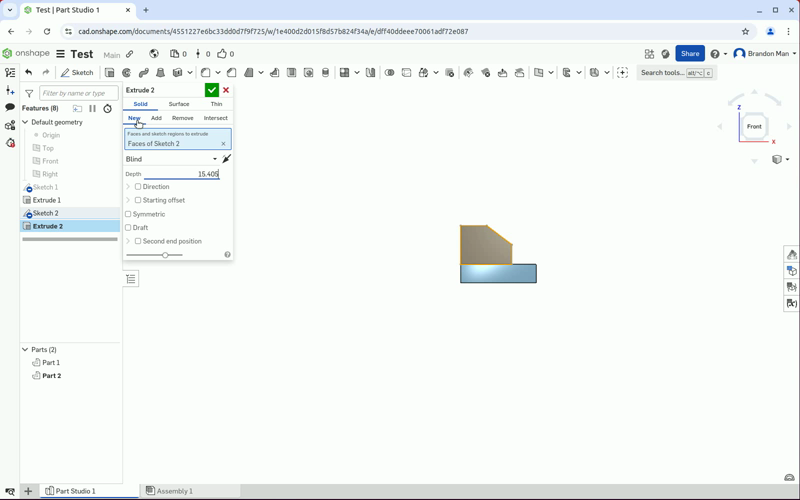
key(enter)
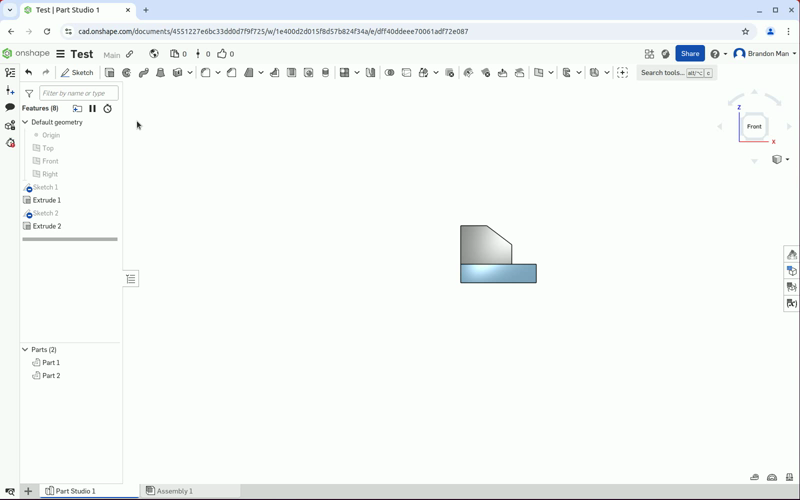
key(shift+h)
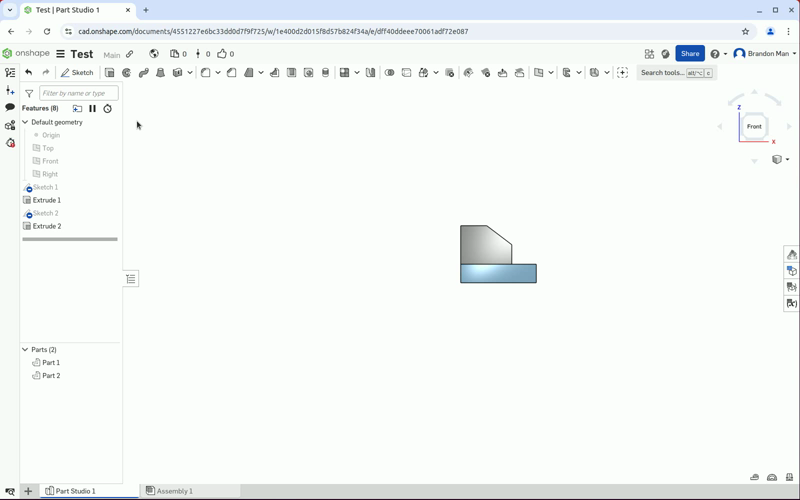
key(shift+h)
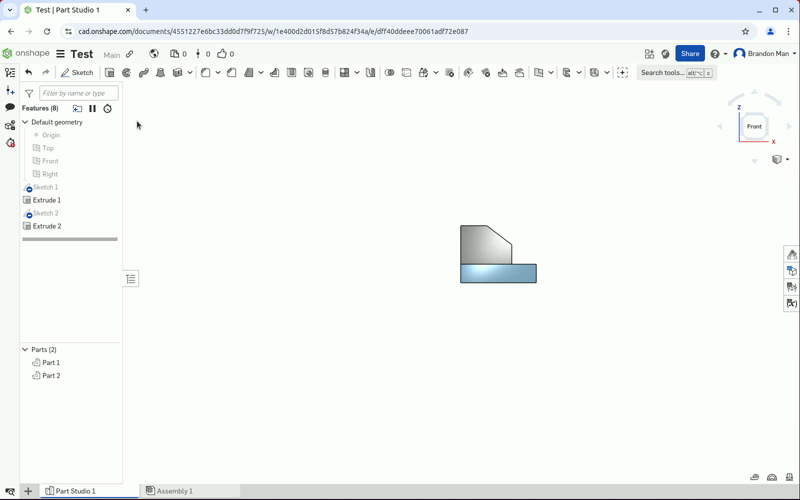
mouse_move(73, 189)
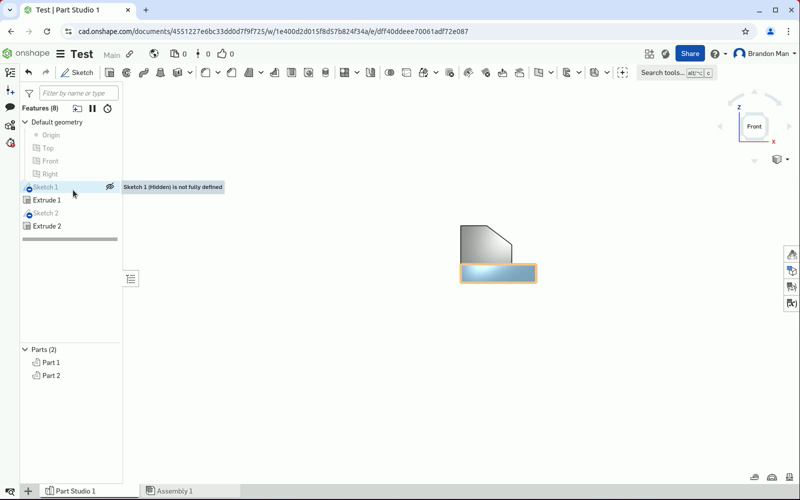
click(73, 189)
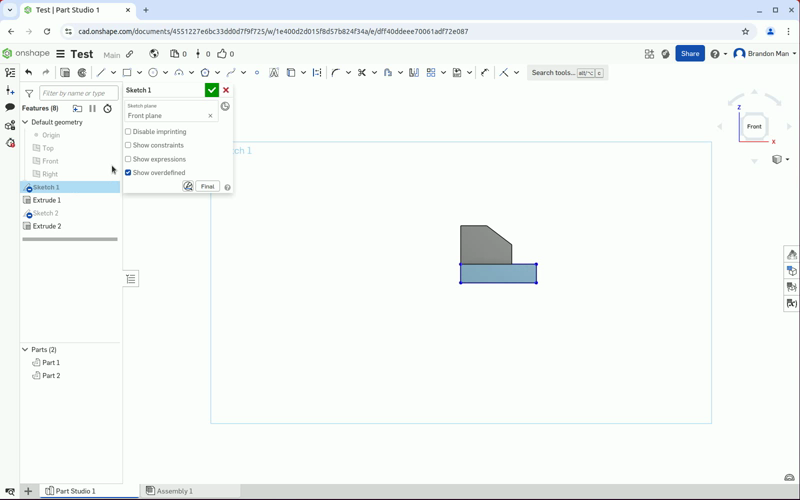
mouse_move(229, 92)
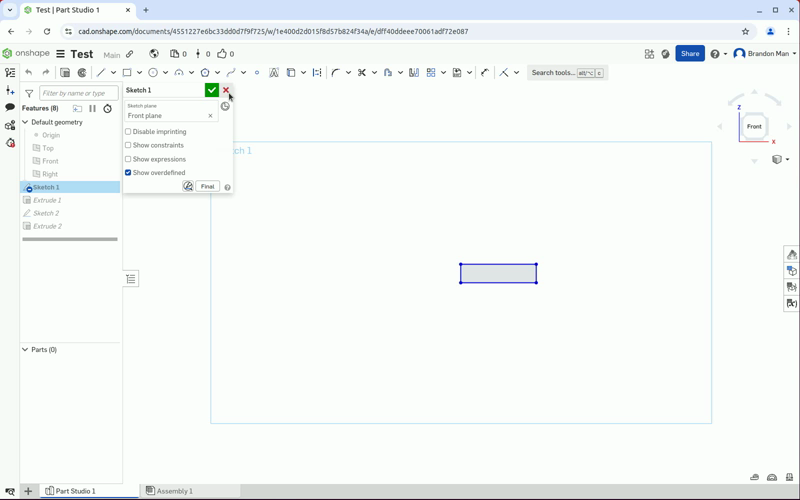
click(229, 92)
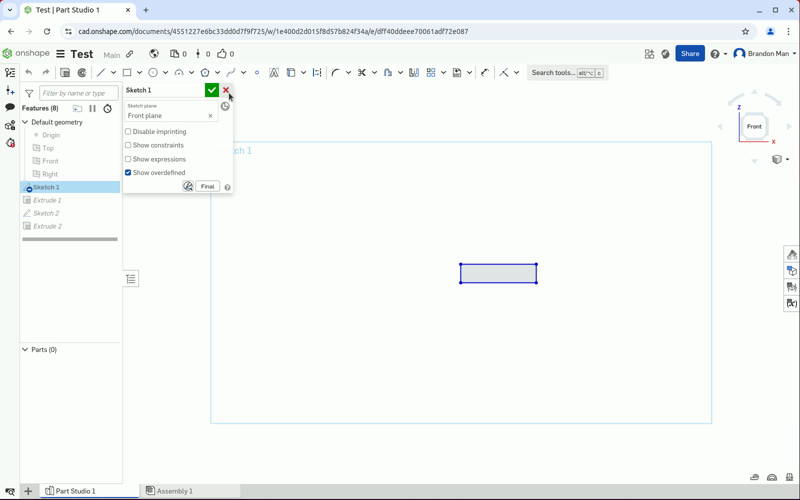
key(shift+s)
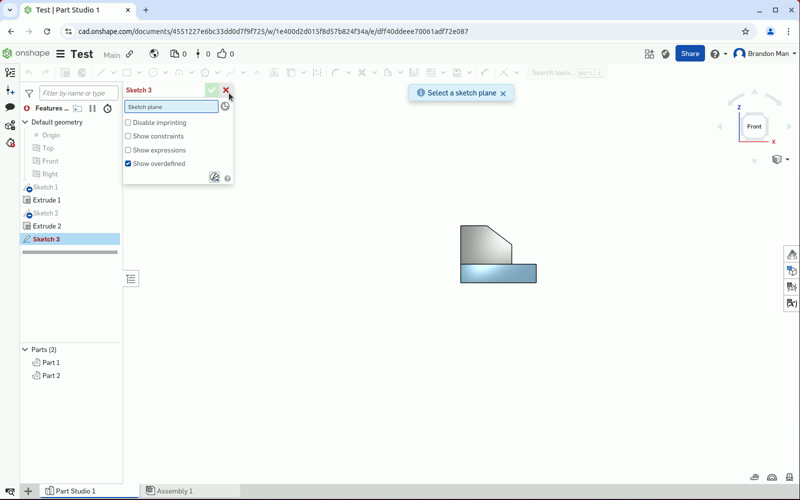
mouse_move(73, 163)
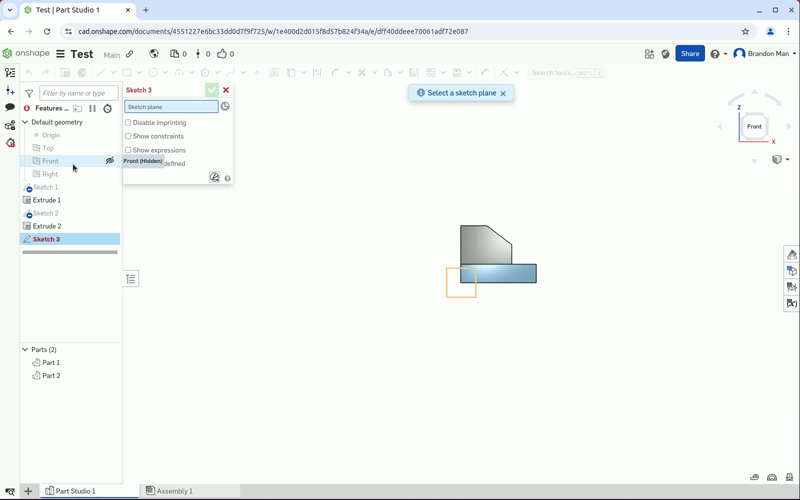
click(73, 163)
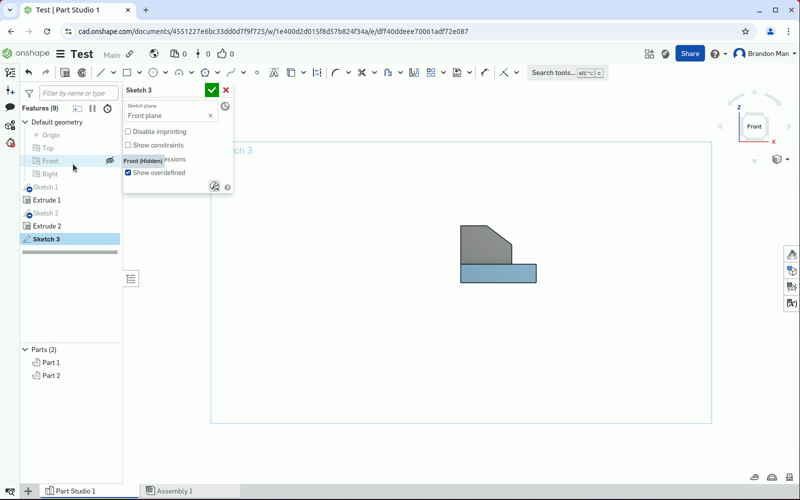
mouse_move(73, 352)
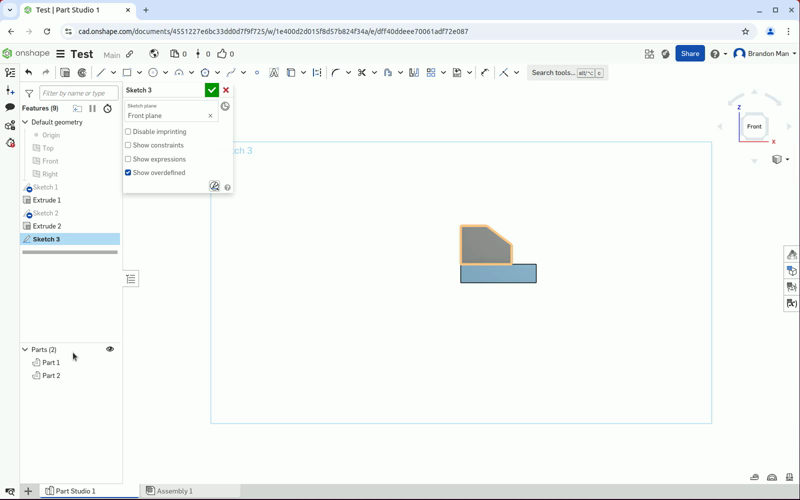
key(y)
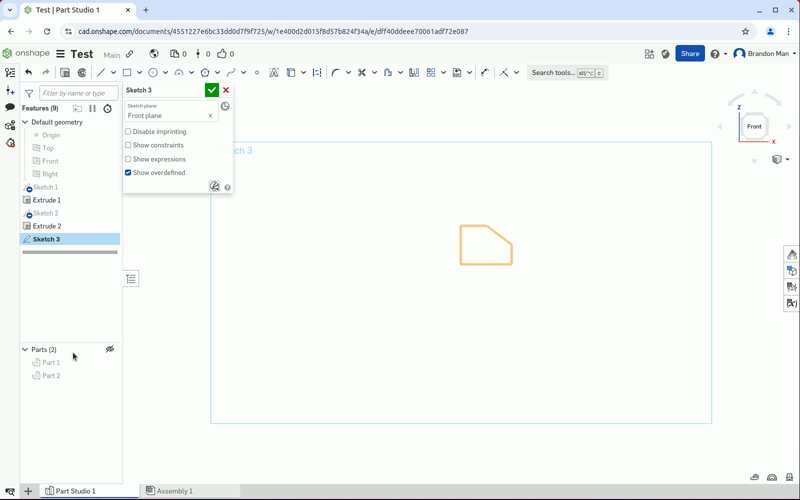
key(l)
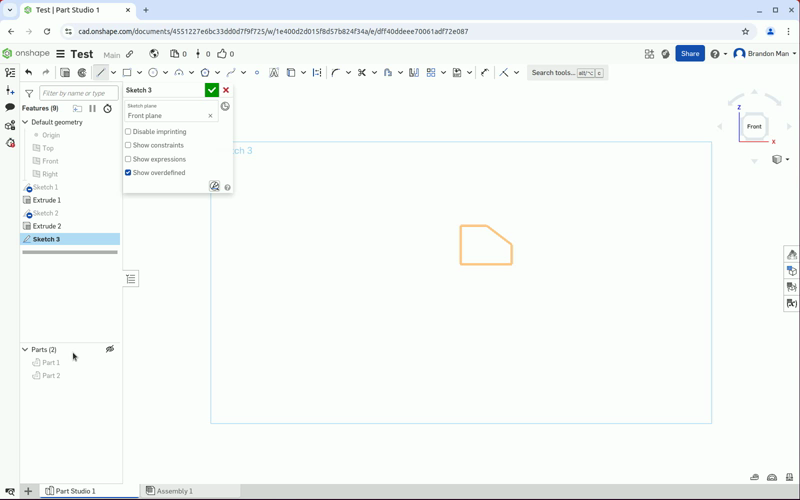
key_down(shift)
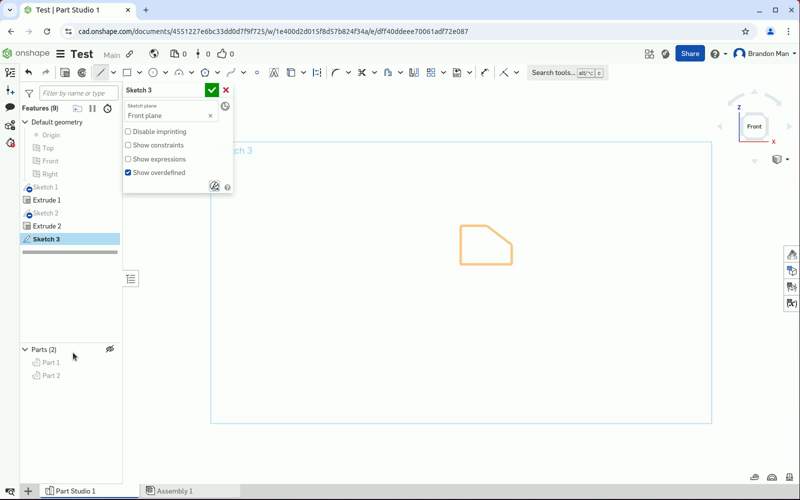
mouse_move(511, 264)
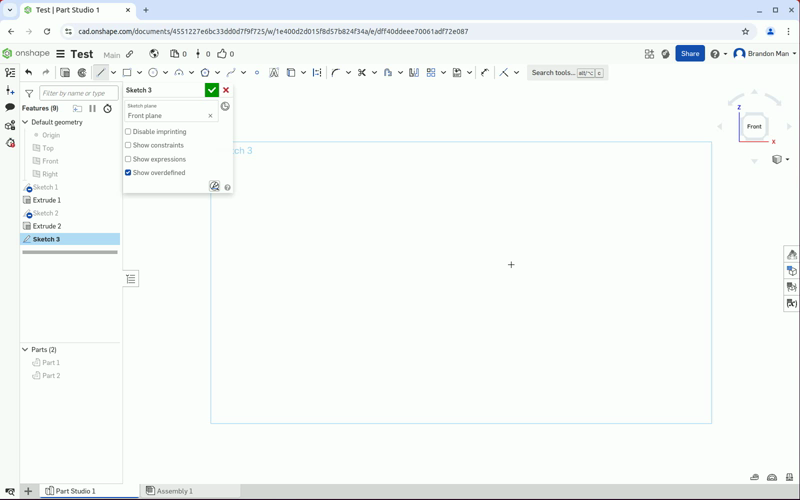
click(511, 264)
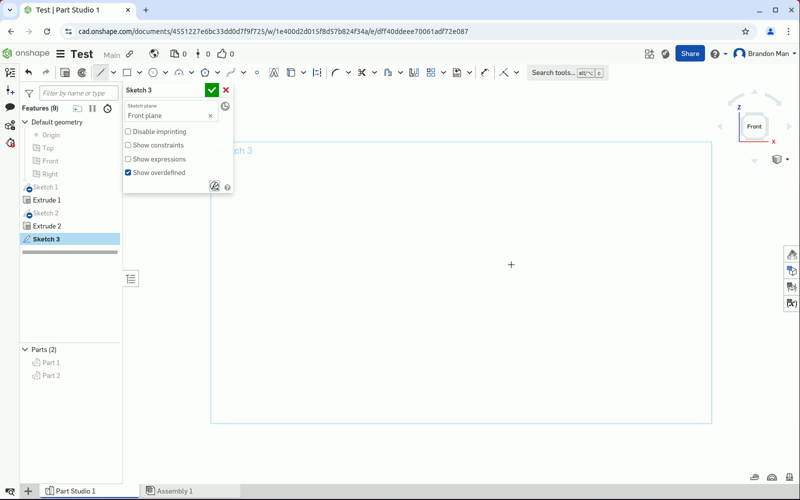
key_up(shift)
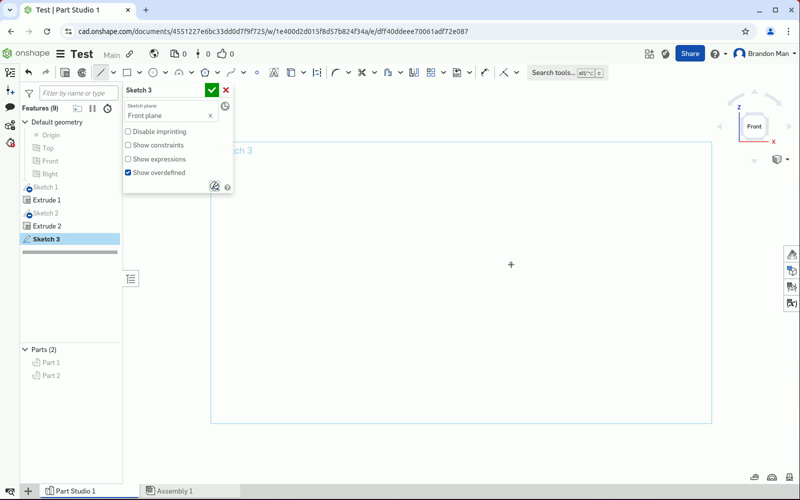
key_down(shift)
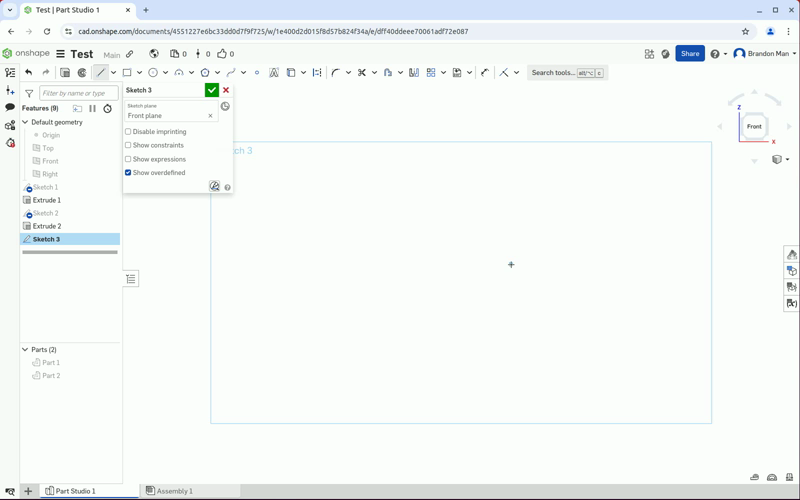
mouse_move(541, 264)
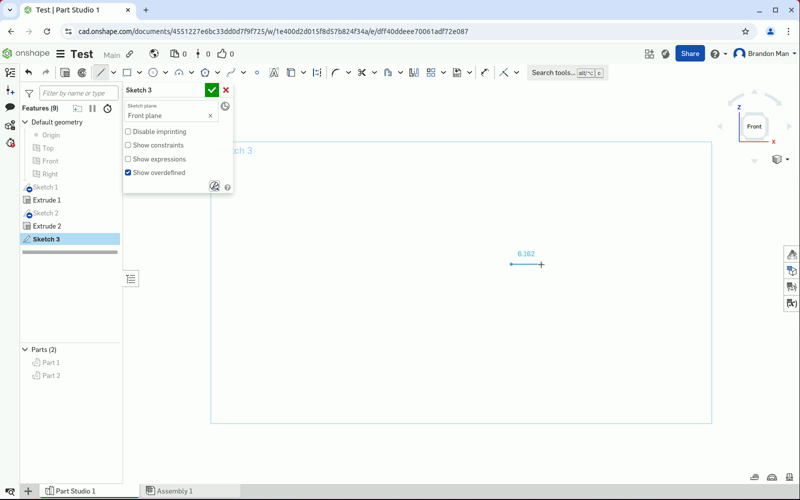
mouse_move(536, 264)
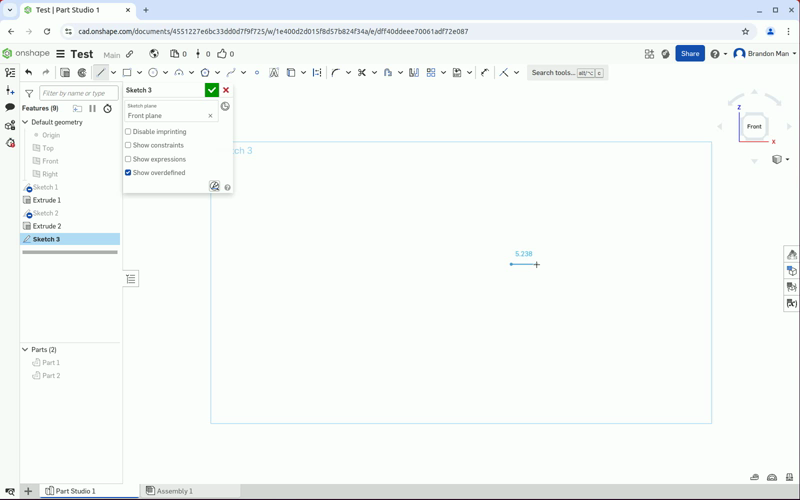
click(536, 264)
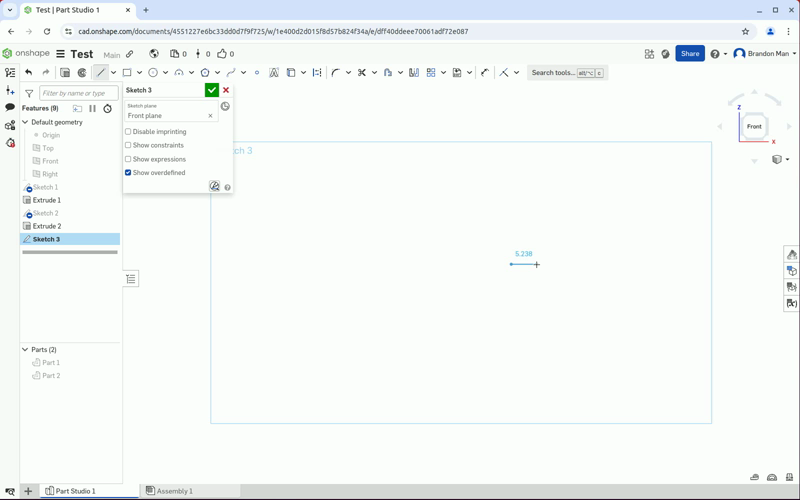
key_up(shift)
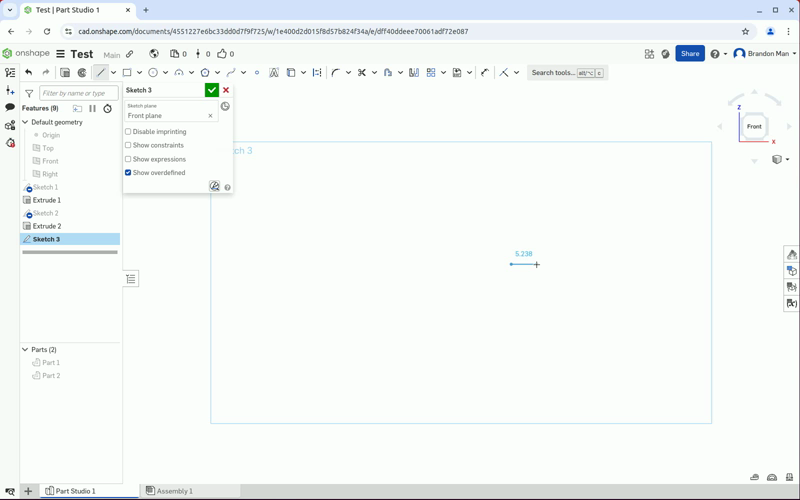
key_down(shift)
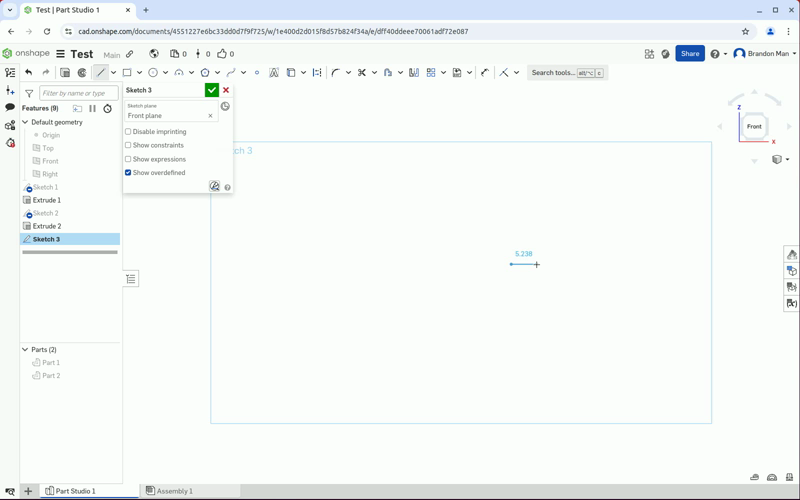
mouse_move(566, 264)
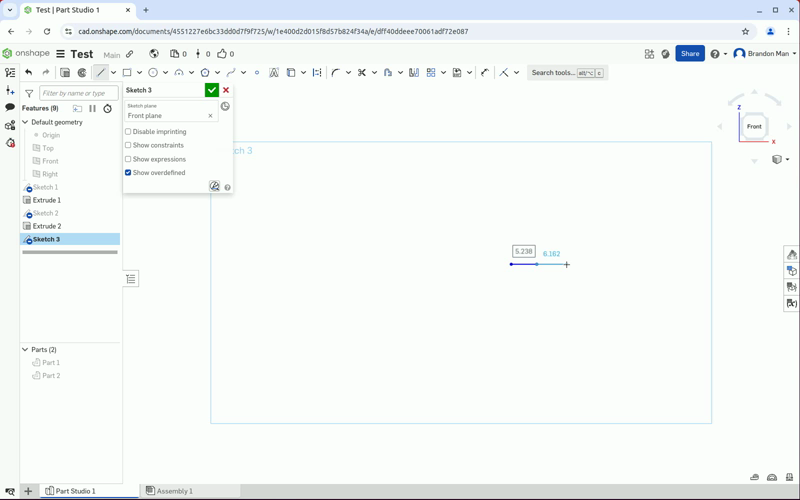
mouse_move(511, 245)
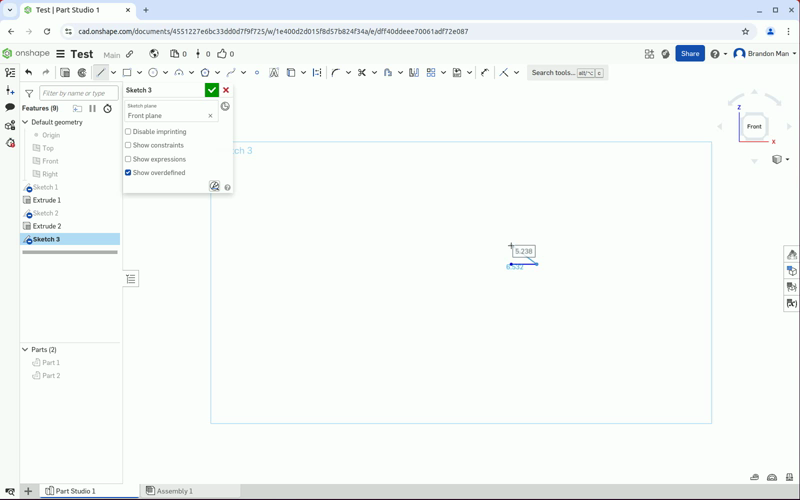
click(511, 245)
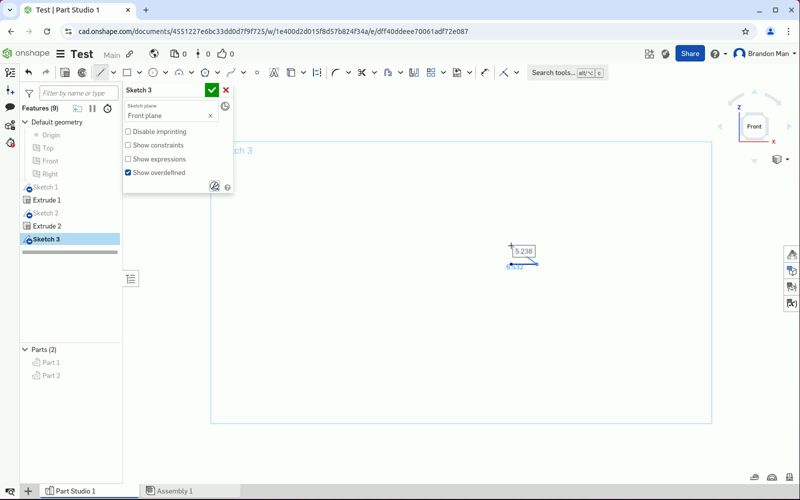
key_up(shift)
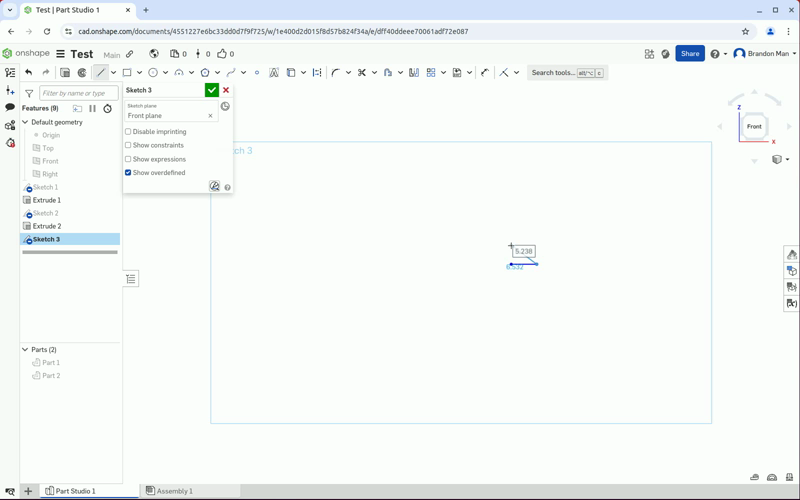
mouse_move(541, 245)
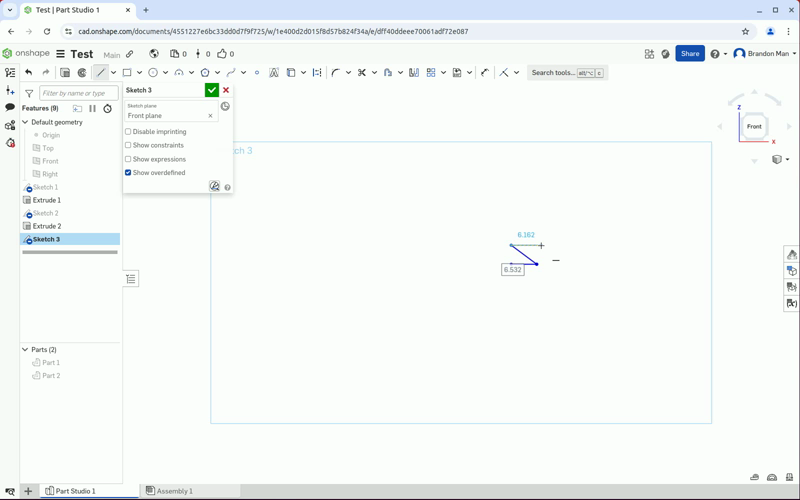
key_down(shift)
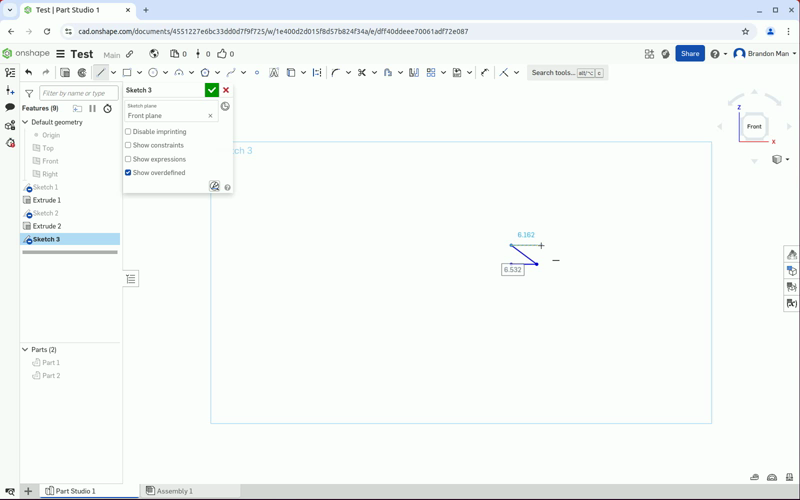
mouse_move(511, 264)
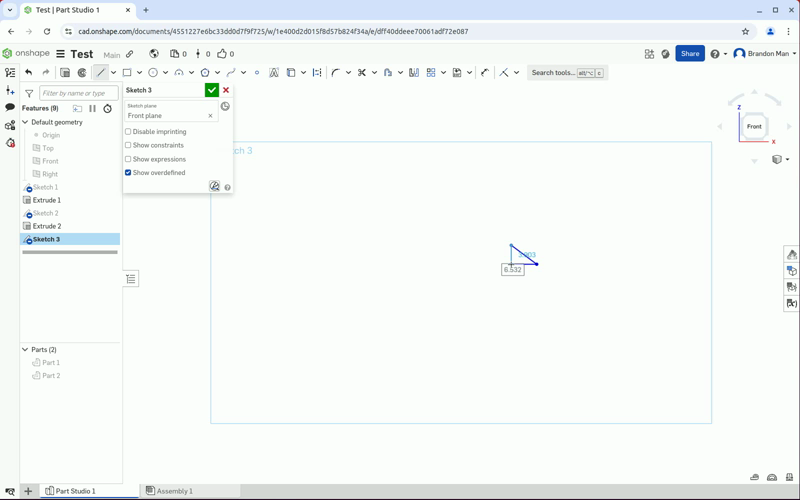
key_up(shift)
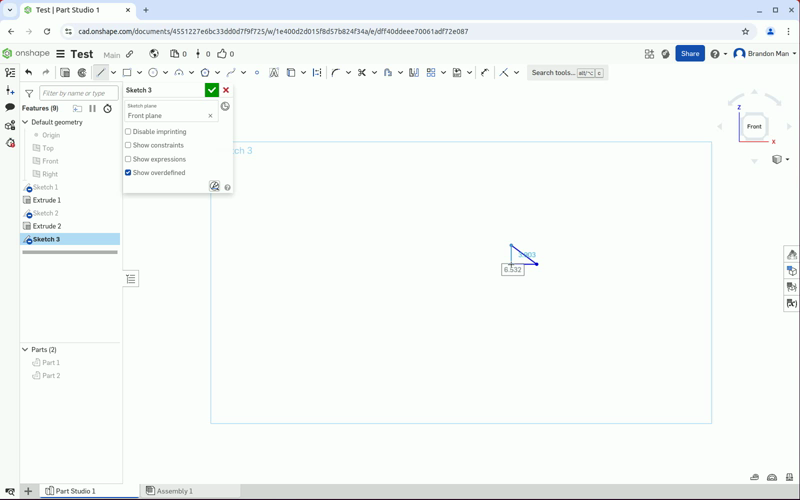
click(511, 264)
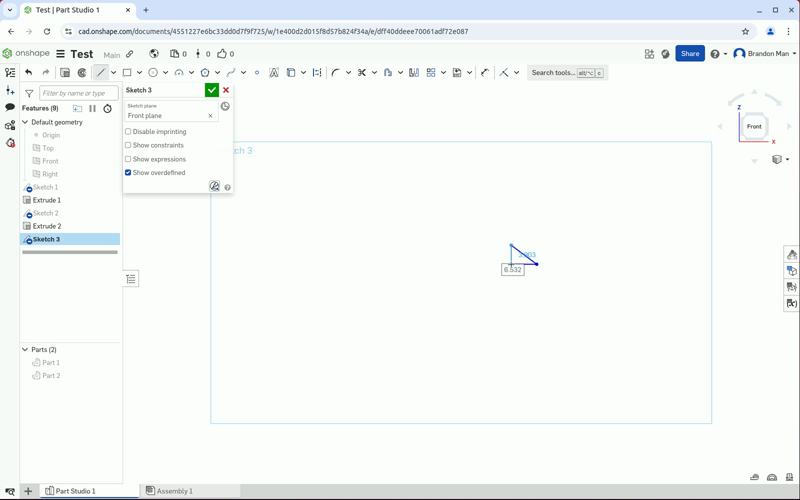
key(esc)
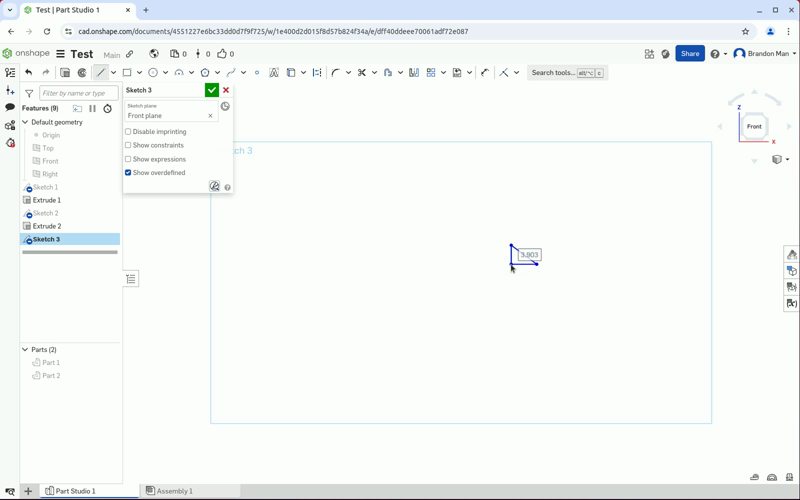
mouse_move(517, 255)
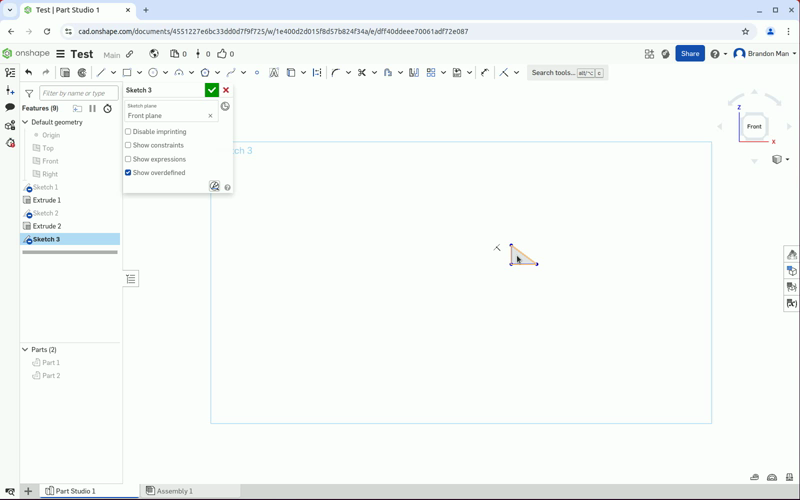
scroll(6)
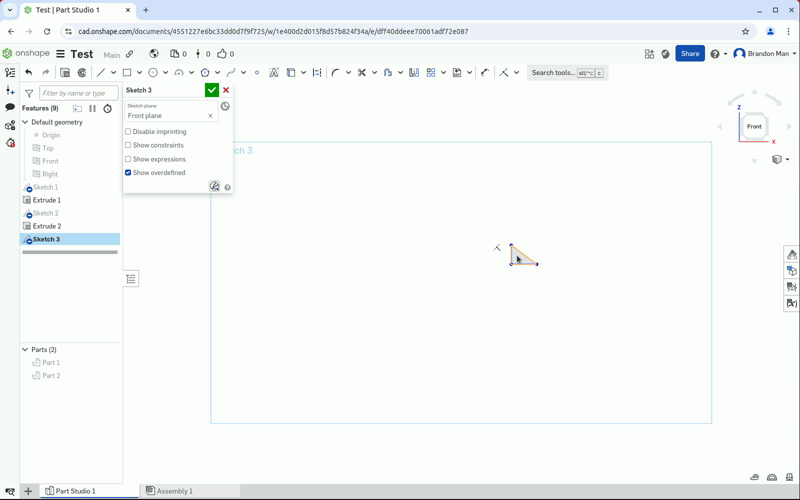
scroll(6)
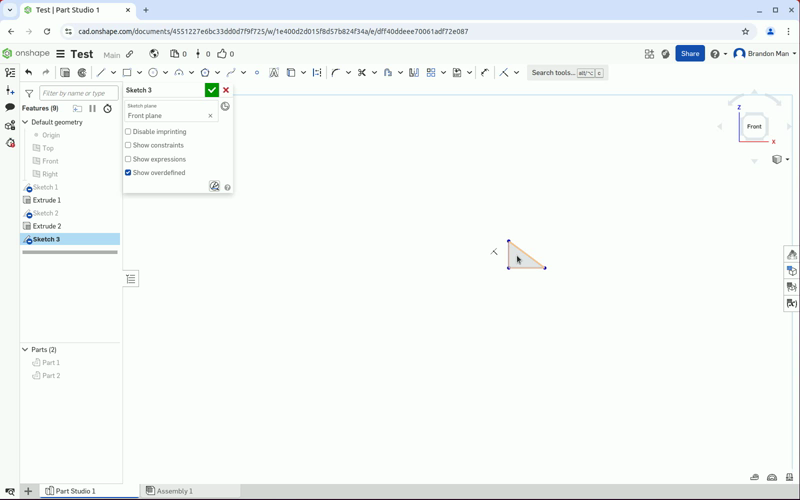
scroll(6)
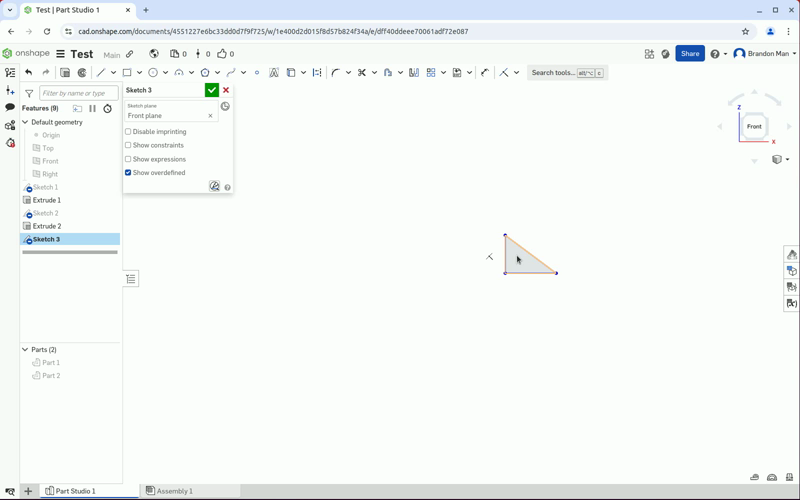
scroll(6)
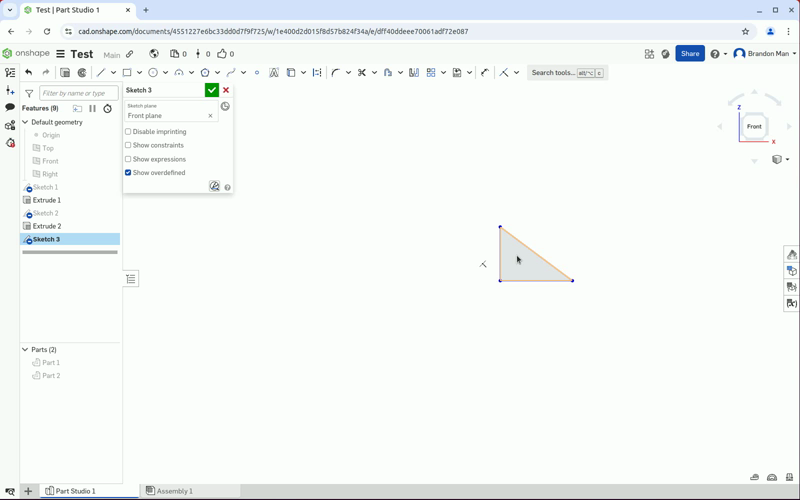
scroll(6)
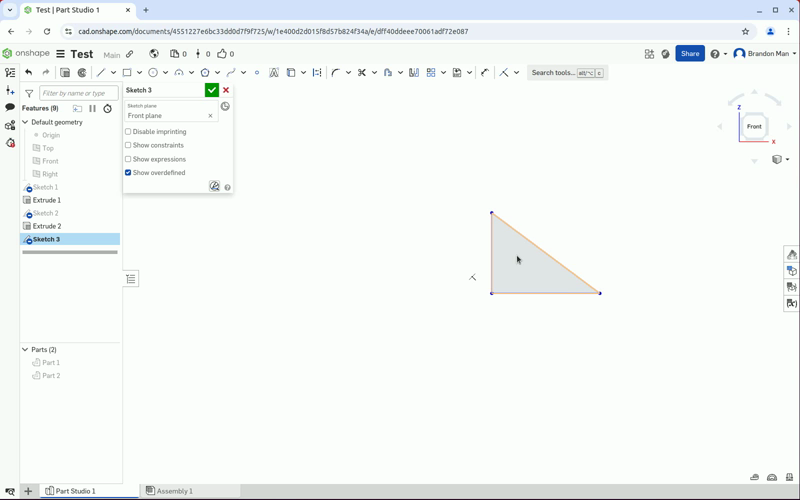
scroll(6)
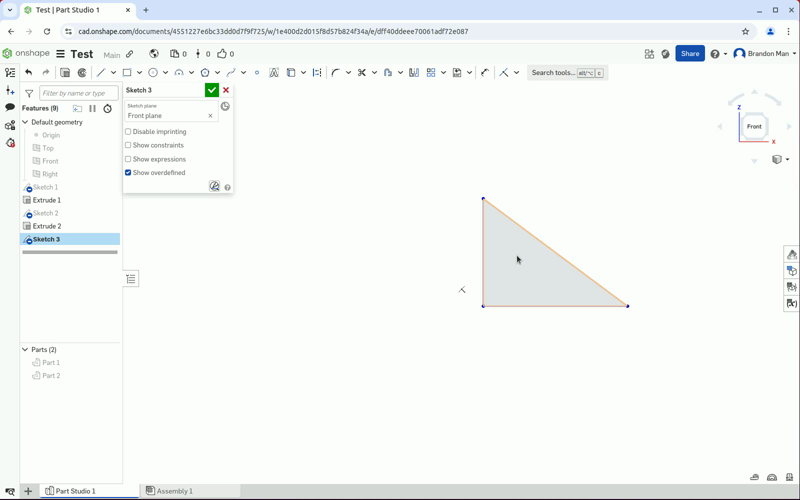
scroll(6)
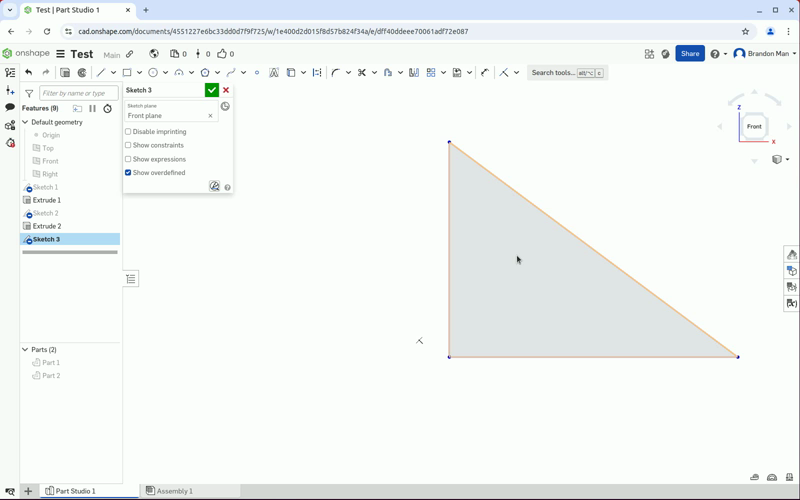
click(517, 255)
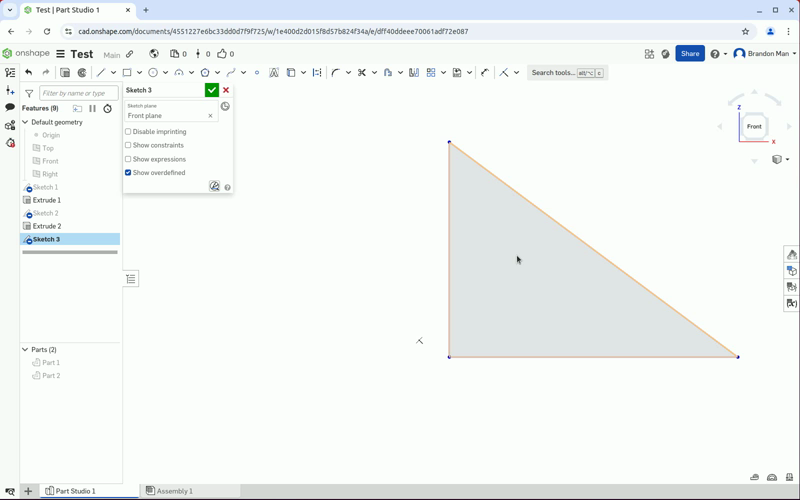
scroll(-6)
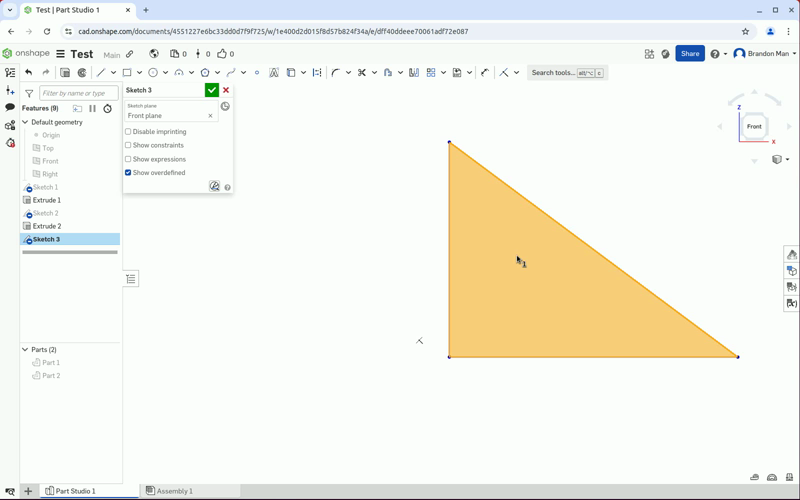
scroll(-6)
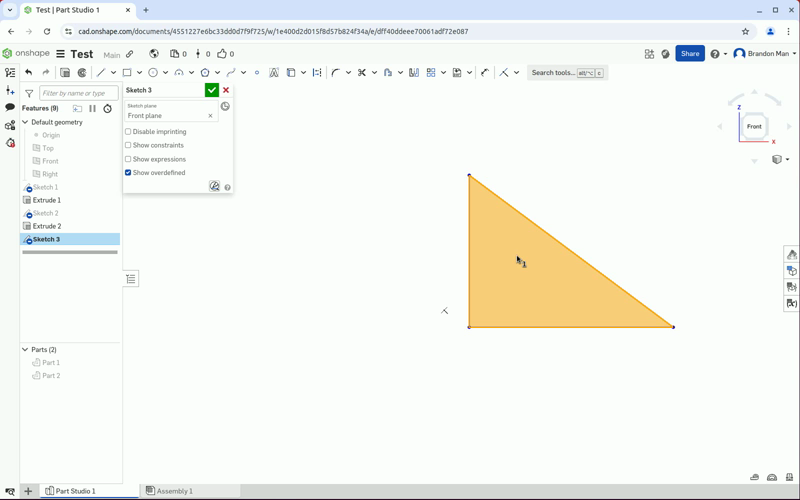
scroll(-6)
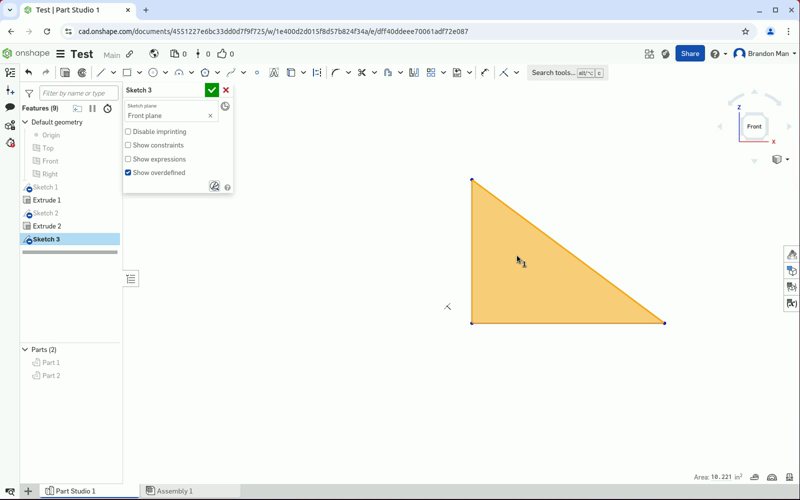
scroll(-6)
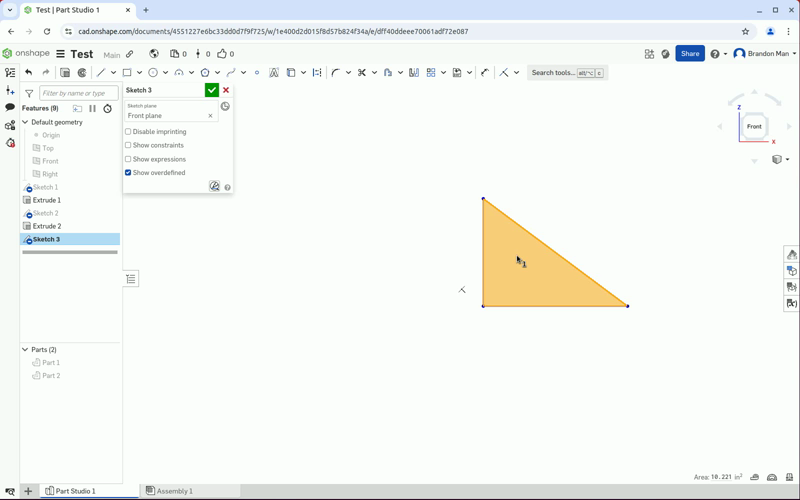
scroll(-6)
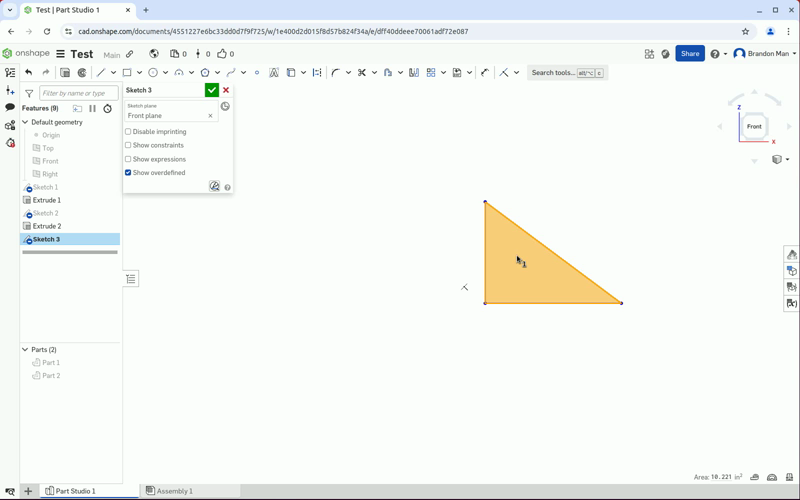
scroll(-6)
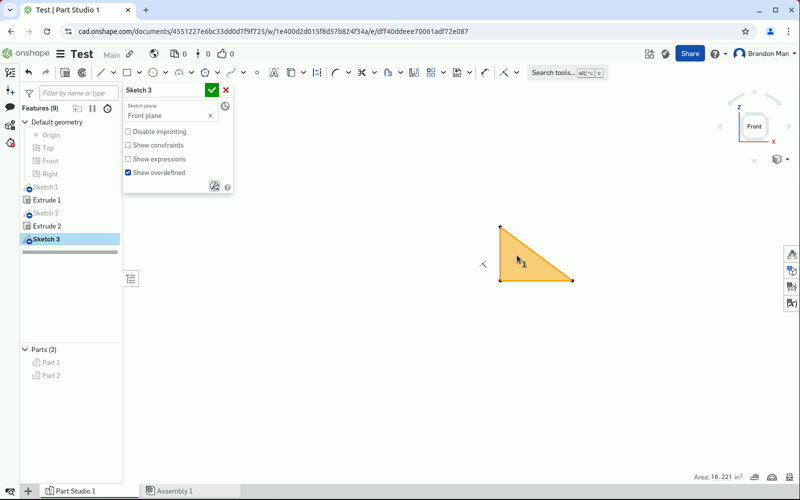
scroll(-6)
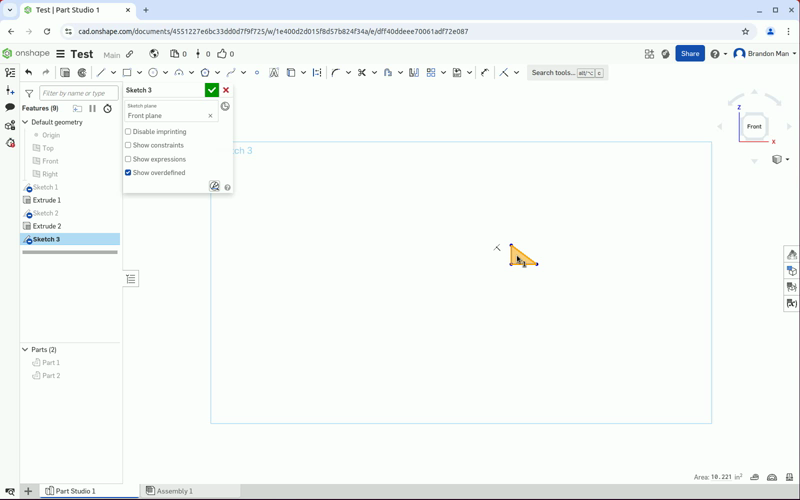
mouse_move(73, 352)
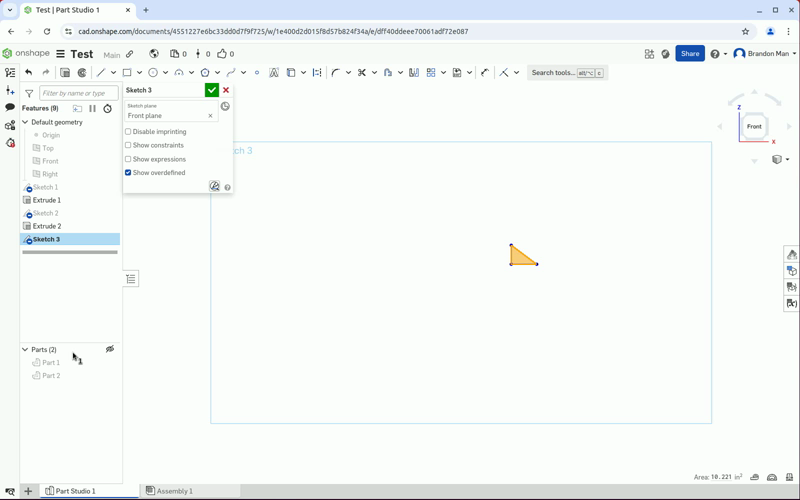
key(shift+y)
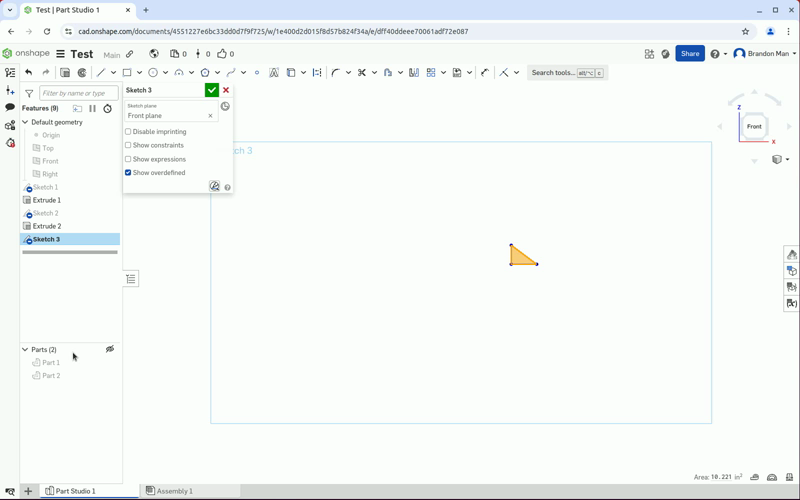
key(shift+e)
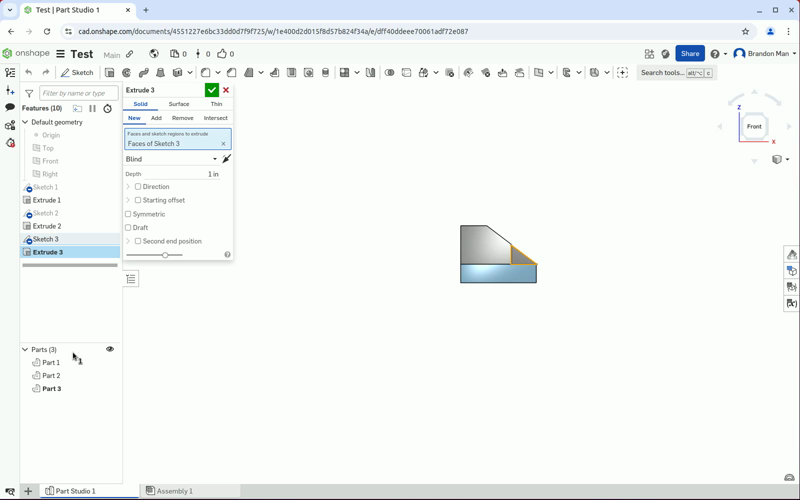
mouse_move(143, 106)
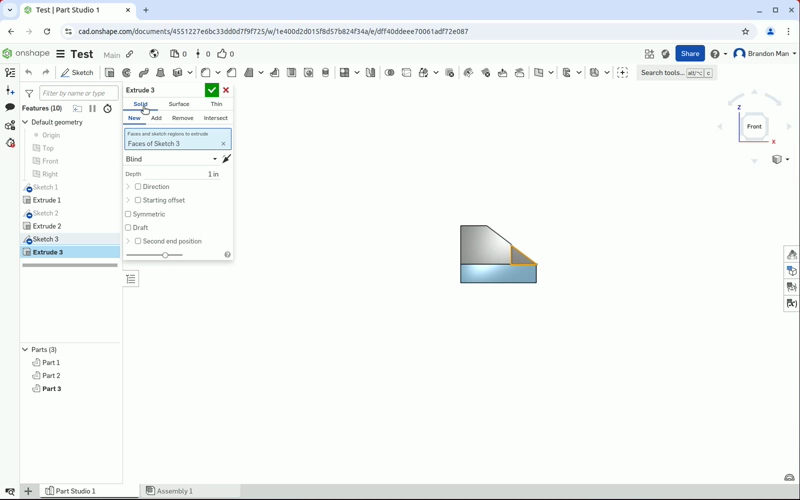
click(143, 106)
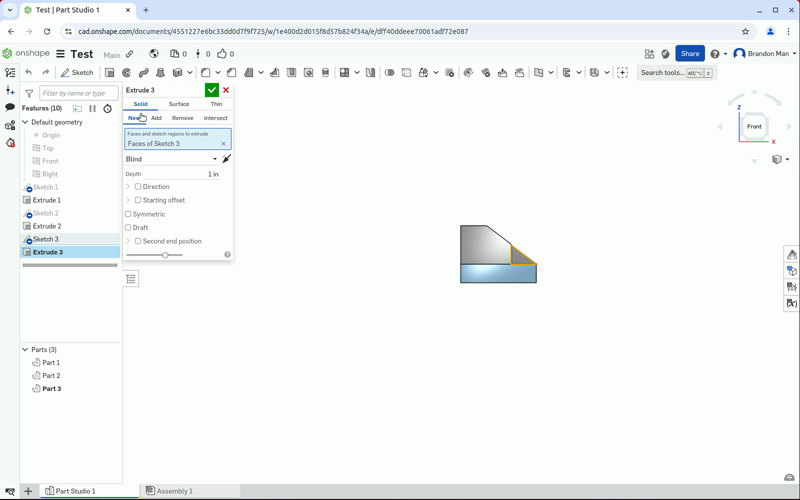
mouse_move(137, 120)
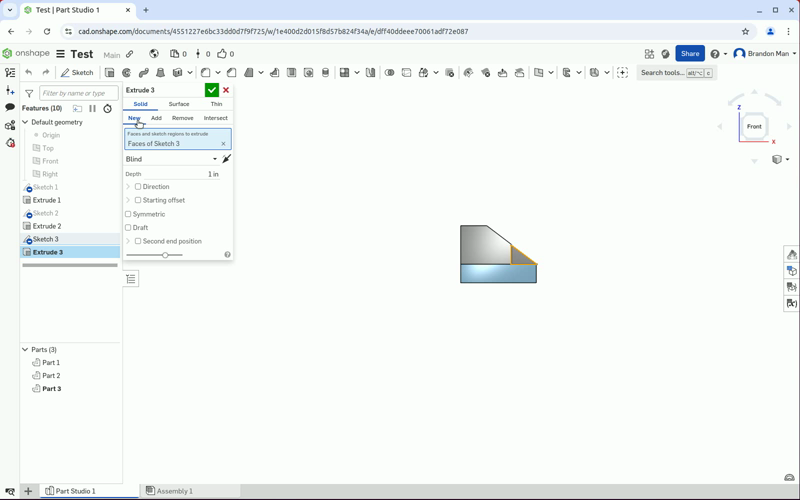
click(137, 120)
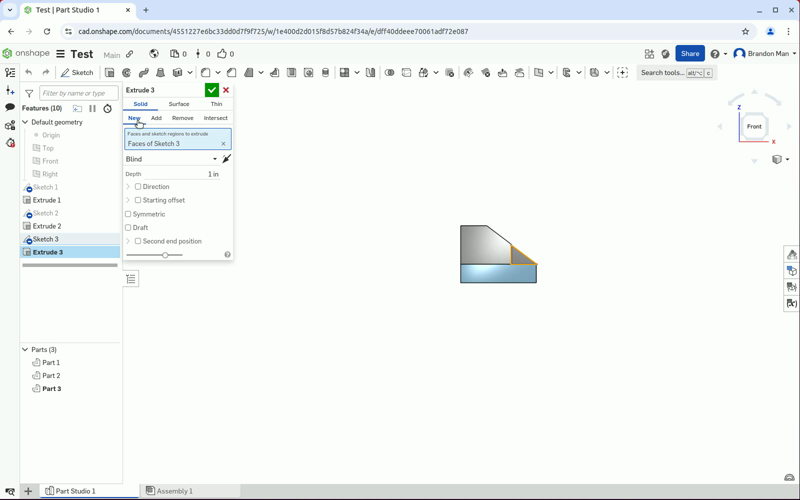
key(tab, 4)
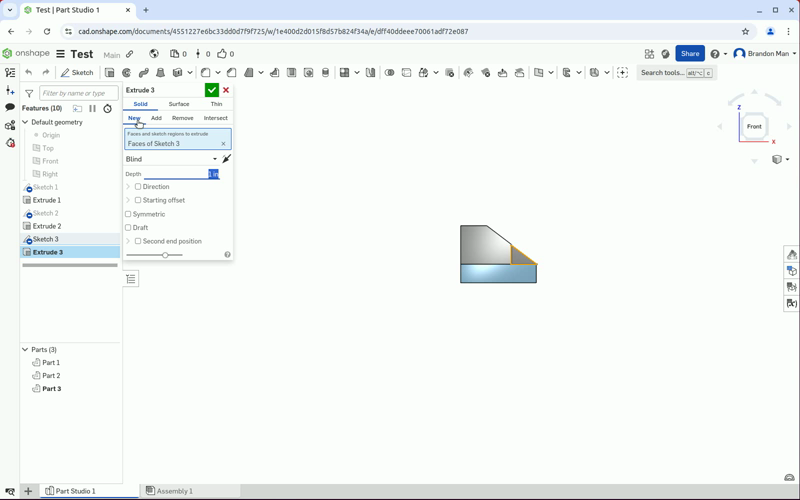
text(7.703)
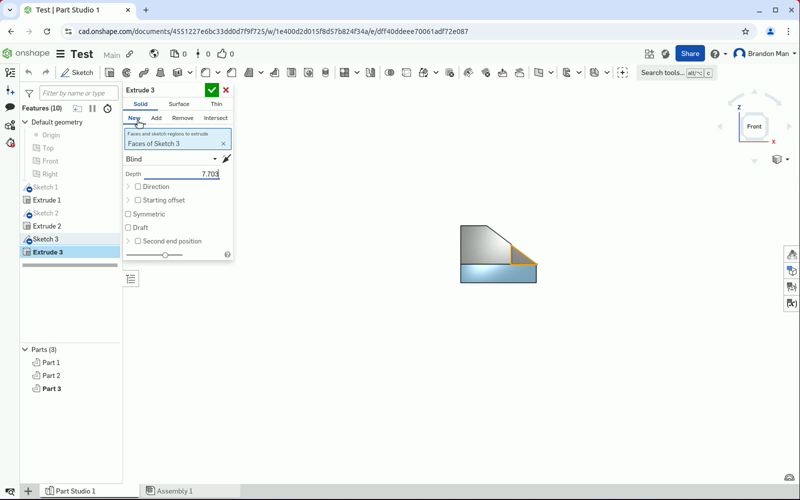
key(enter)
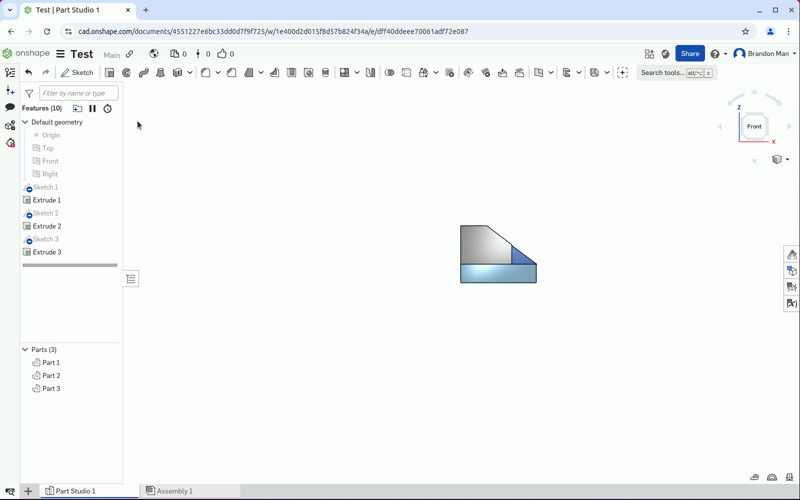
key(shift+h)
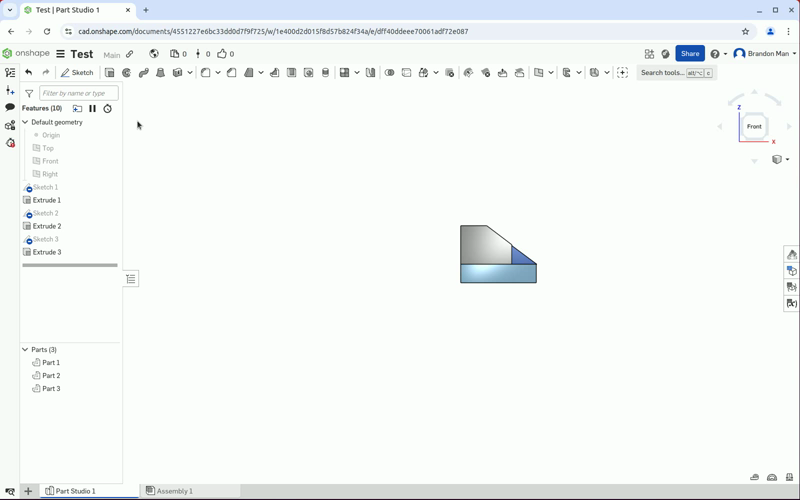
key(shift+h)
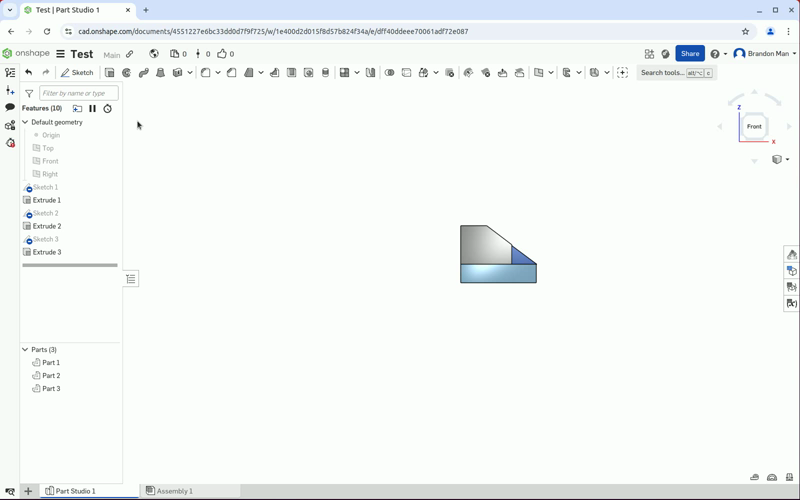
mouse_move(73, 189)
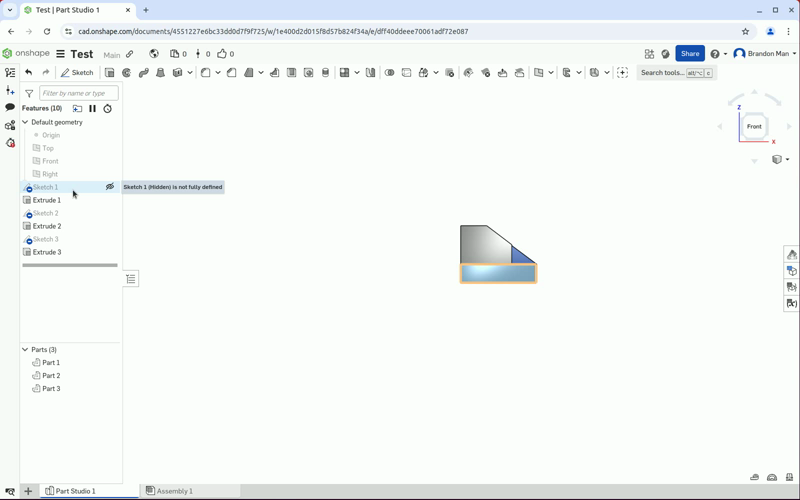
click(73, 189)
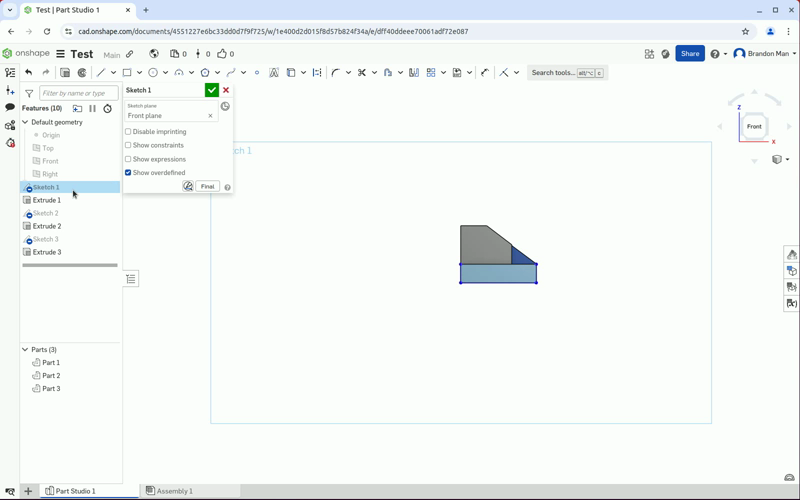
mouse_move(229, 92)
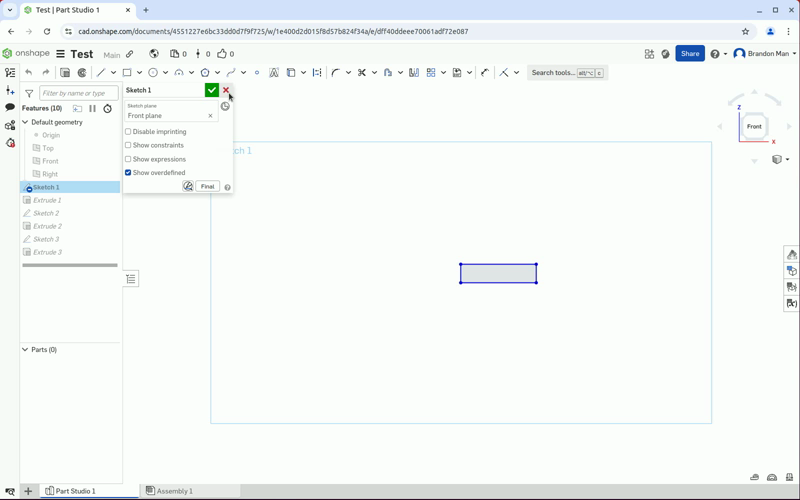
click(229, 92)
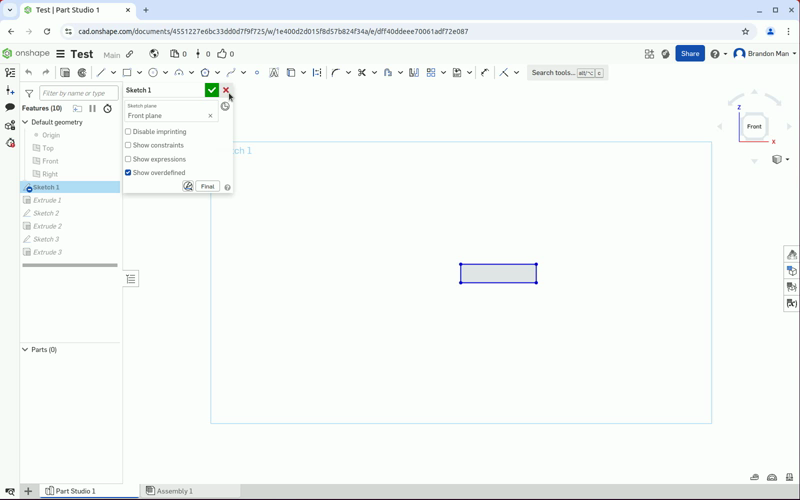
key(shift+s)
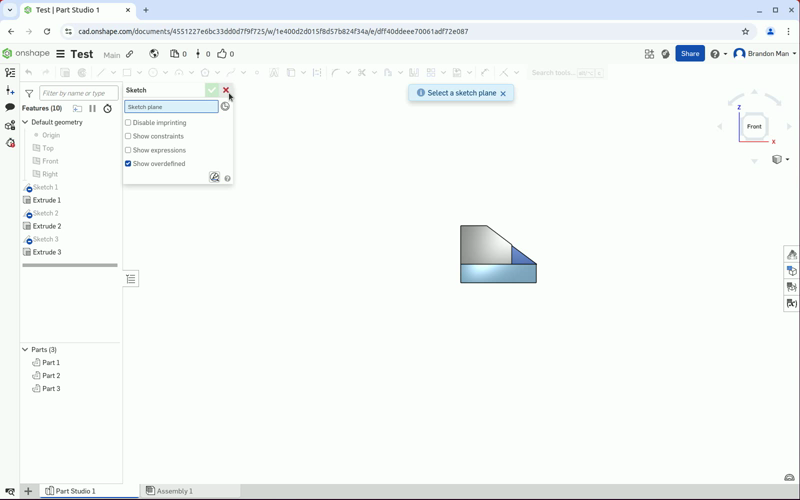
mouse_move(73, 163)
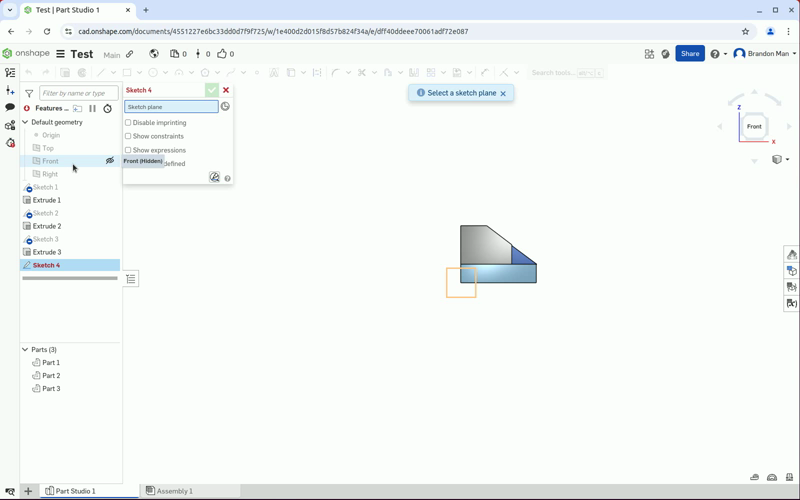
click(73, 163)
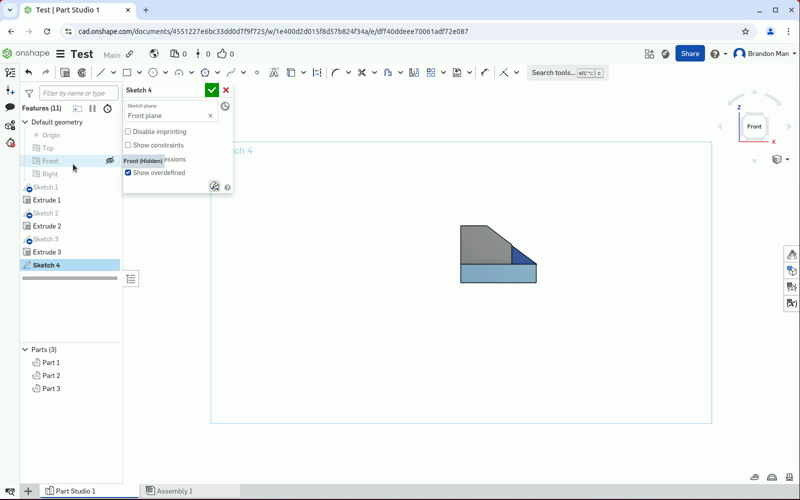
mouse_move(73, 352)
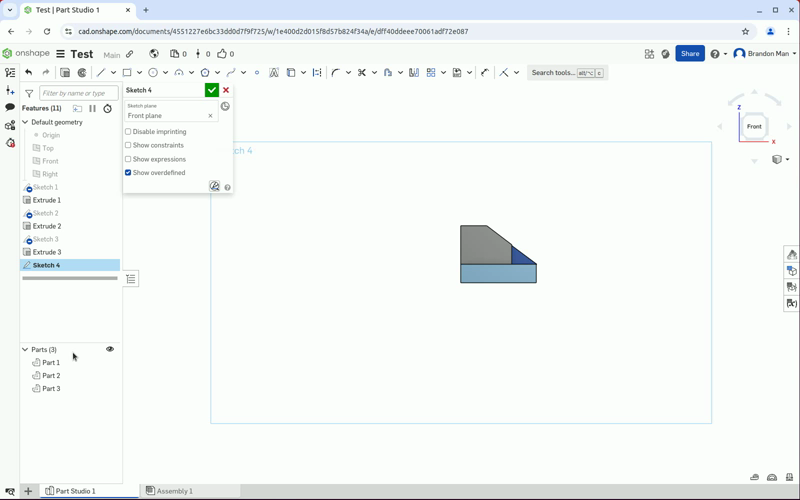
key(y)
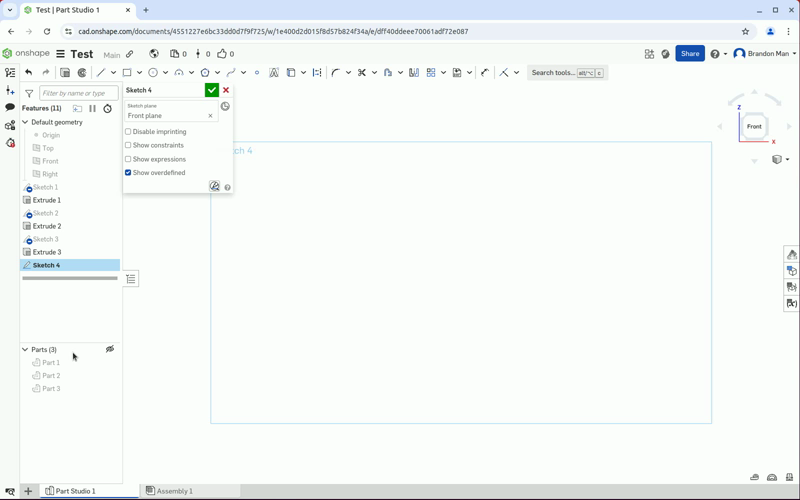
key(l)
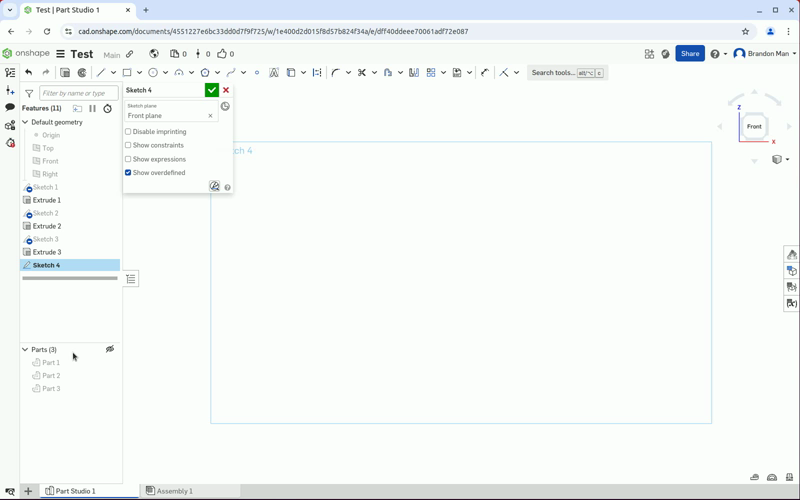
key_down(shift)
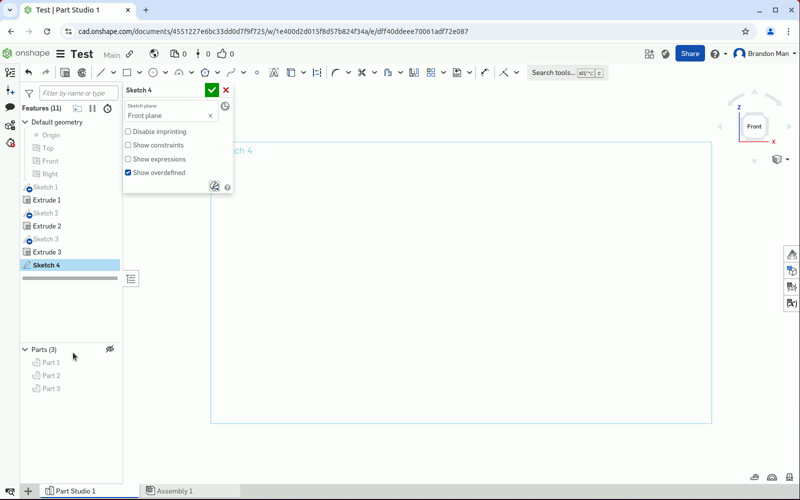
mouse_move(460, 226)
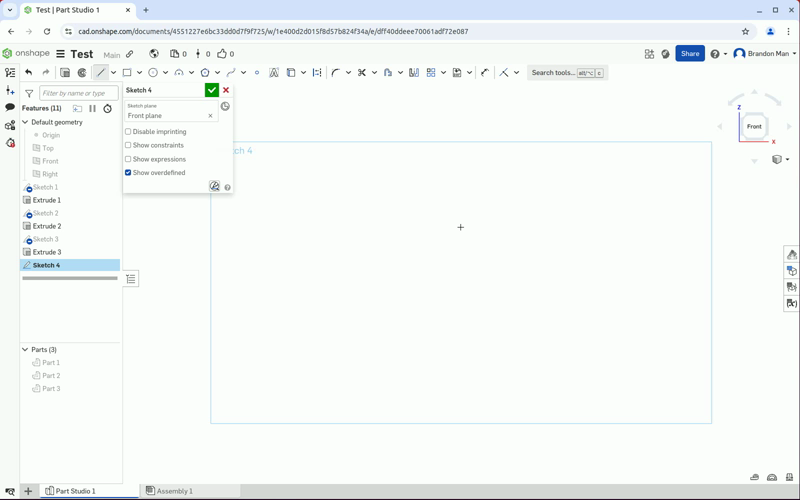
click(460, 226)
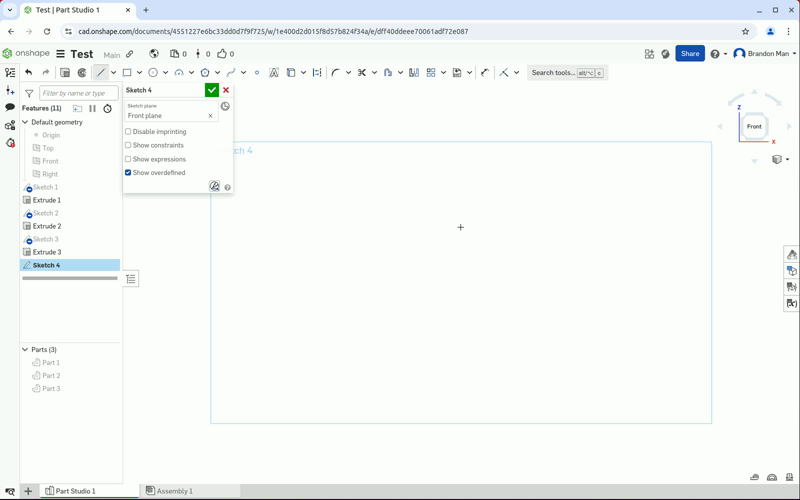
key_up(shift)
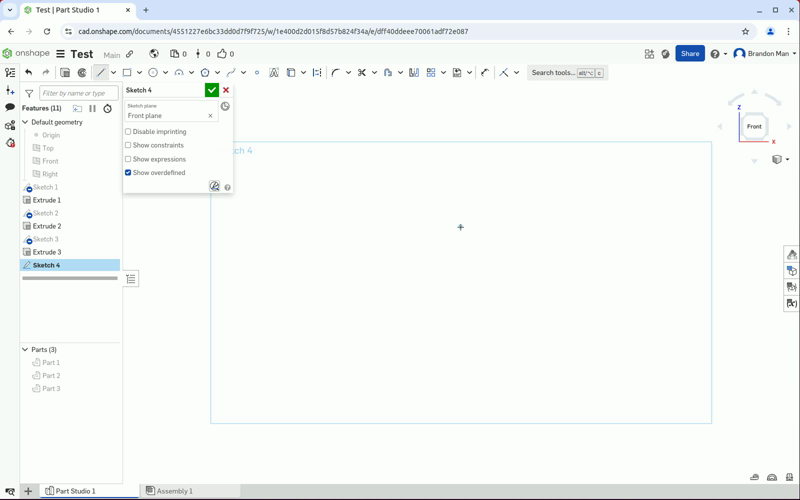
key_down(shift)
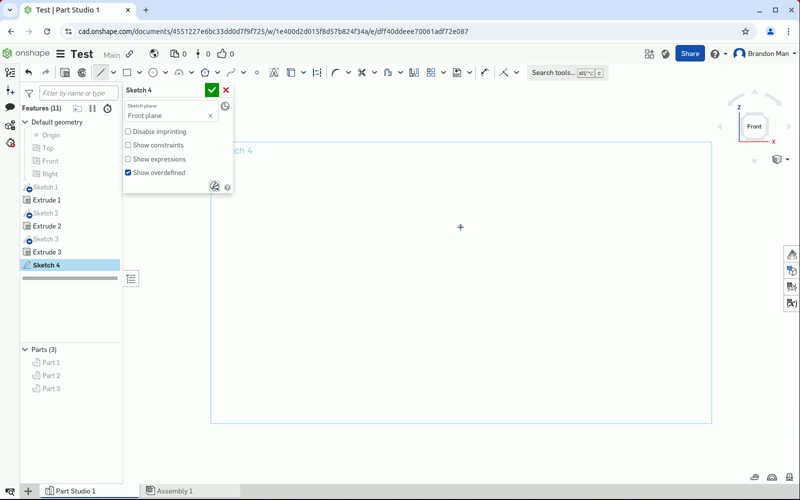
mouse_move(490, 226)
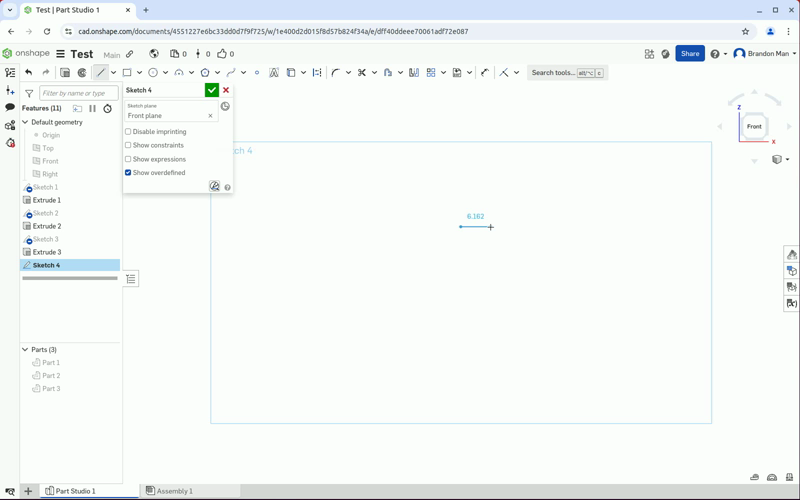
mouse_move(486, 226)
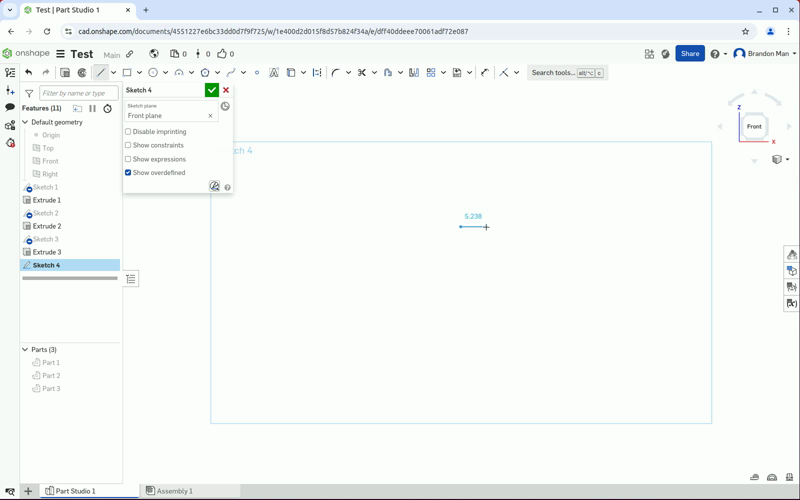
click(486, 226)
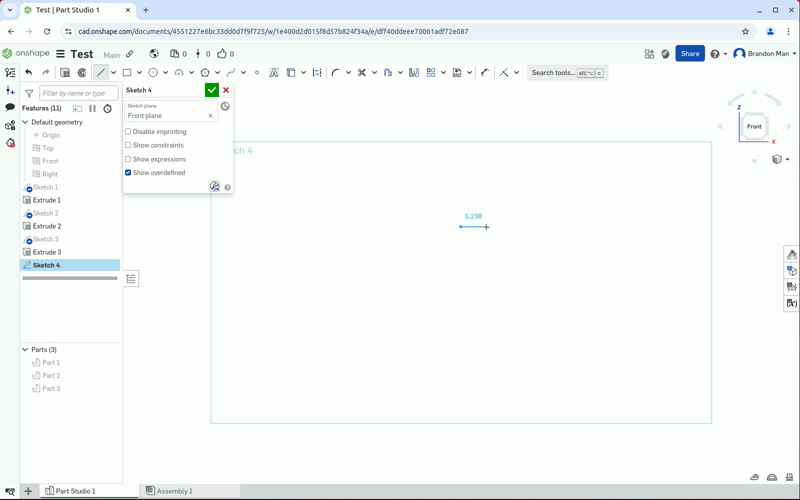
key_up(shift)
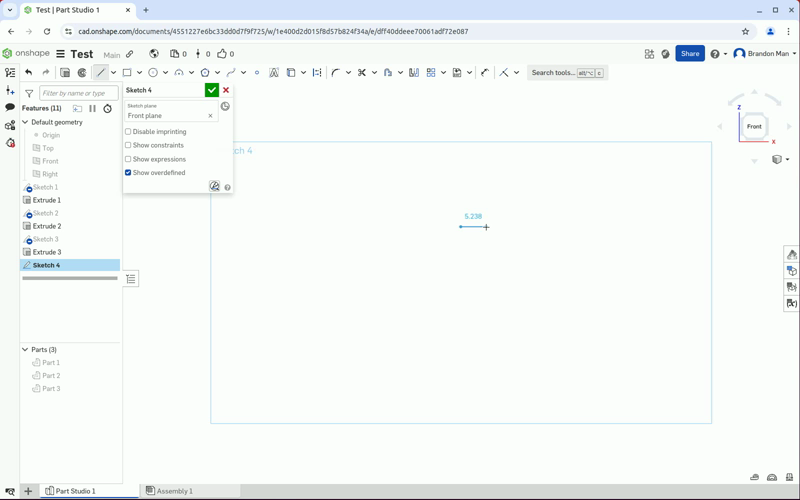
key_down(shift)
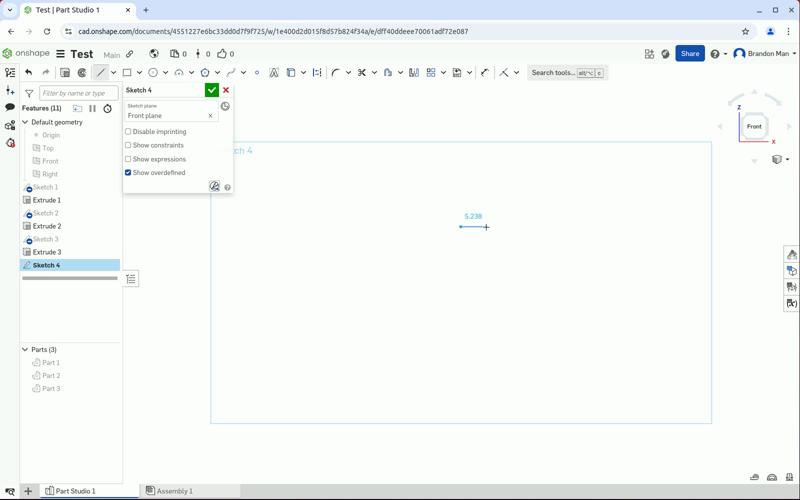
mouse_move(516, 226)
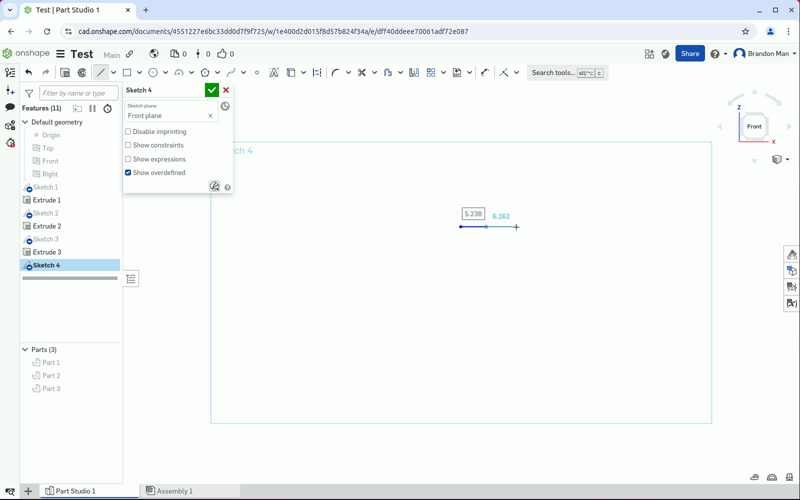
mouse_move(460, 207)
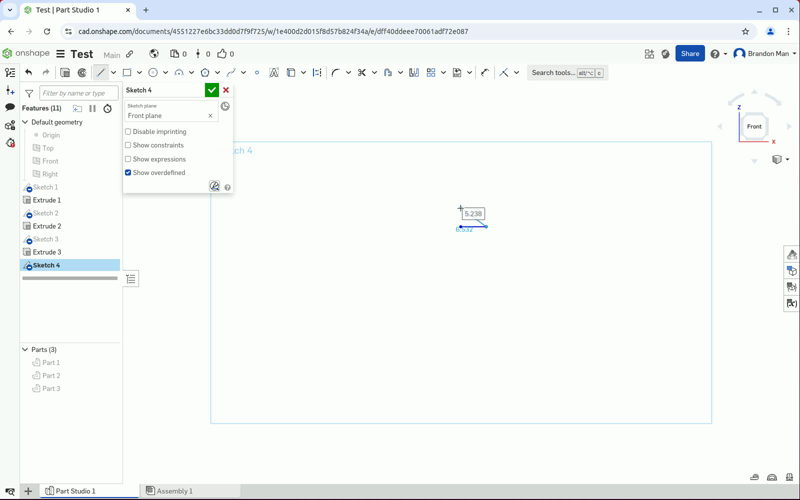
click(460, 207)
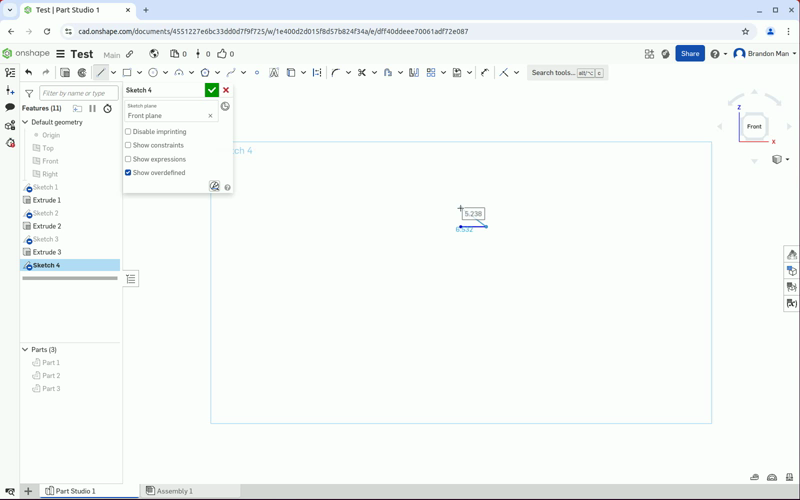
key_up(shift)
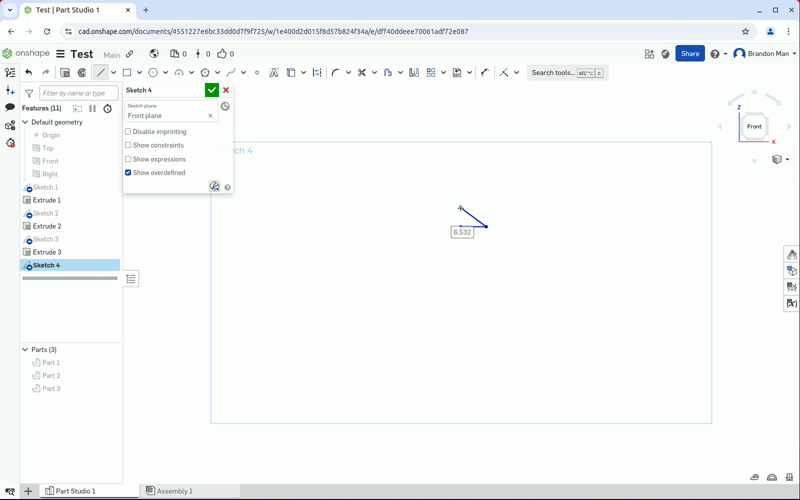
mouse_move(490, 207)
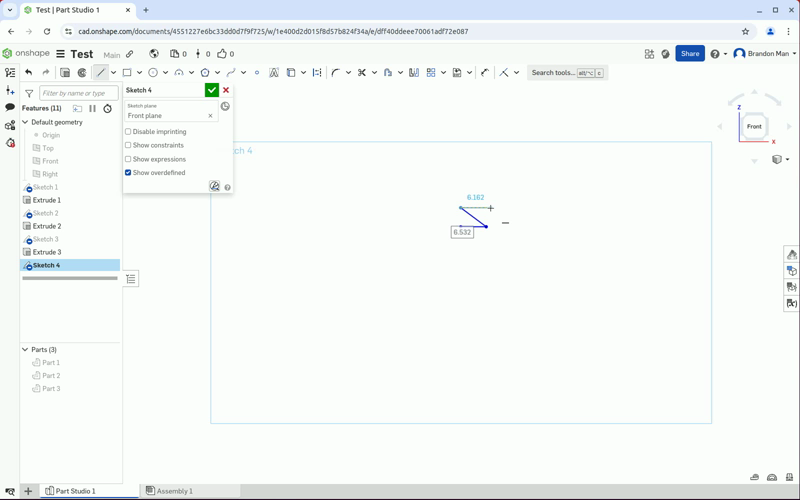
key_down(shift)
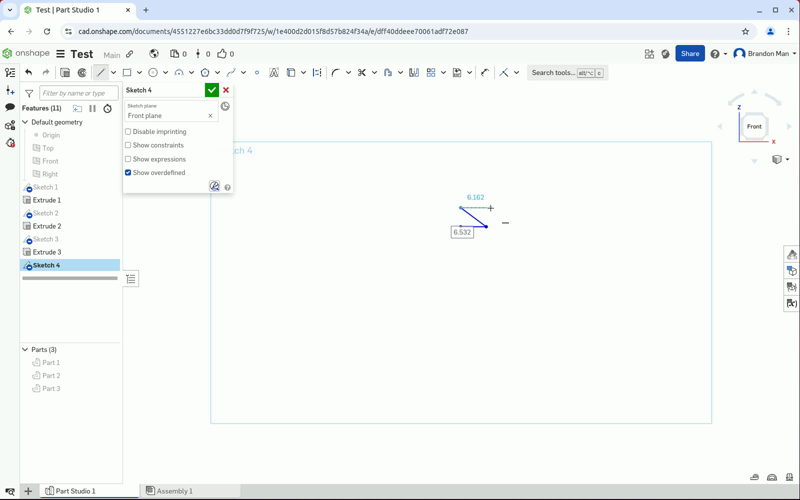
mouse_move(460, 226)
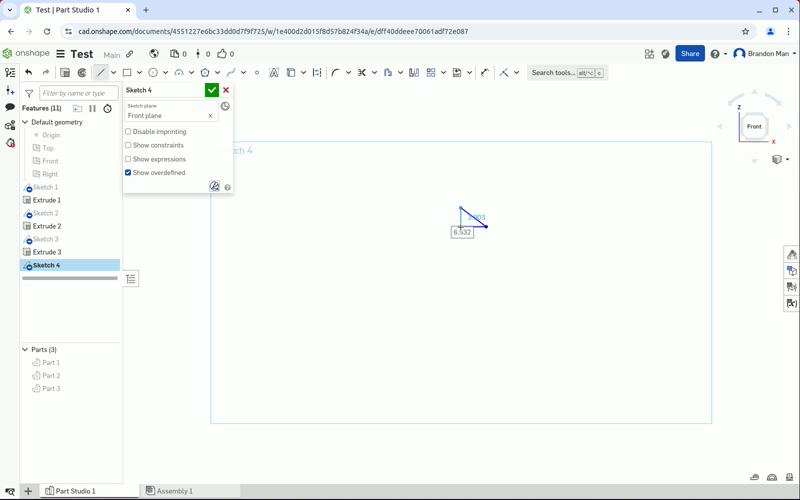
key_up(shift)
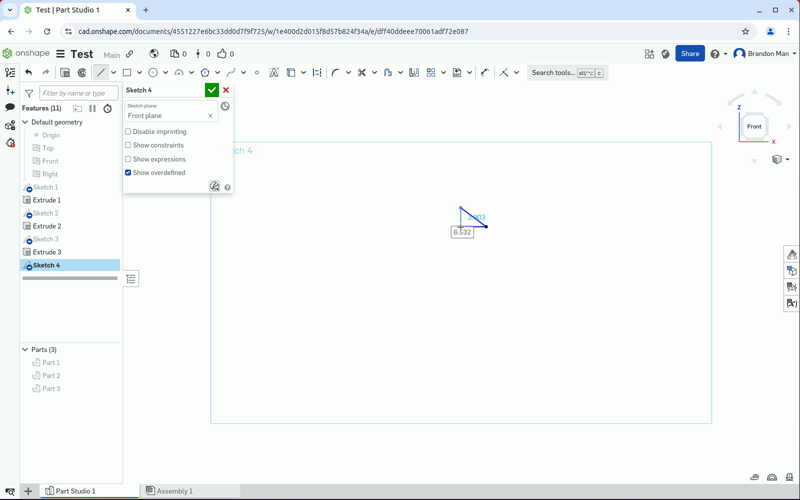
click(460, 226)
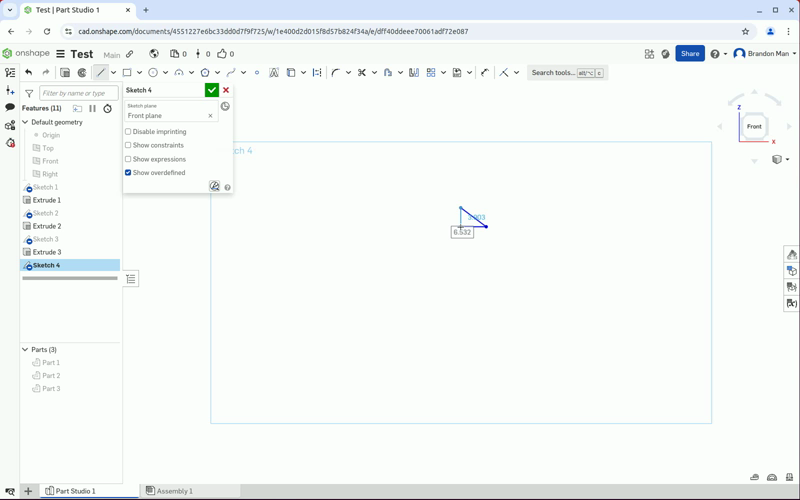
key(esc)
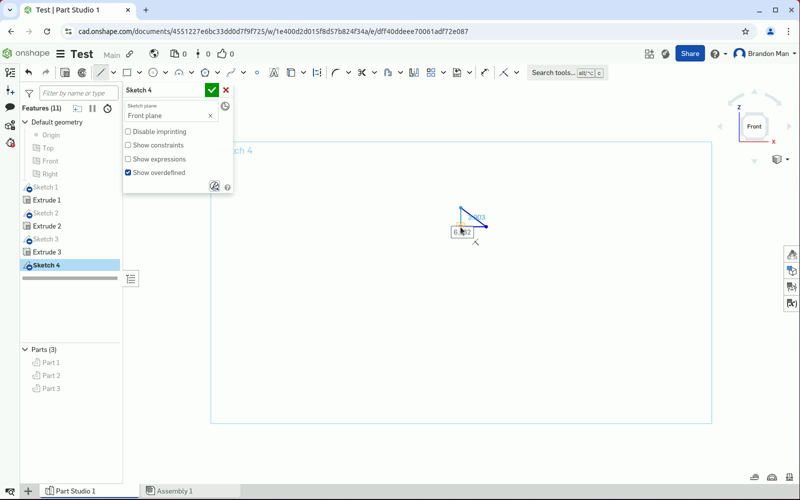
mouse_move(474, 223)
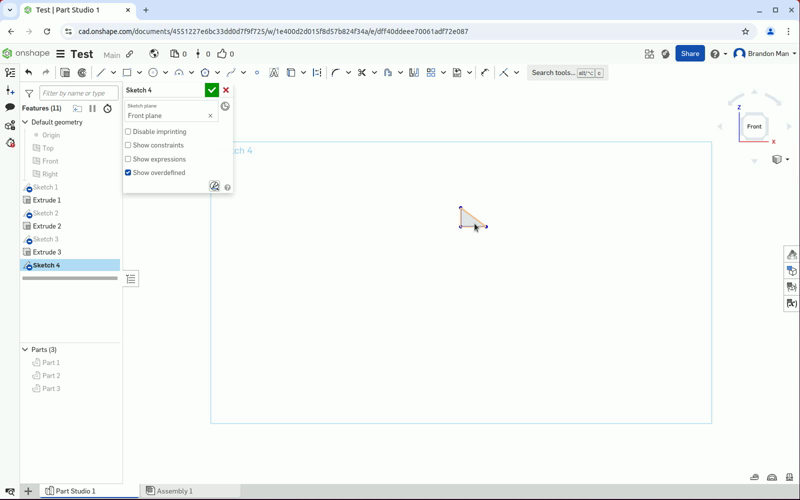
scroll(6)
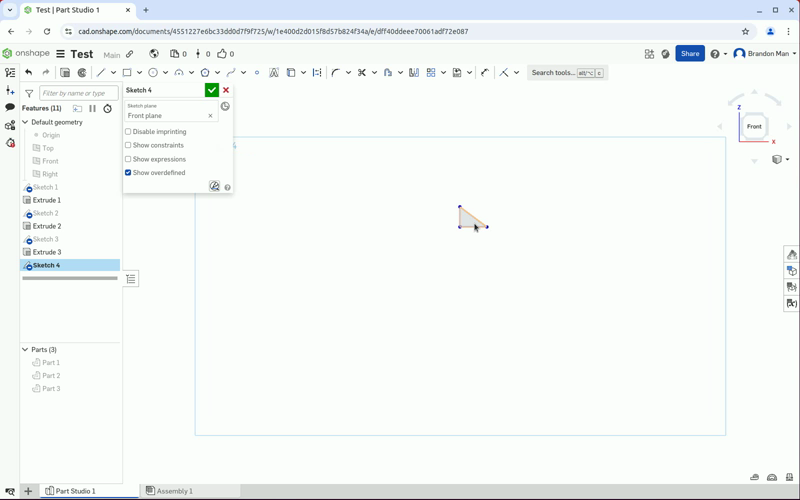
scroll(6)
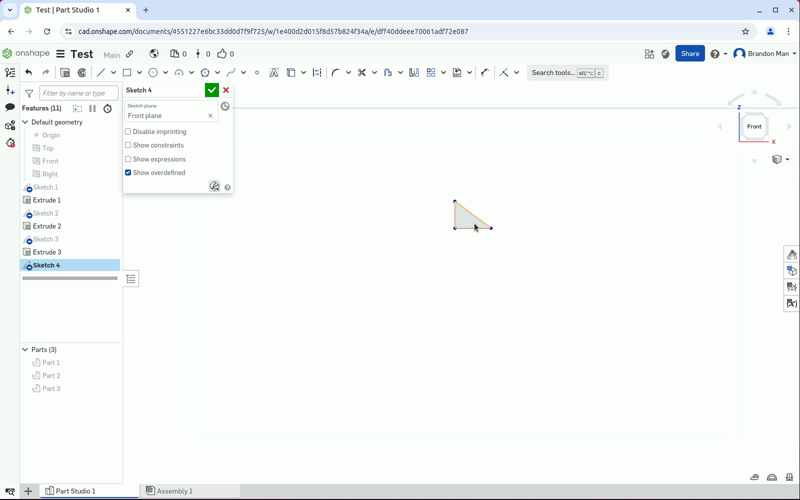
scroll(6)
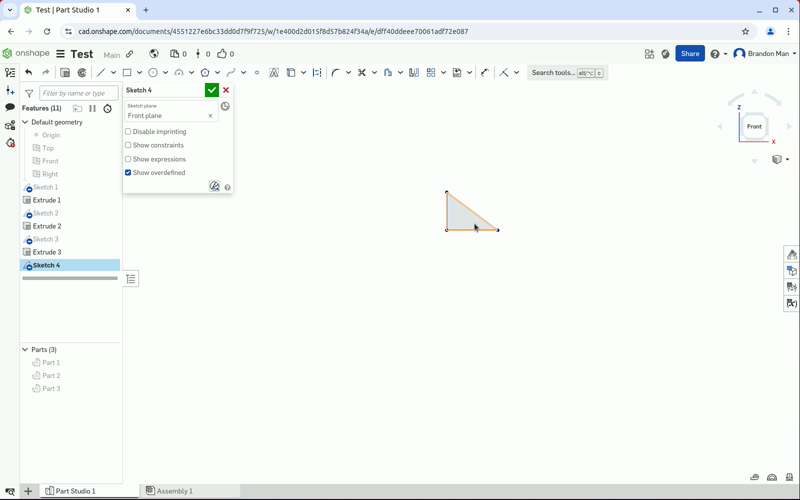
scroll(6)
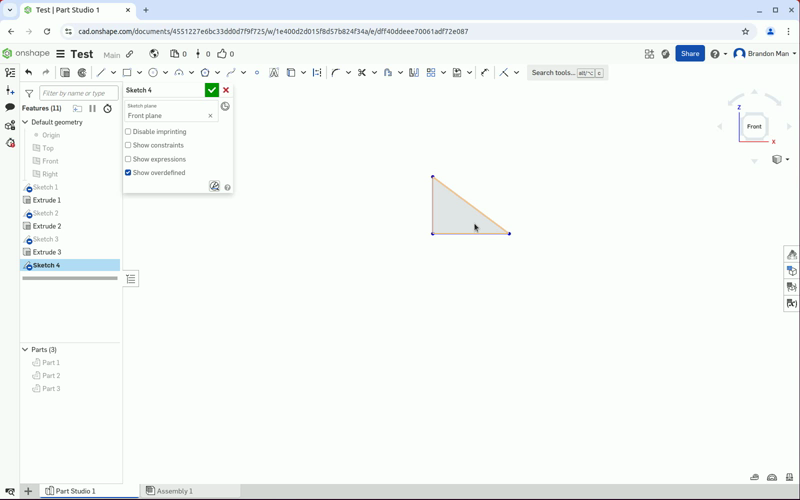
scroll(6)
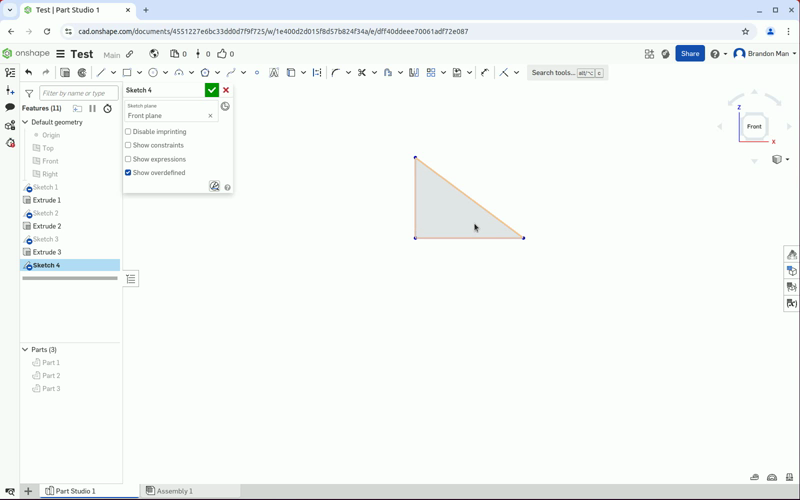
scroll(6)
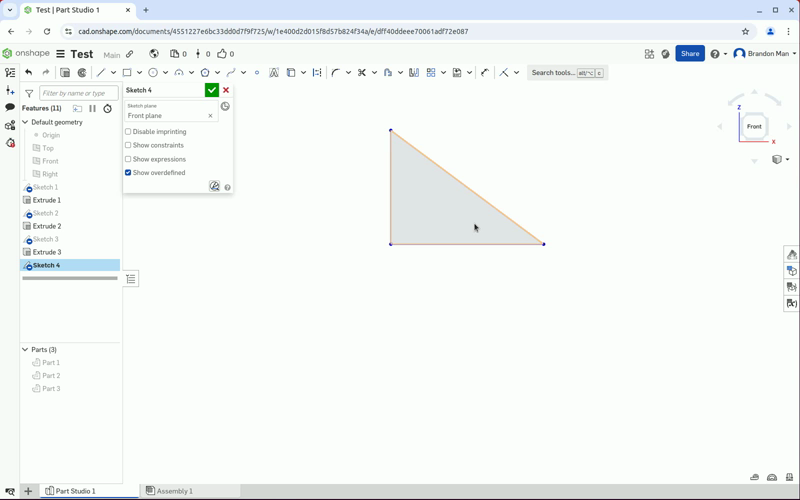
scroll(6)
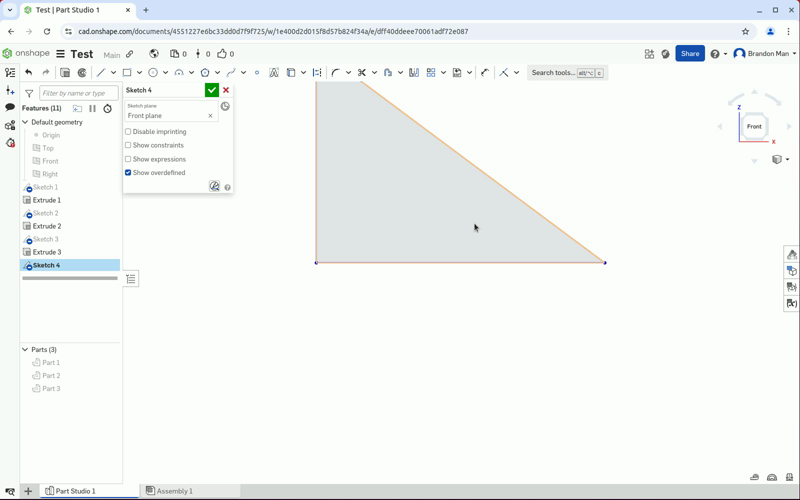
click(474, 223)
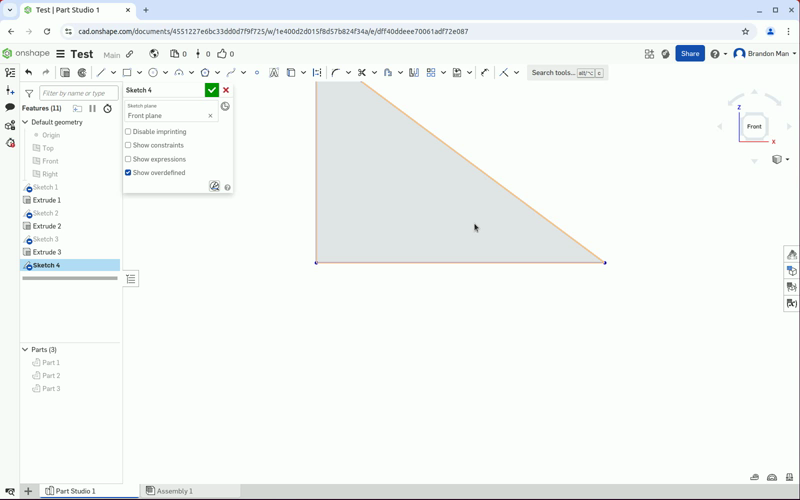
scroll(-6)
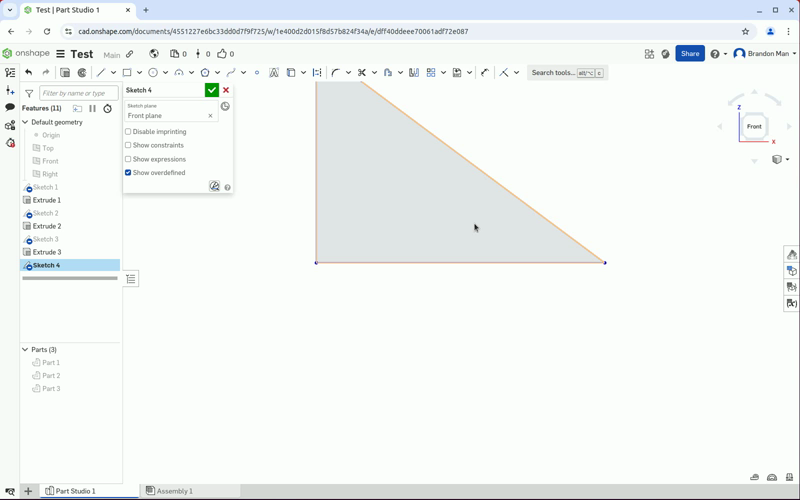
scroll(-6)
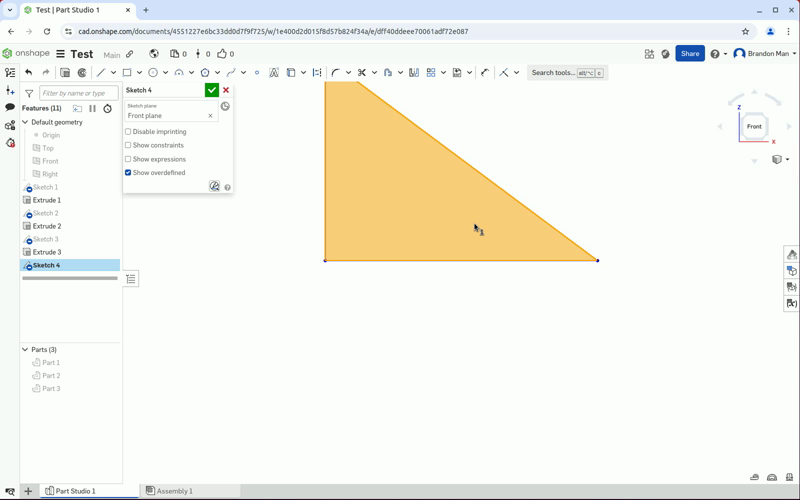
scroll(-6)
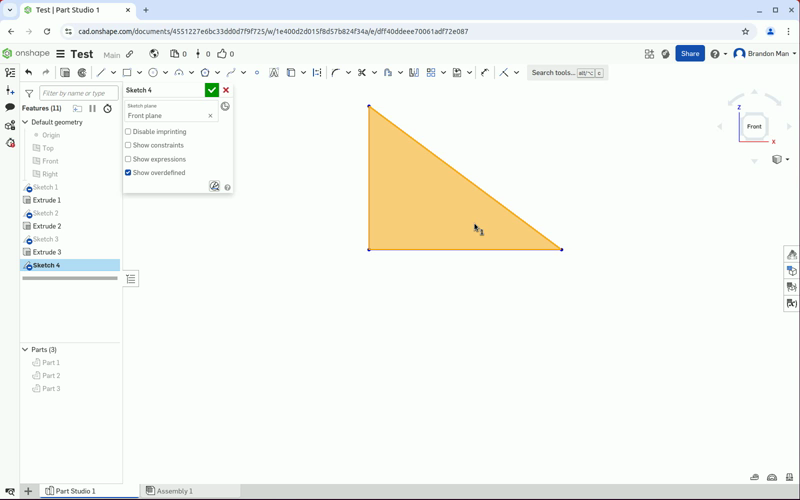
scroll(-6)
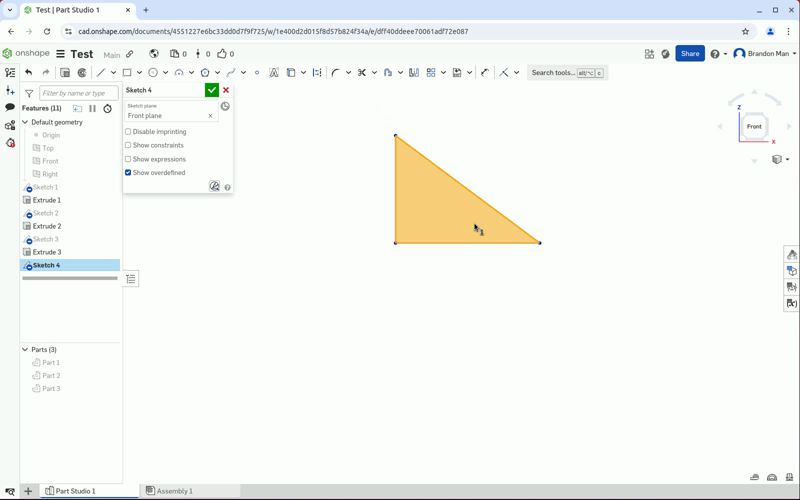
scroll(-6)
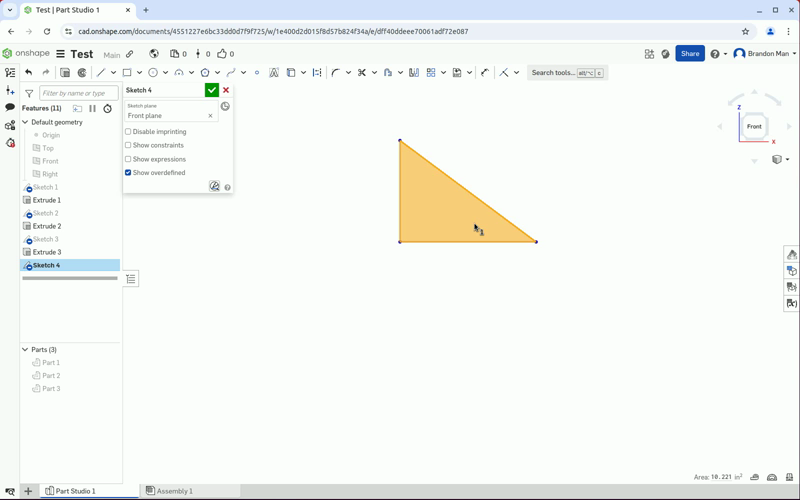
scroll(-6)
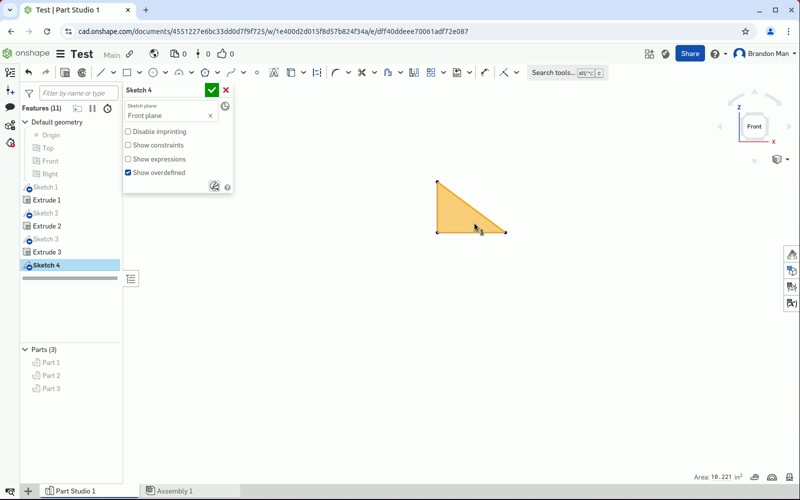
scroll(-6)
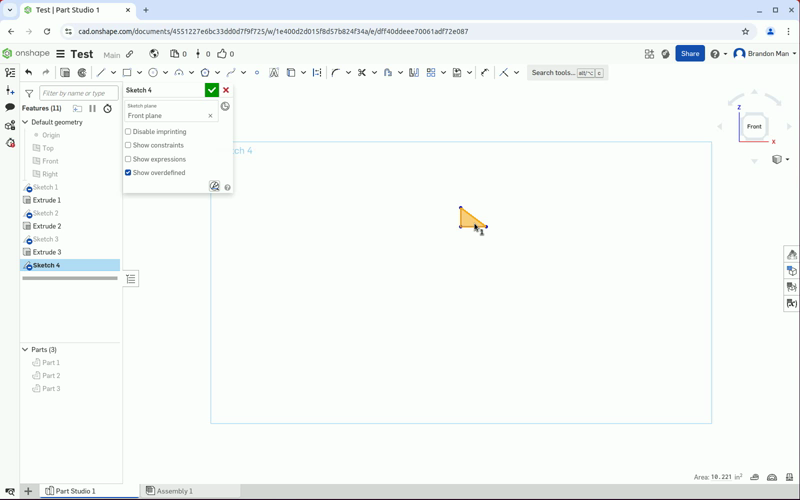
mouse_move(73, 352)
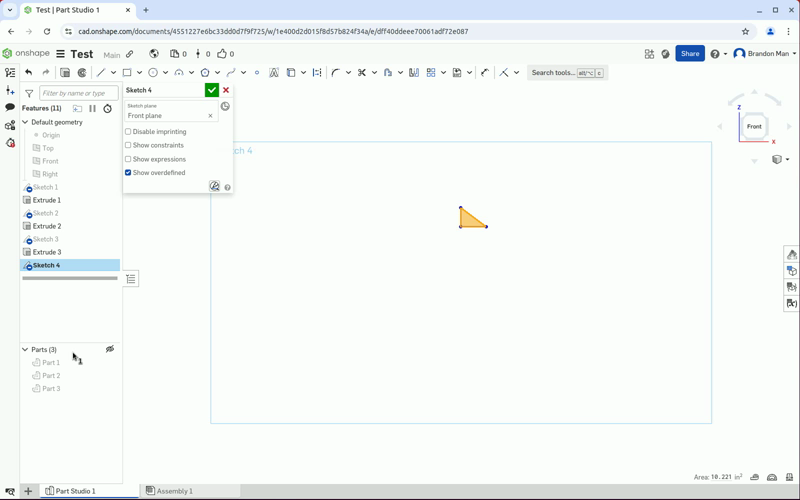
key(shift+y)
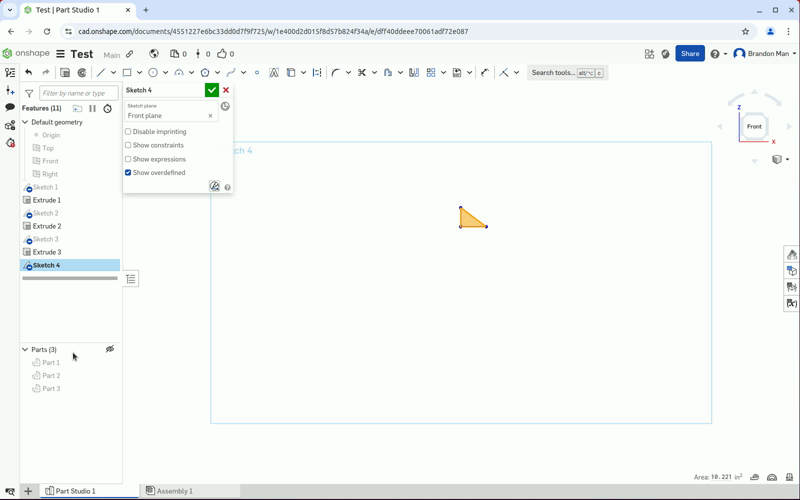
key(shift+e)
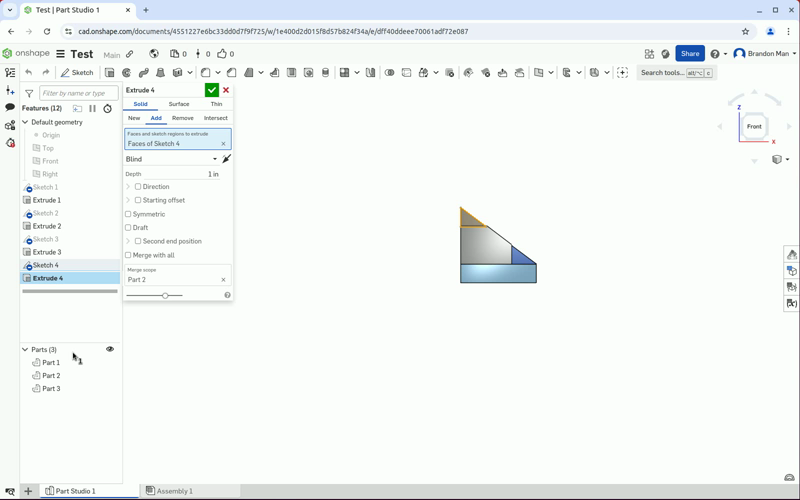
mouse_move(143, 106)
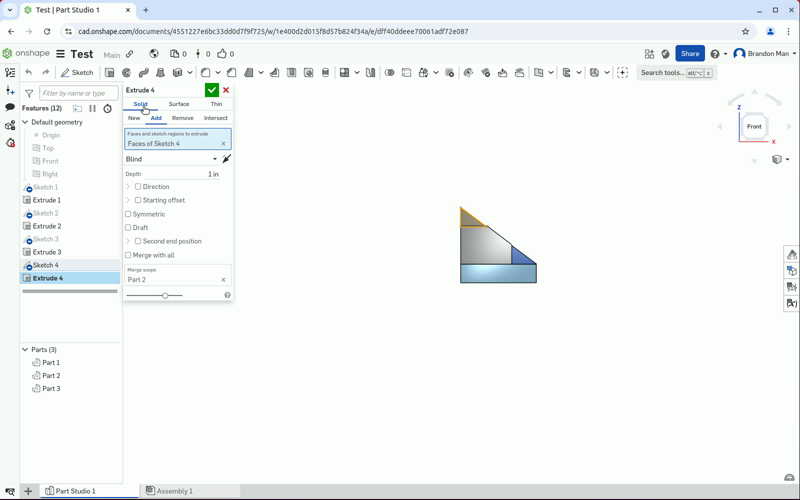
click(143, 106)
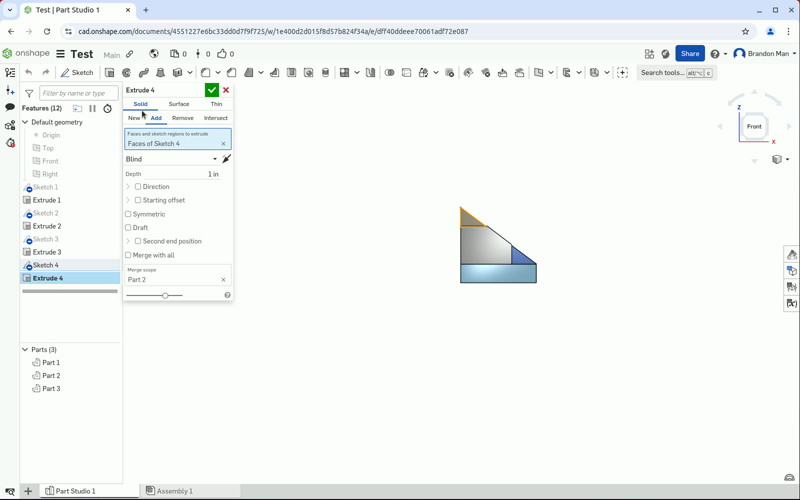
mouse_move(137, 120)
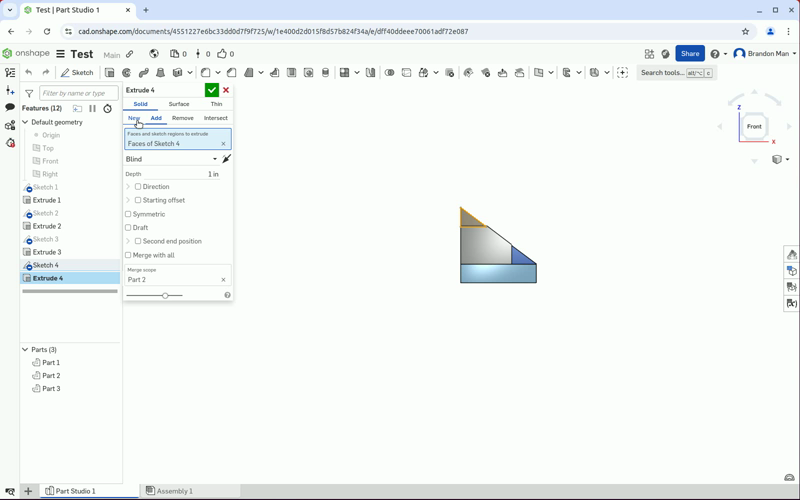
click(137, 120)
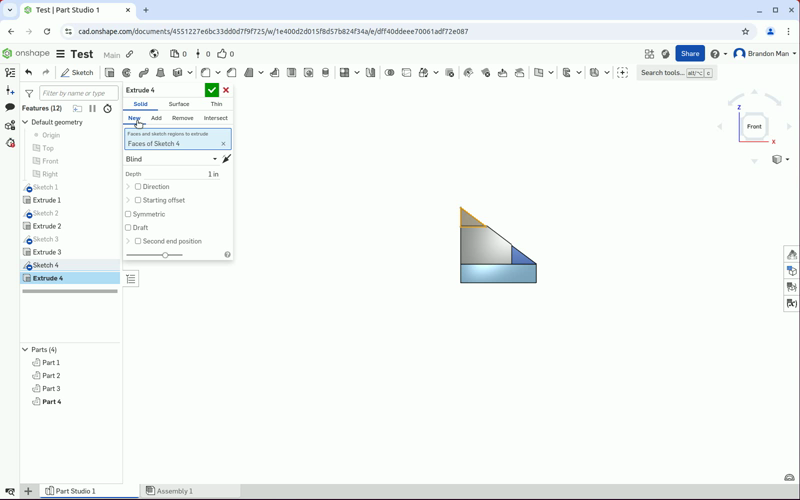
key(tab, 4)
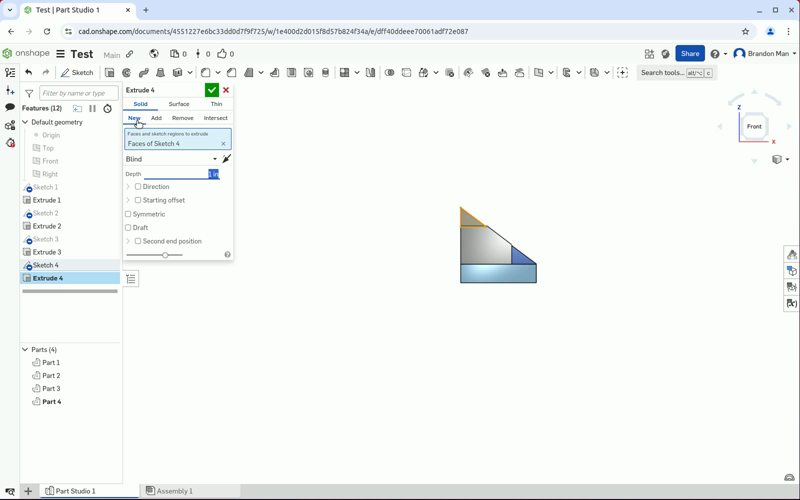
text(7.703)
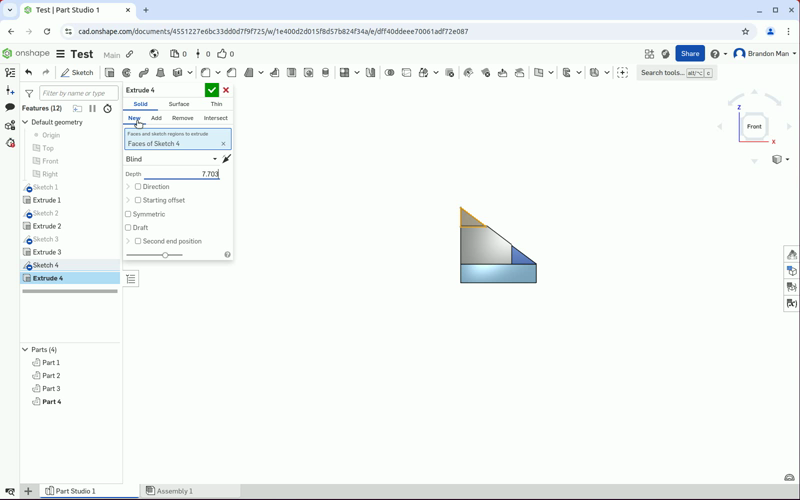
key(enter)
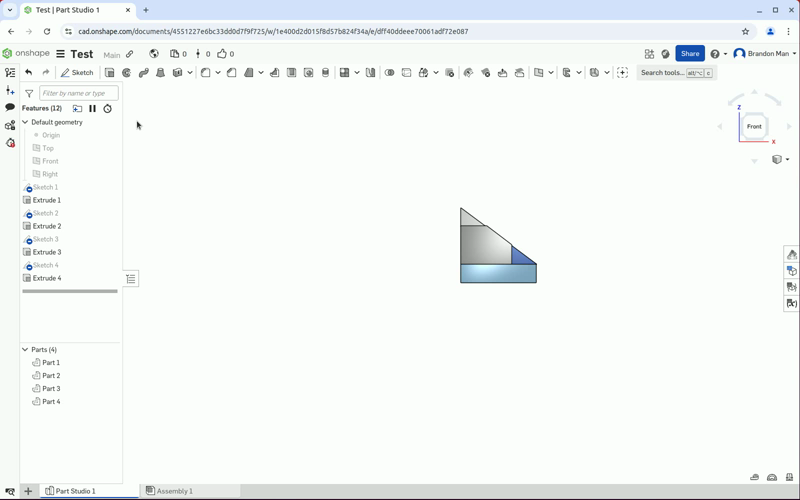
key(shift+h)
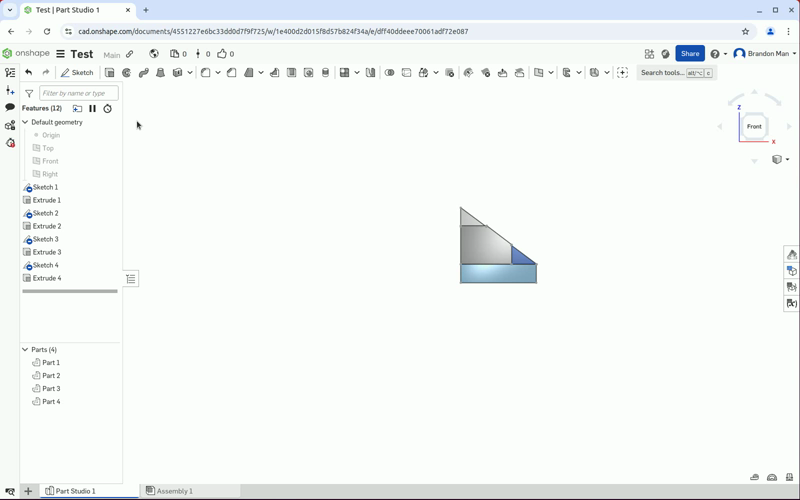
key(shift+h)
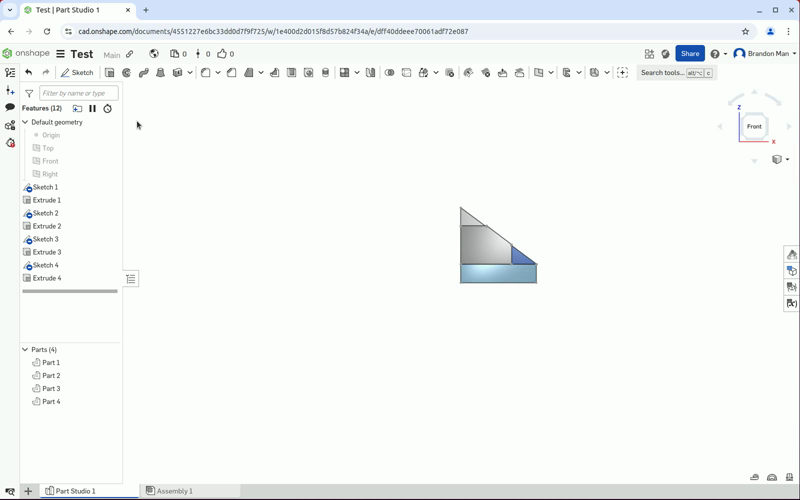
key(shift+7)
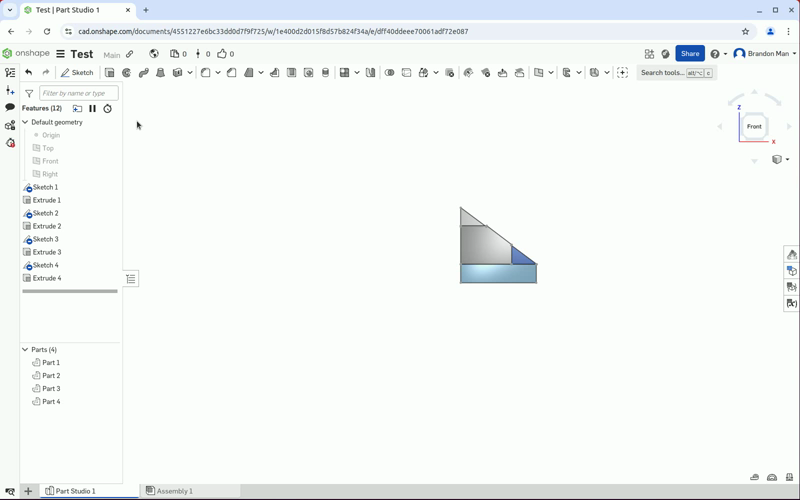
key(left, 2)
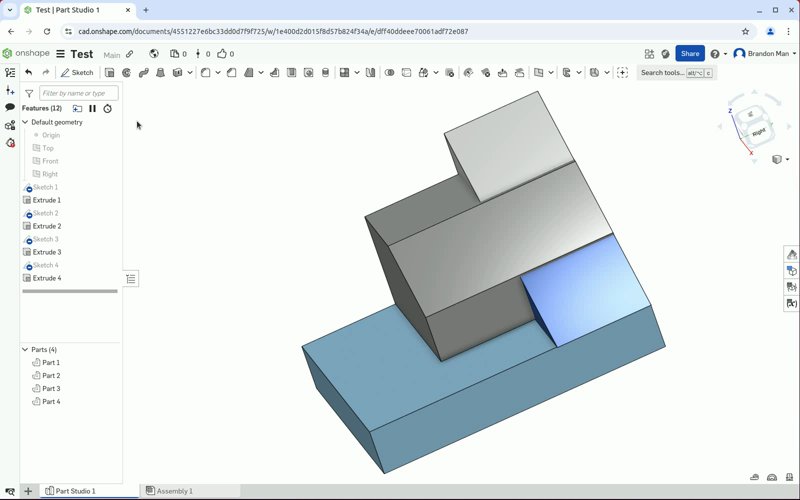
key(down, 2)
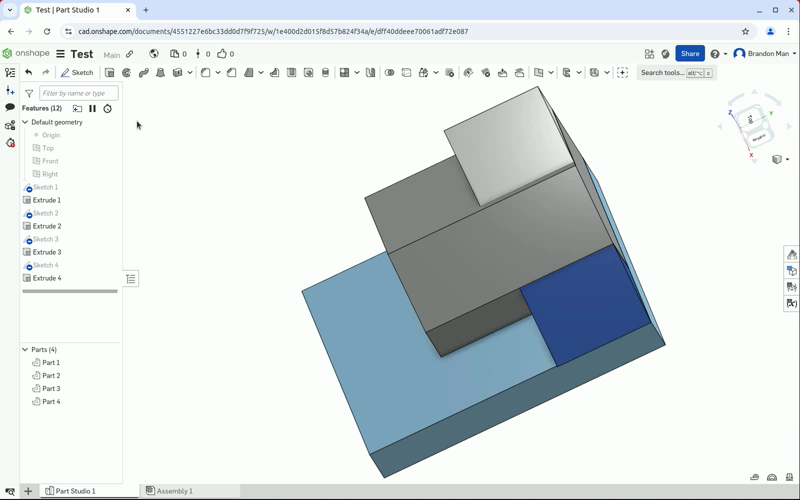
key(up, 2)
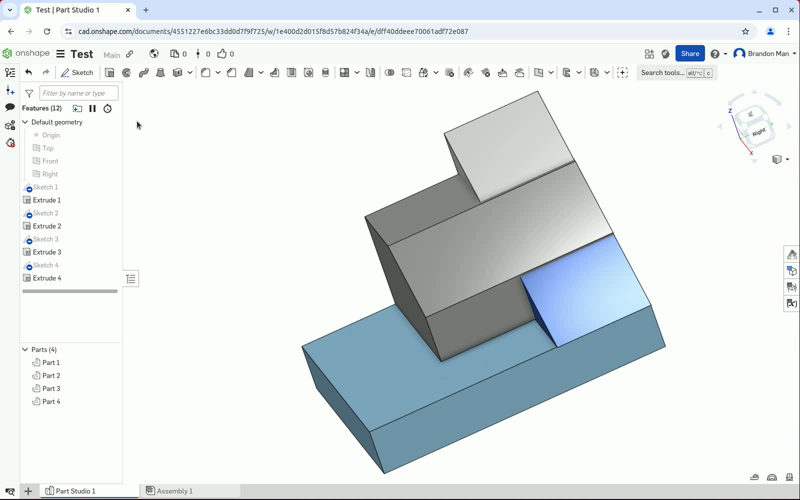
key(right, 2)
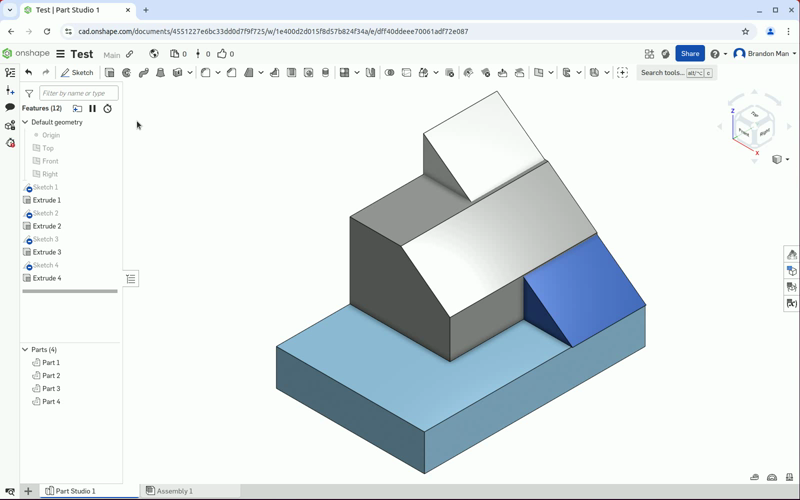
mouse_move(73, 189)
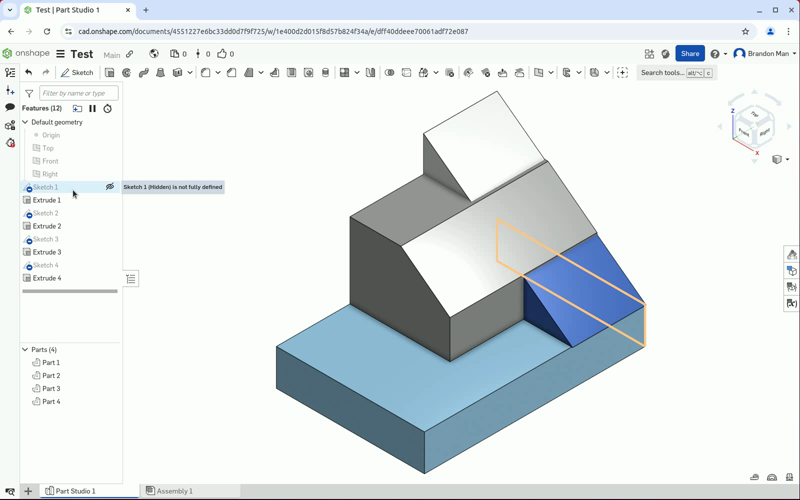
click(73, 189)